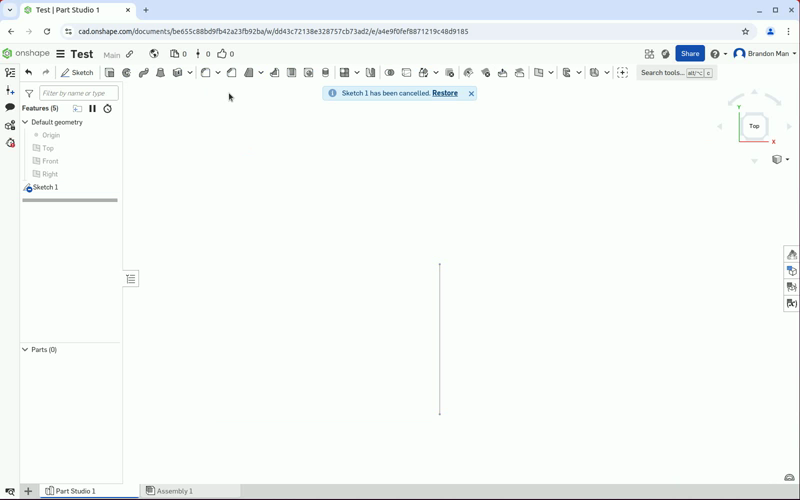
key(shift+h)
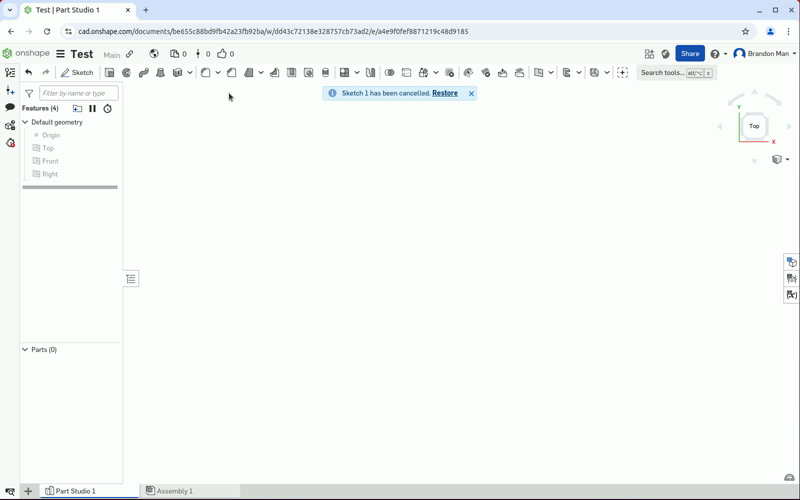
mouse_move(73, 352)
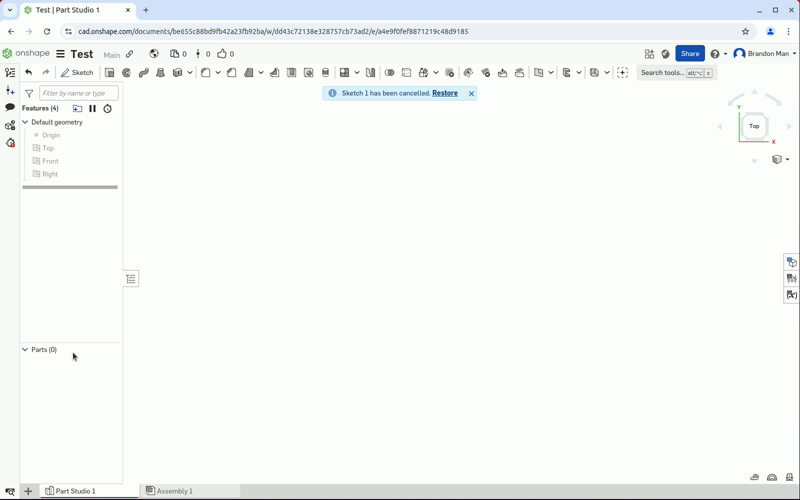
key(y)
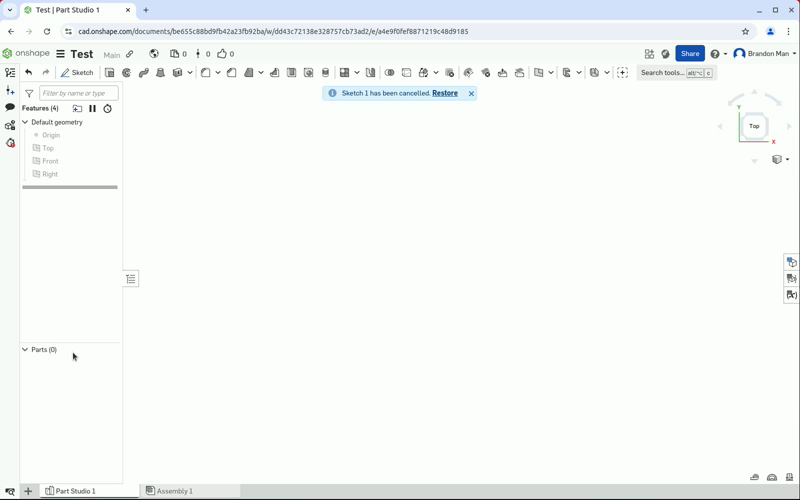
key(shift+p)
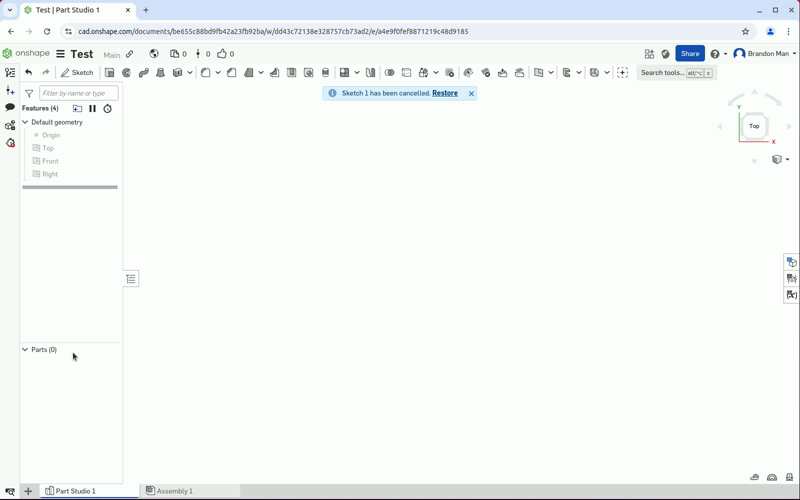
key(space)
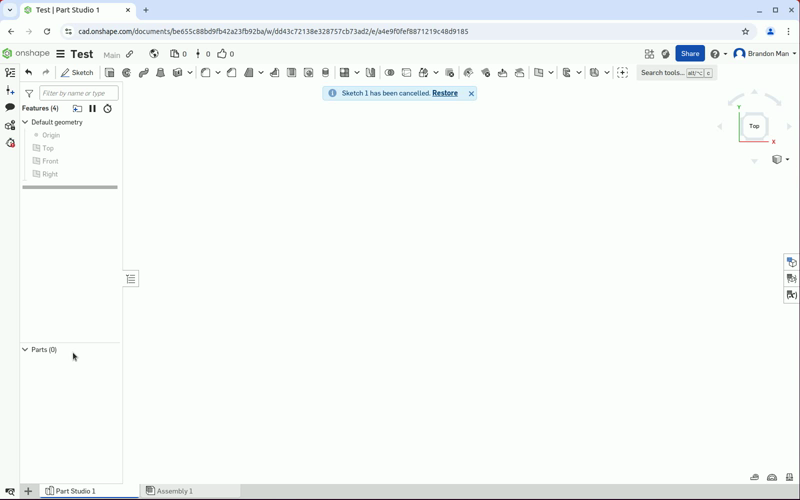
key_down(shift)
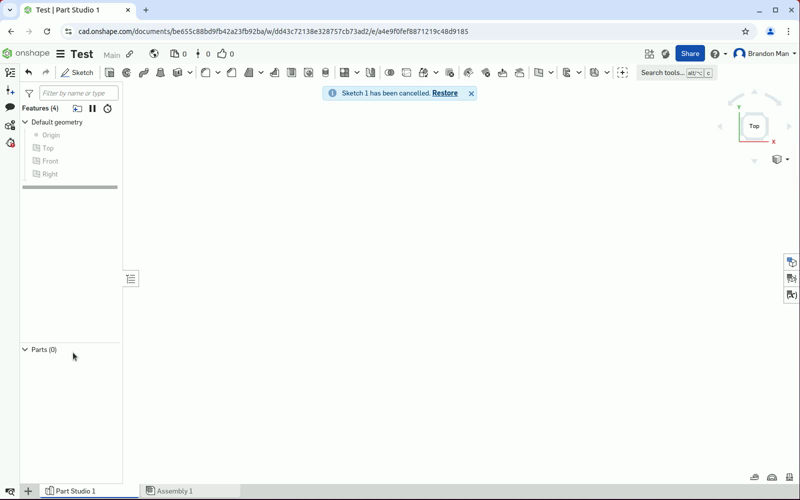
key(up)
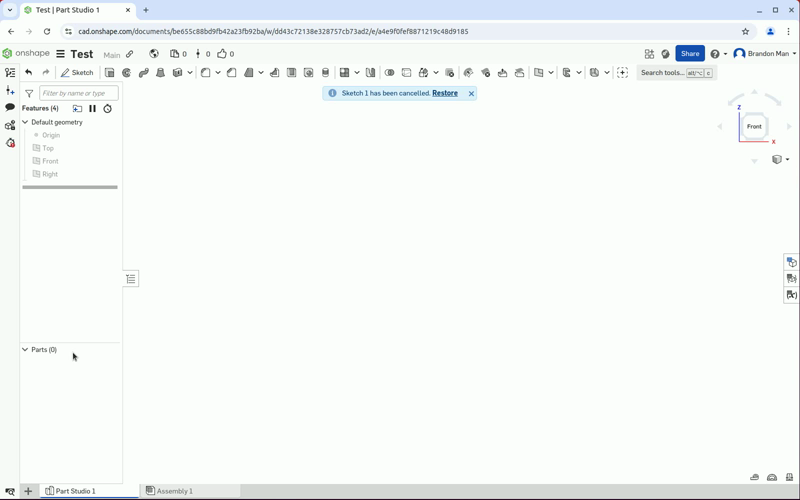
key_up(shift)
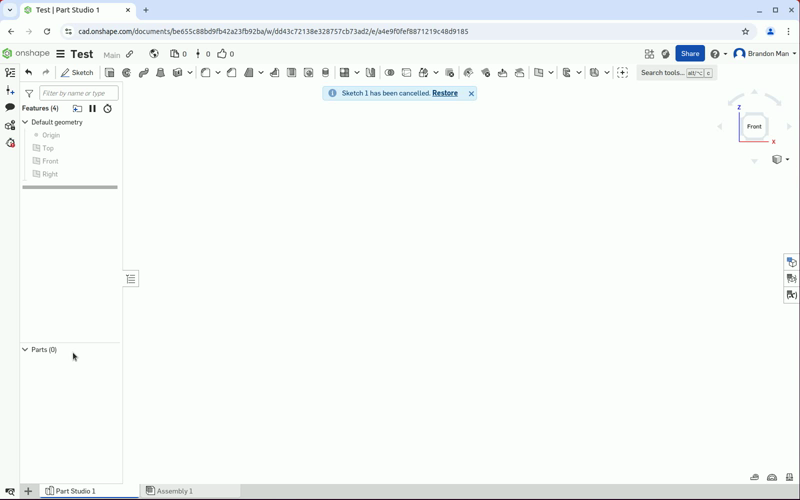
mouse_move(73, 352)
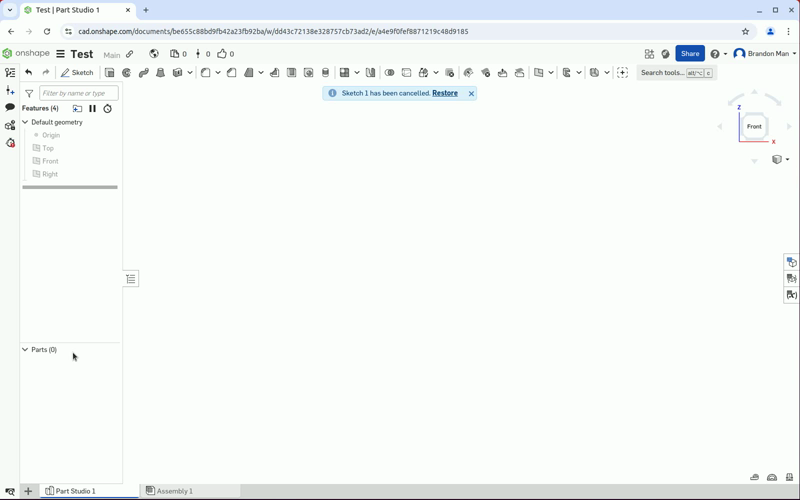
key(shift+y)
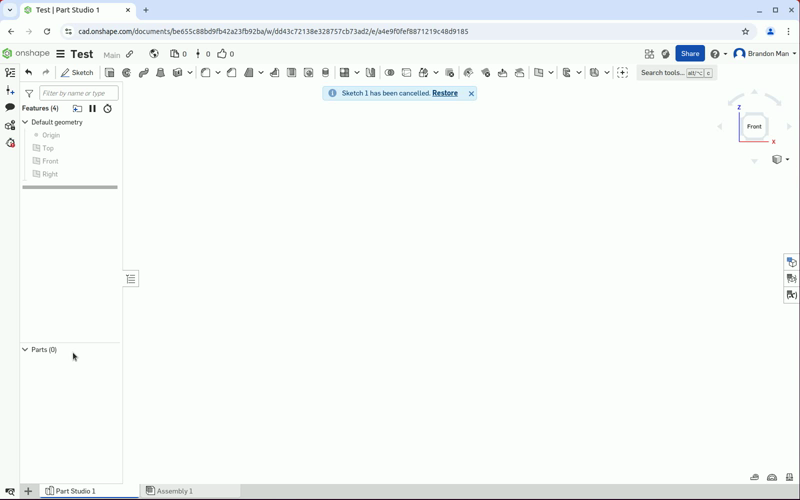
key(shift+s)
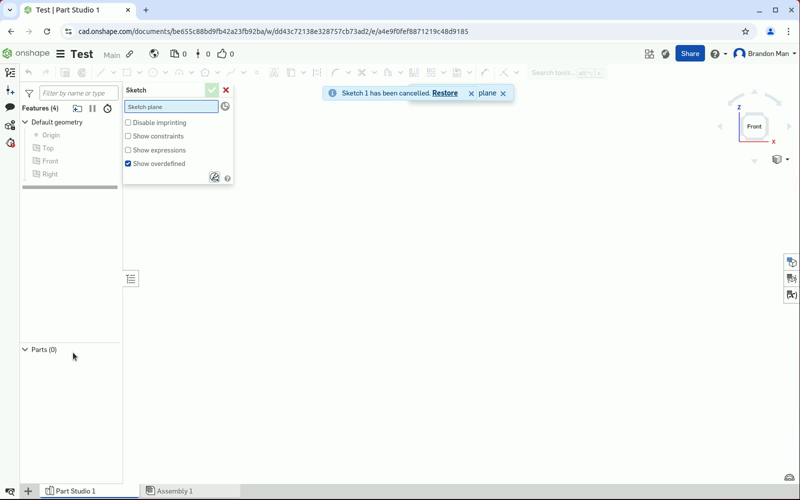
mouse_move(73, 163)
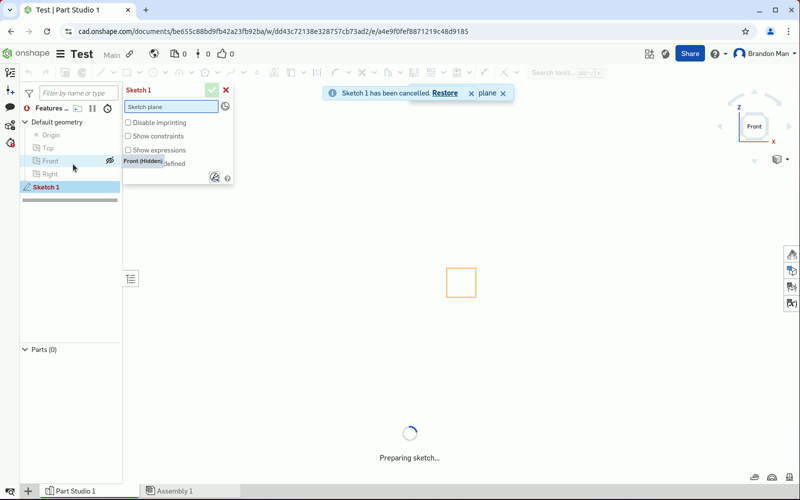
click(73, 163)
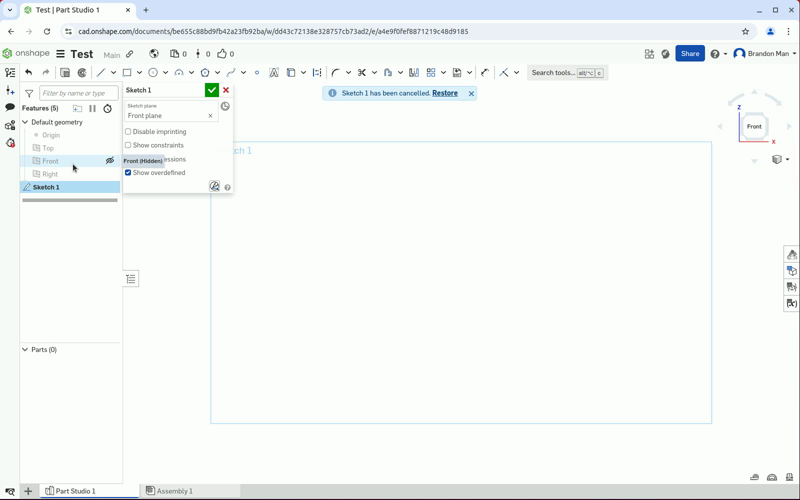
mouse_move(73, 352)
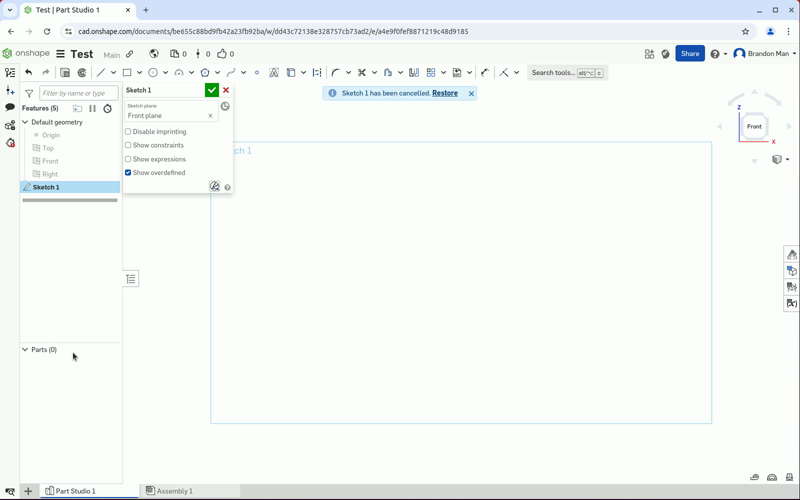
key(y)
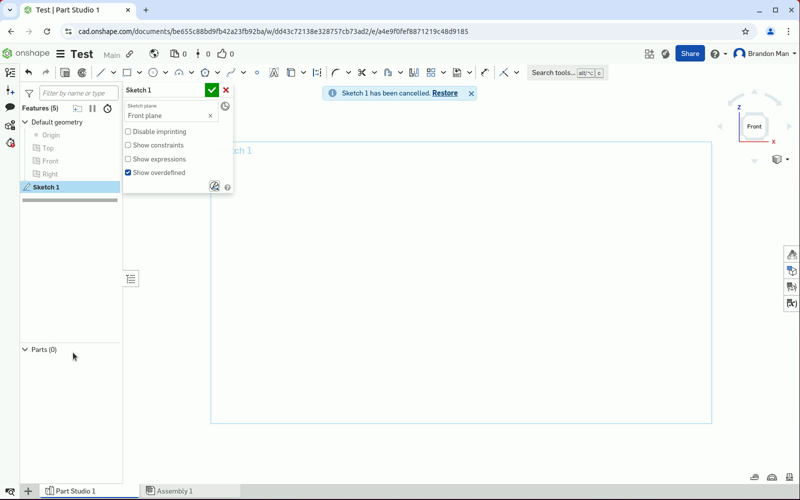
key(l)
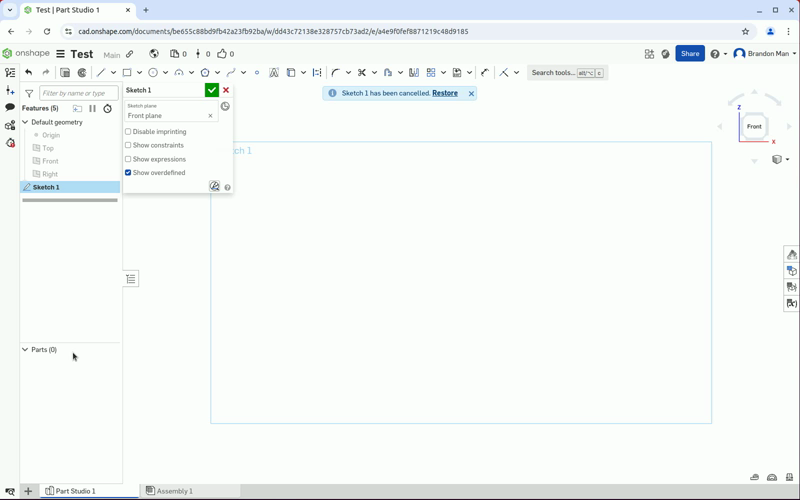
key_down(shift)
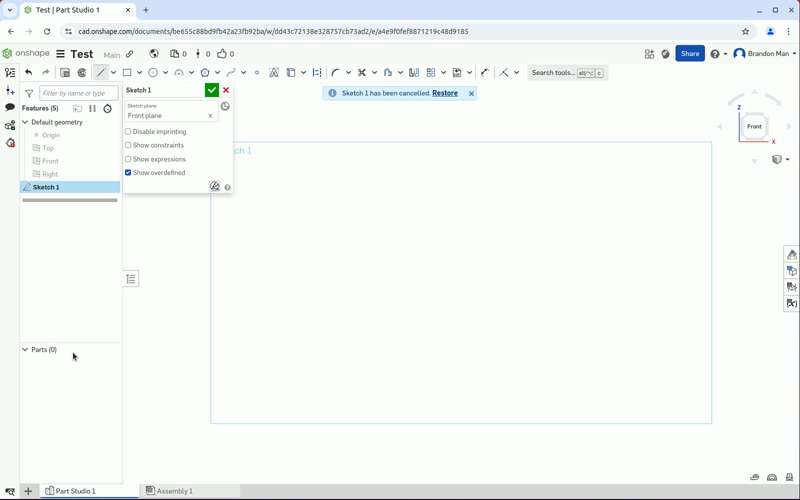
mouse_move(371, 357)
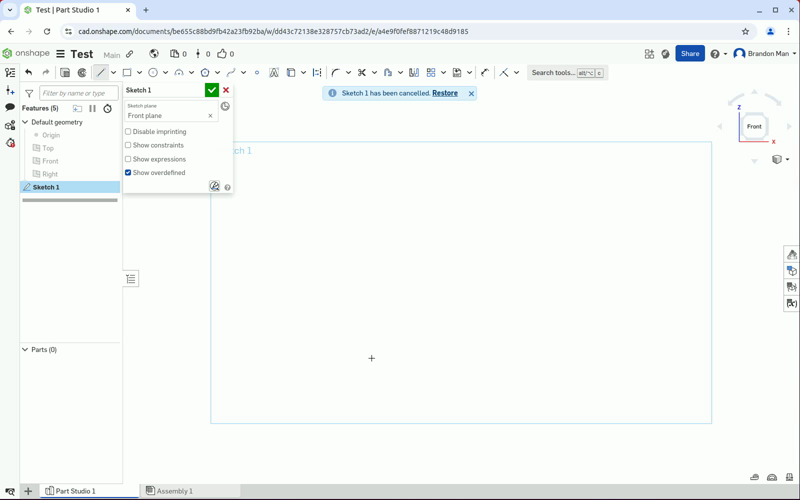
click(371, 357)
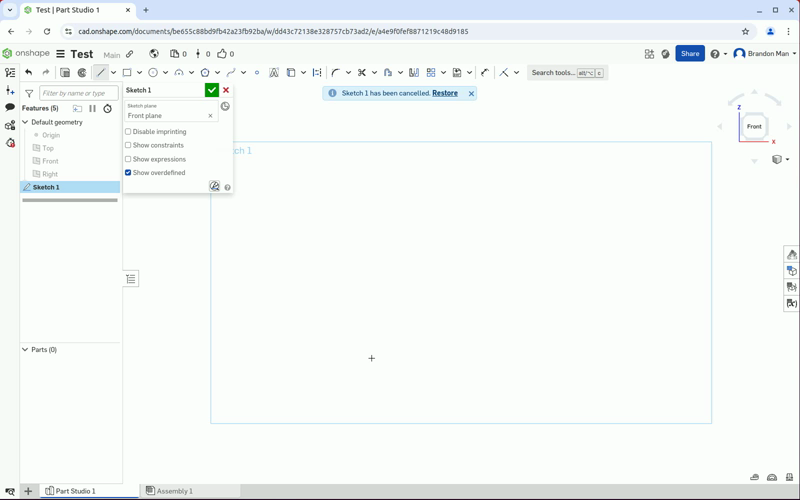
key_up(shift)
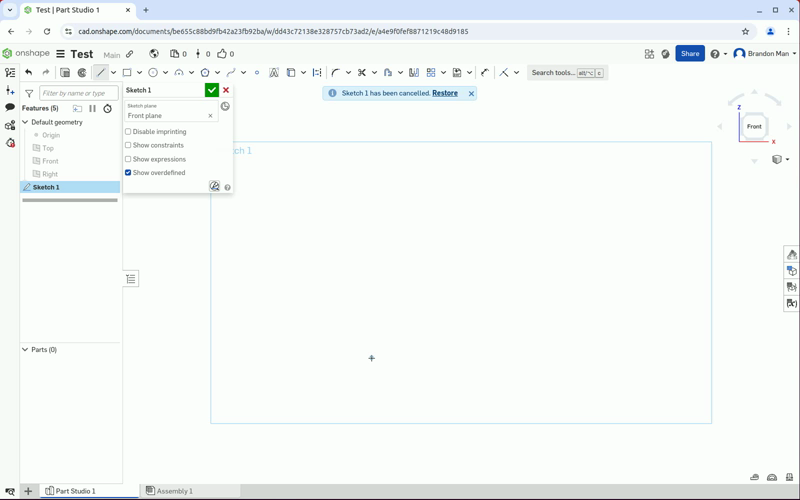
key_down(shift)
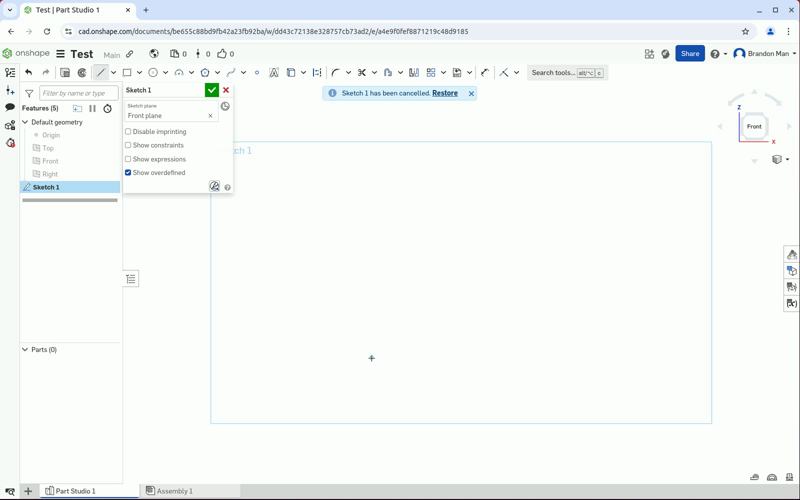
mouse_move(401, 357)
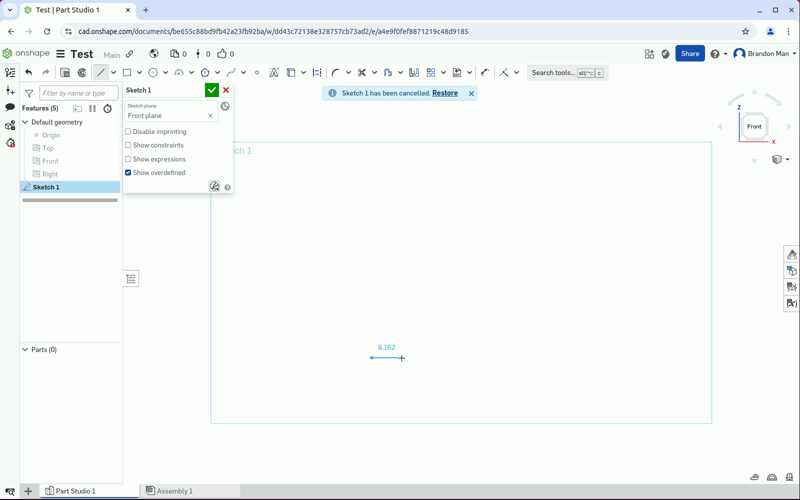
mouse_move(416, 357)
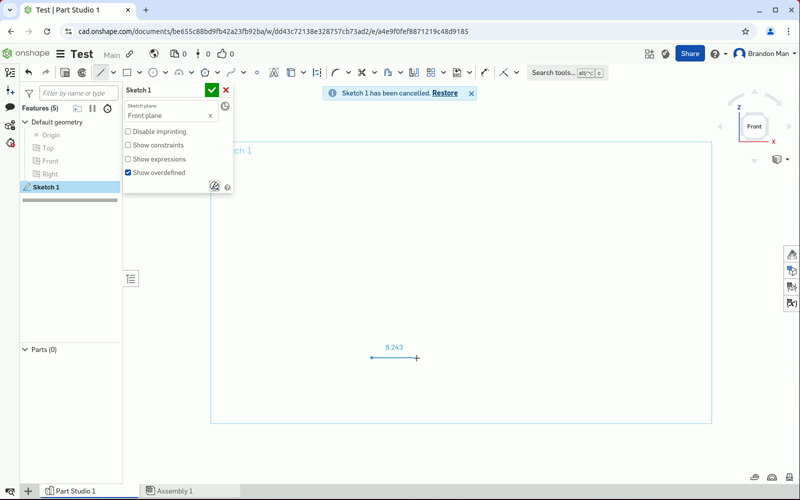
click(416, 357)
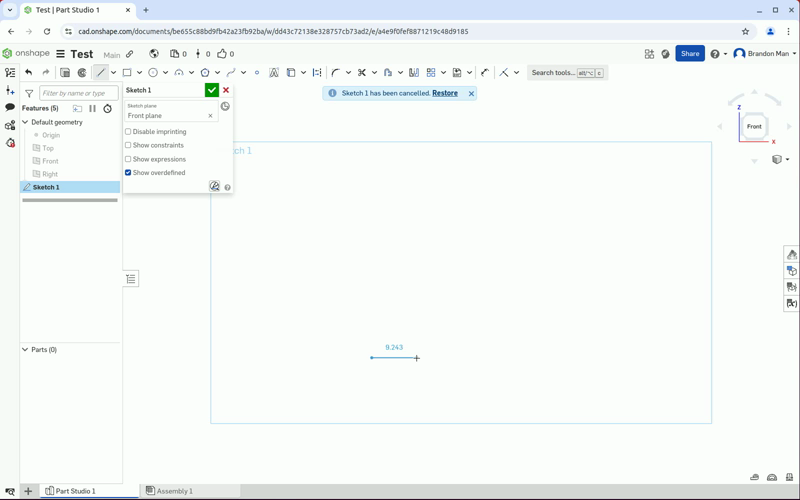
key_up(shift)
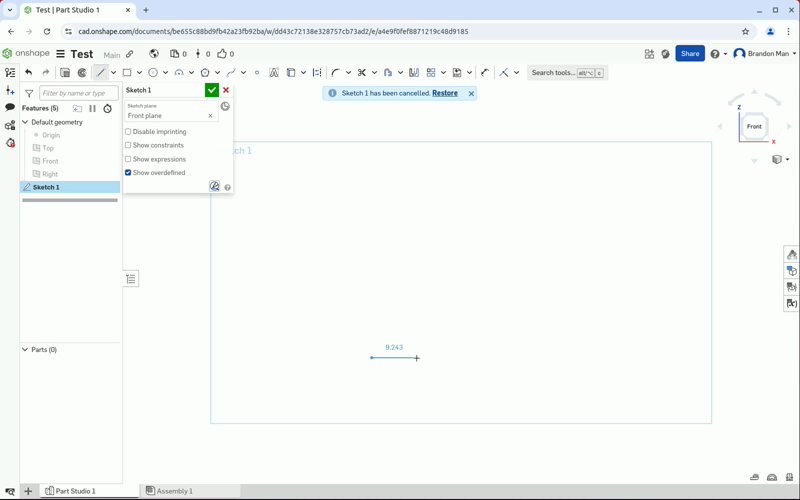
key_down(shift)
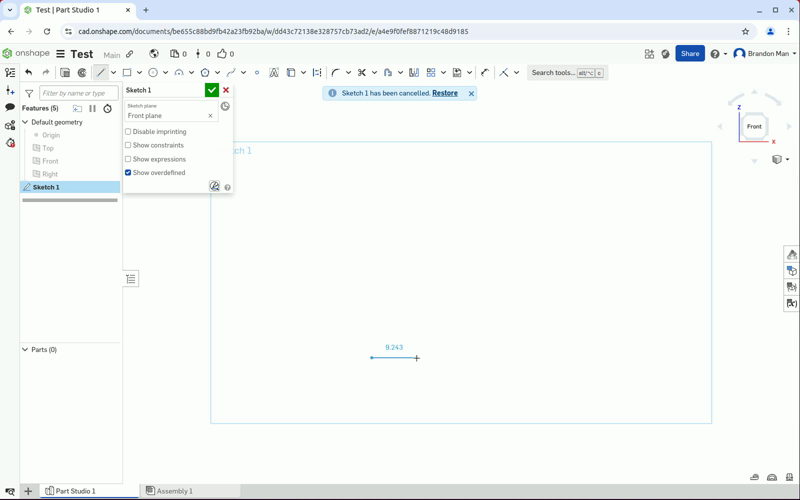
mouse_move(416, 245)
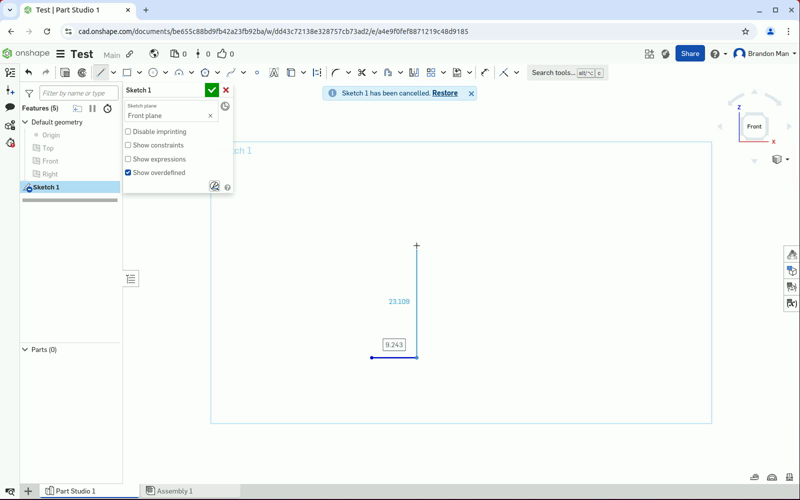
click(416, 245)
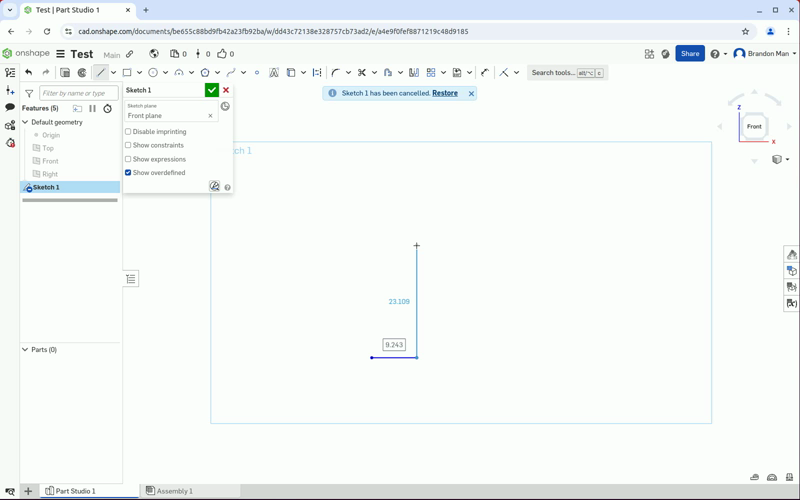
key_up(shift)
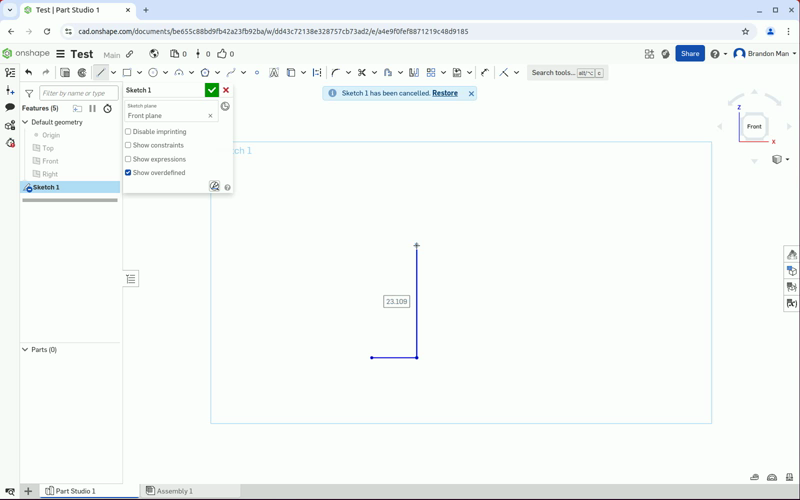
key_down(shift)
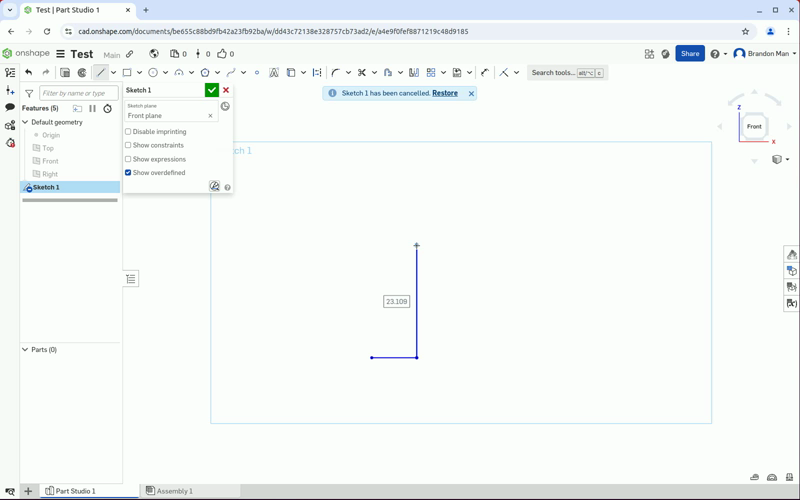
mouse_move(446, 245)
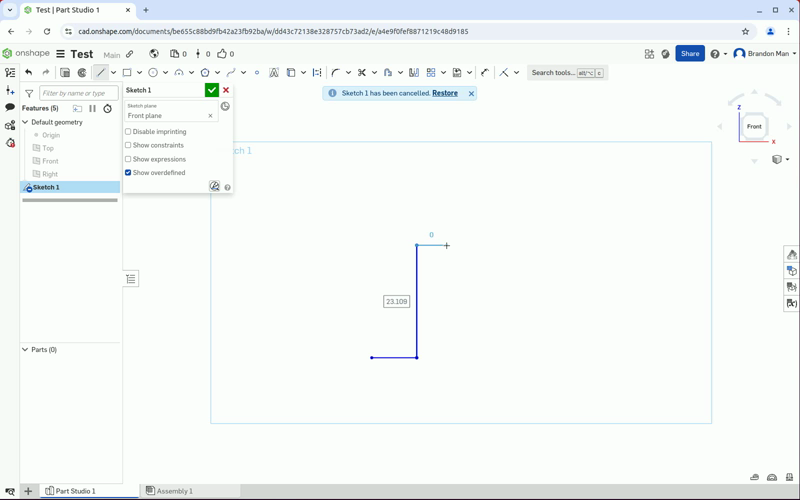
mouse_move(371, 245)
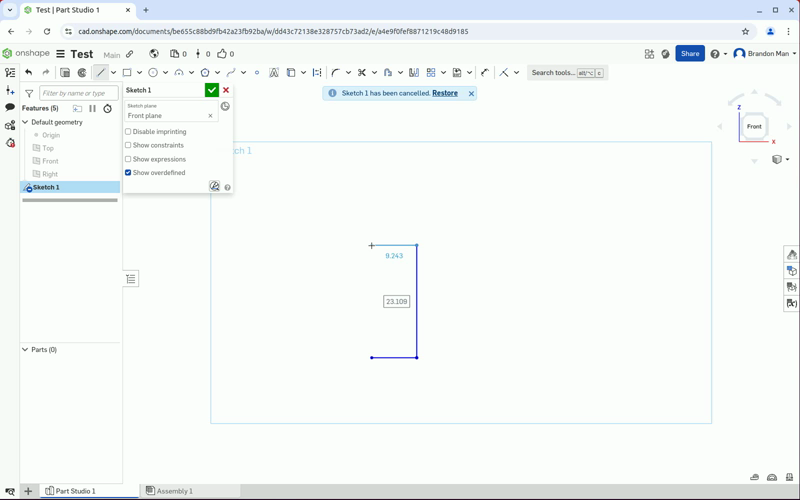
click(371, 245)
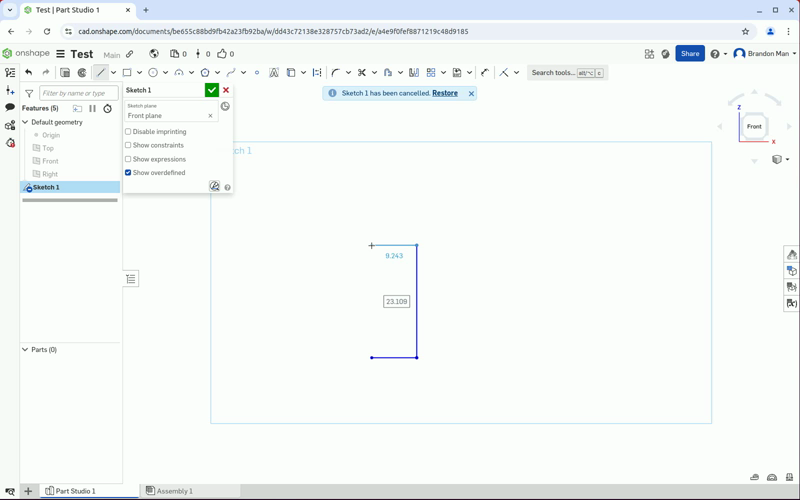
key_up(shift)
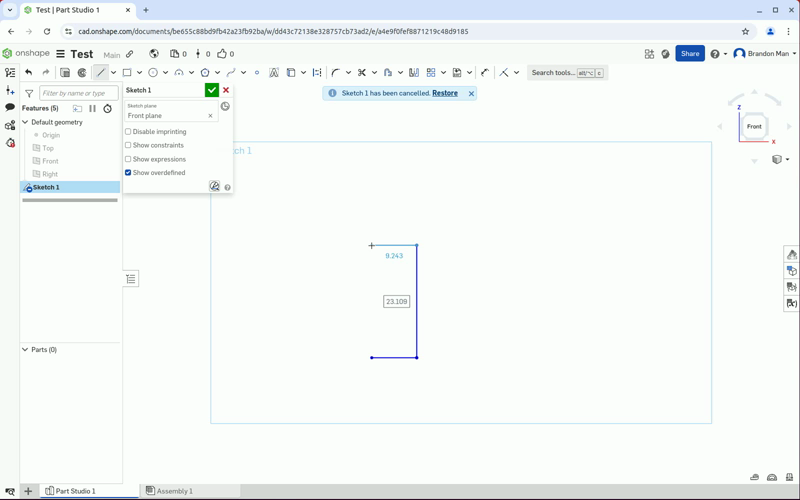
key_down(shift)
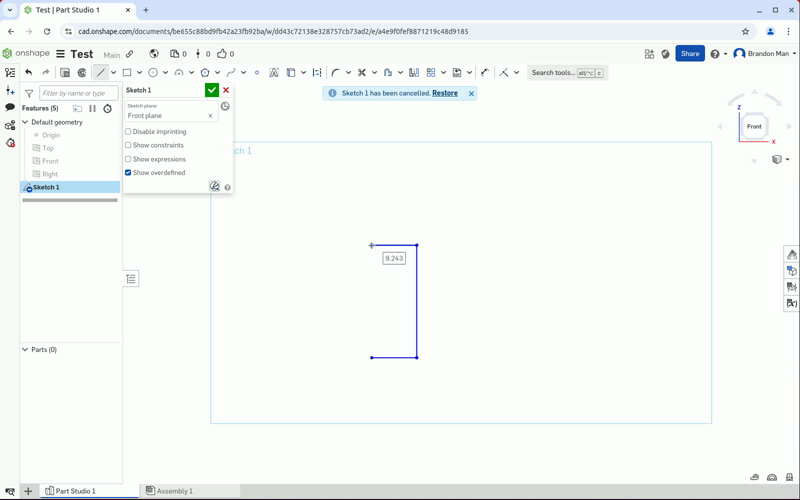
mouse_move(371, 357)
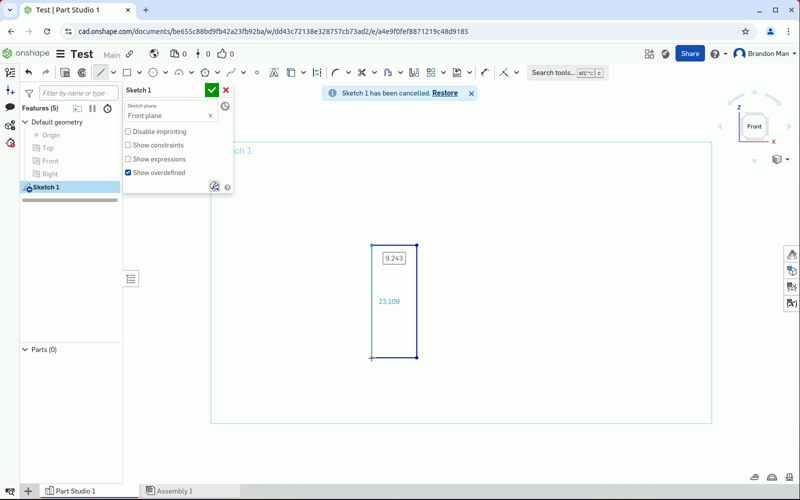
key_up(shift)
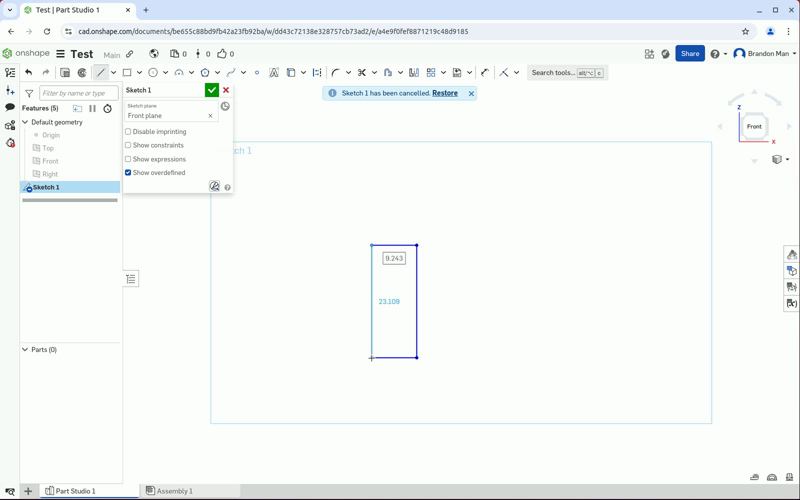
click(371, 357)
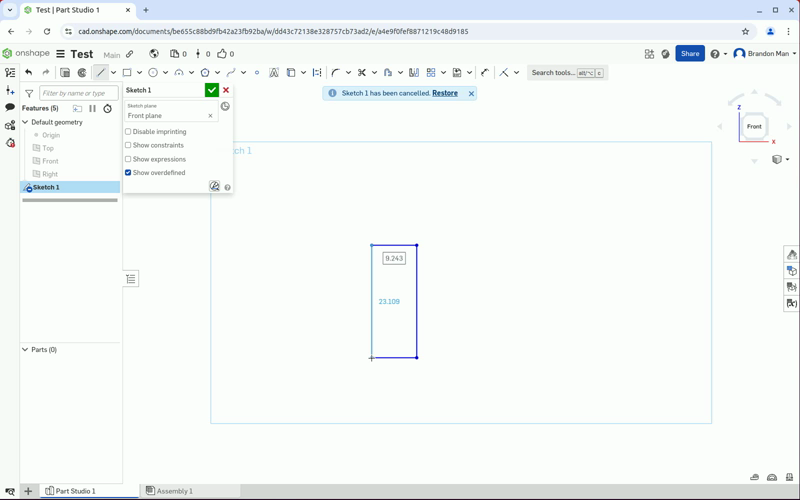
key(esc)
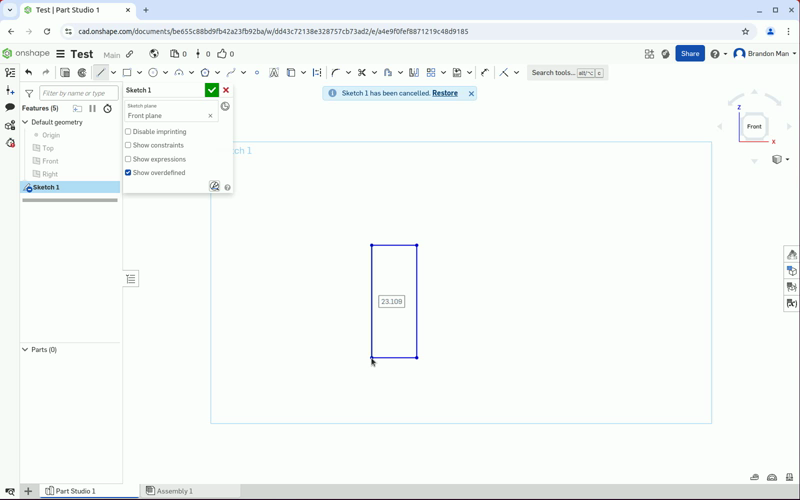
mouse_move(386, 269)
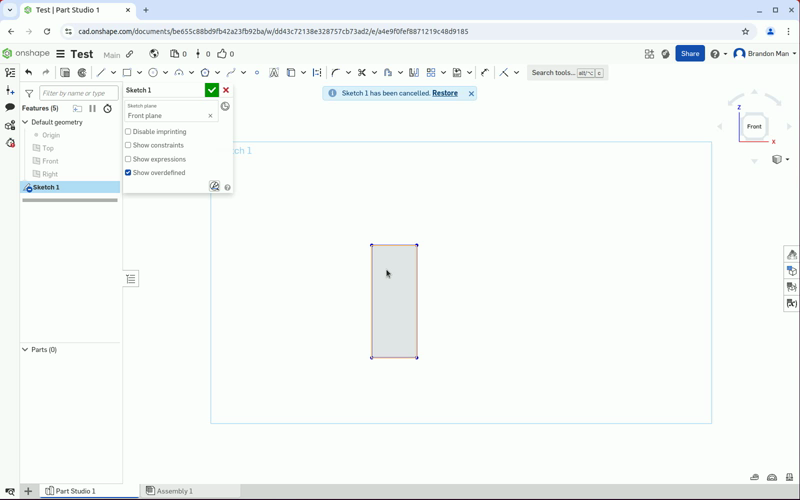
click(386, 269)
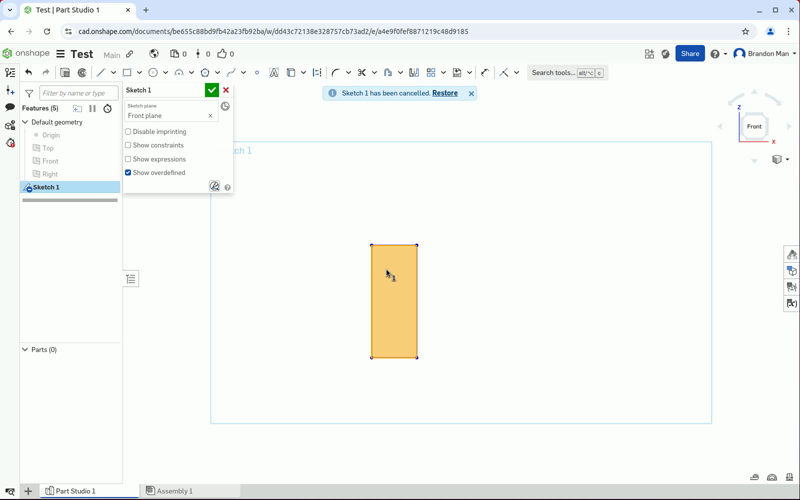
mouse_move(73, 352)
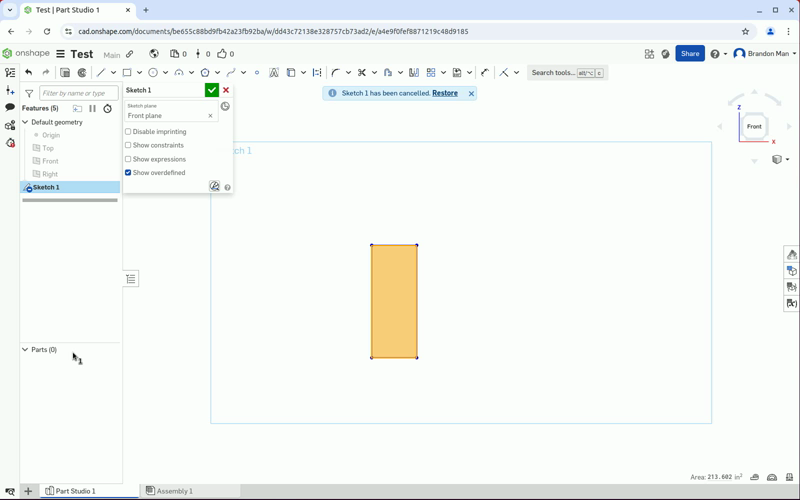
key(shift+y)
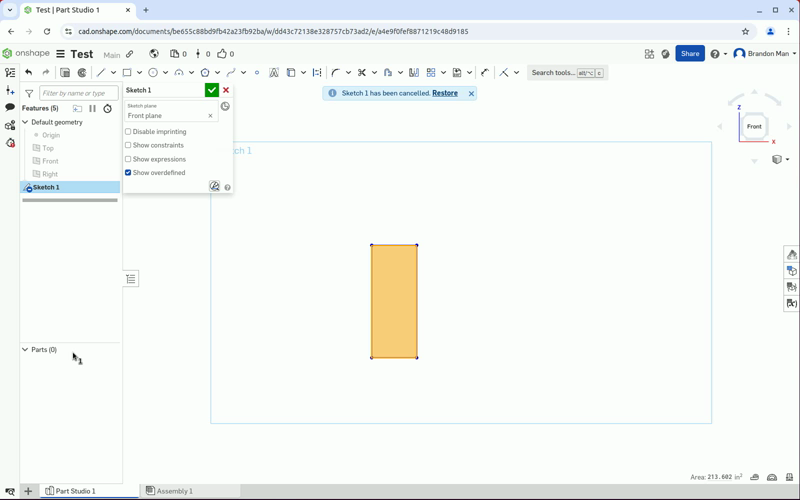
key(shift+e)
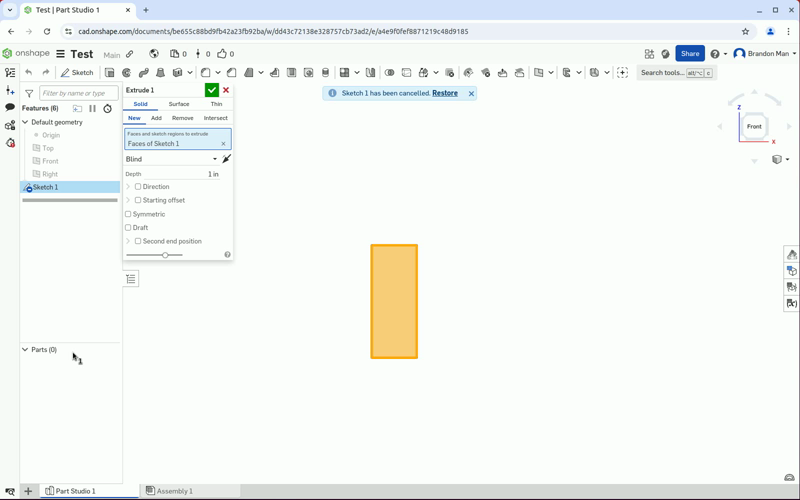
mouse_move(143, 106)
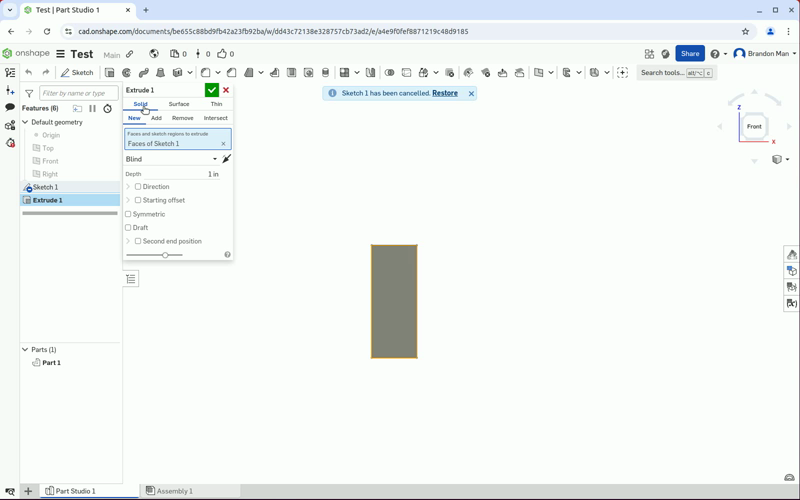
click(143, 106)
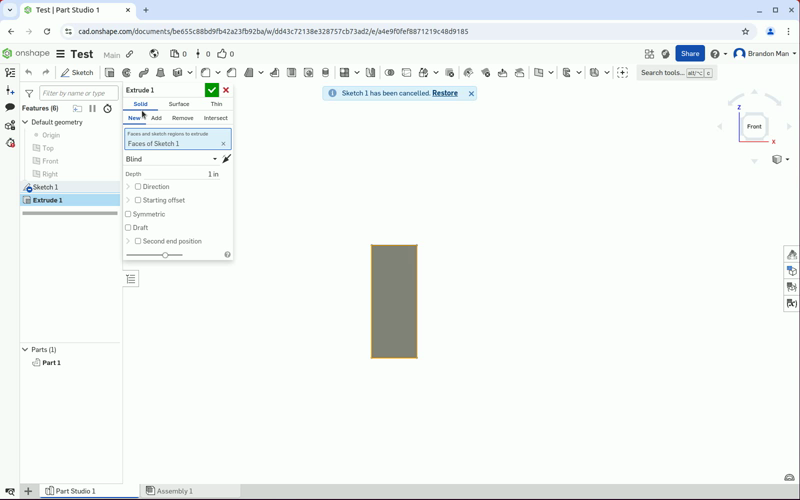
mouse_move(137, 120)
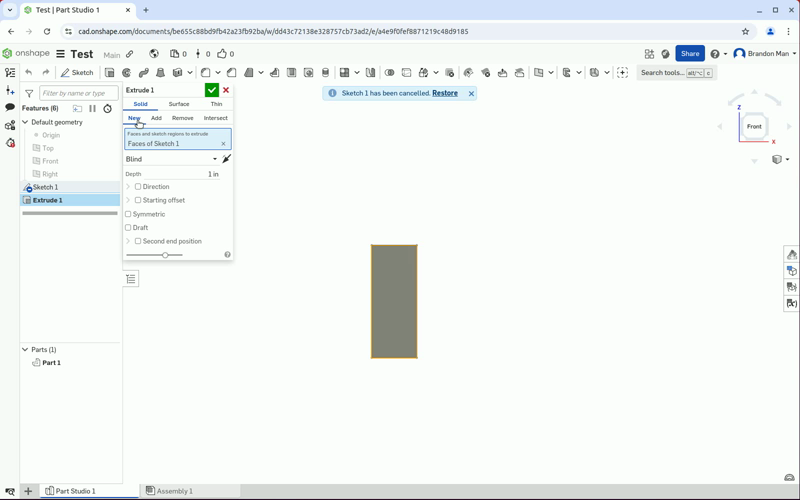
click(137, 120)
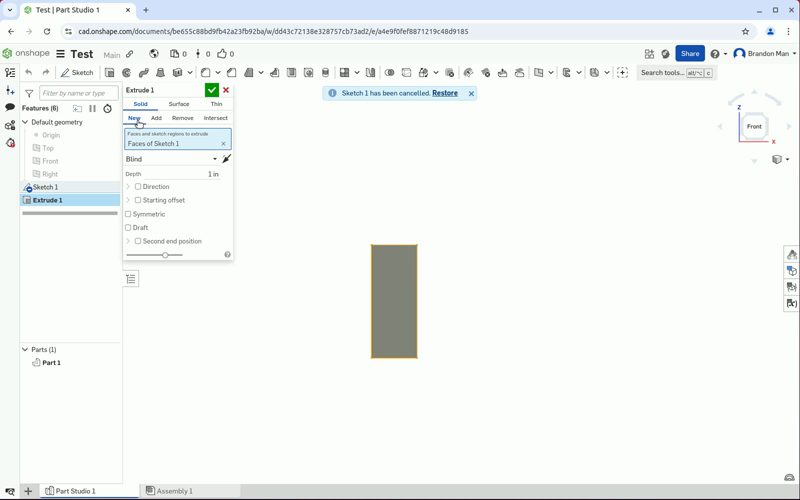
key(tab, 4)
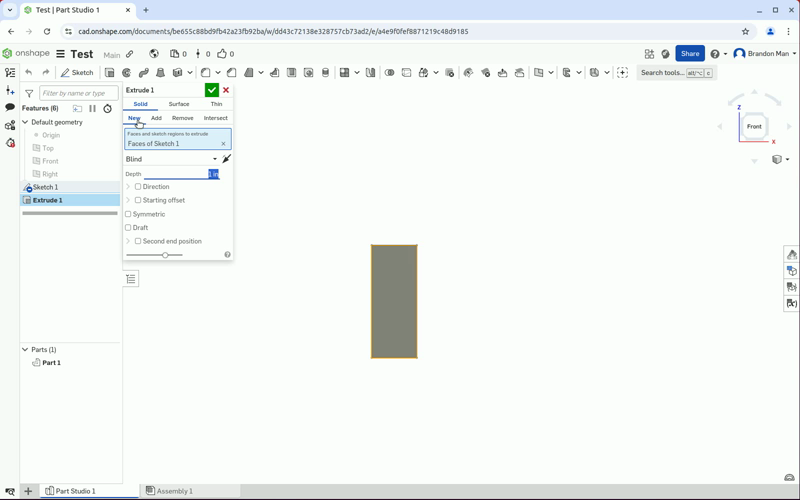
text(9.147)
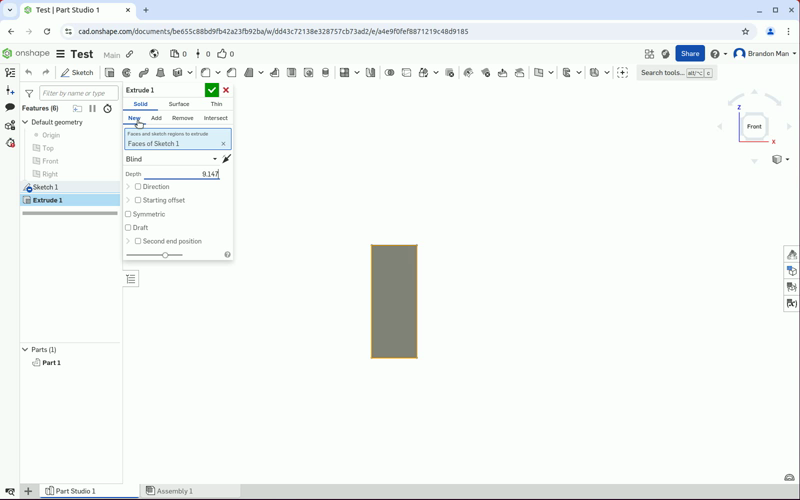
key(enter)
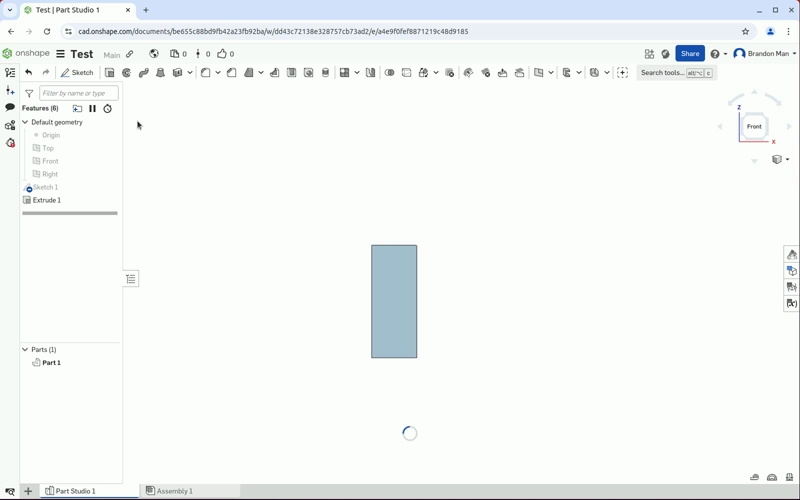
key(shift+h)
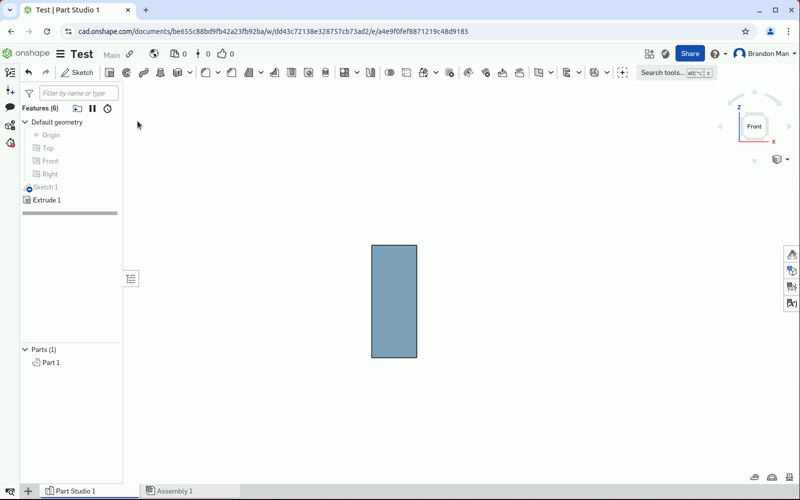
key(shift+h)
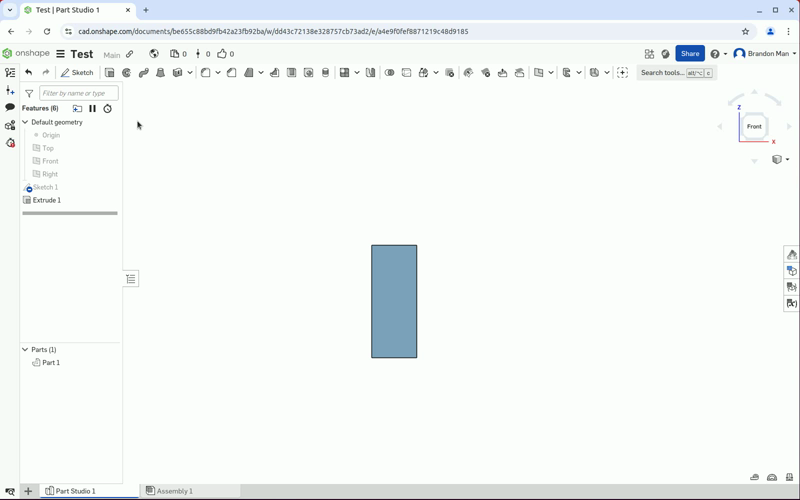
mouse_move(73, 189)
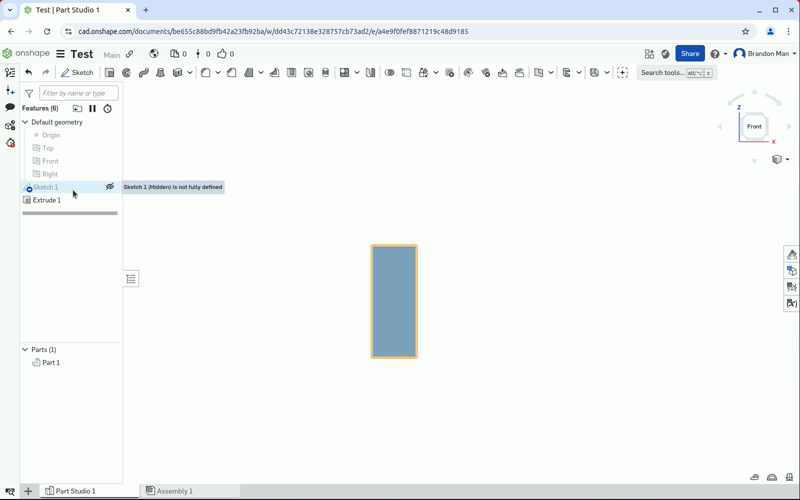
click(73, 189)
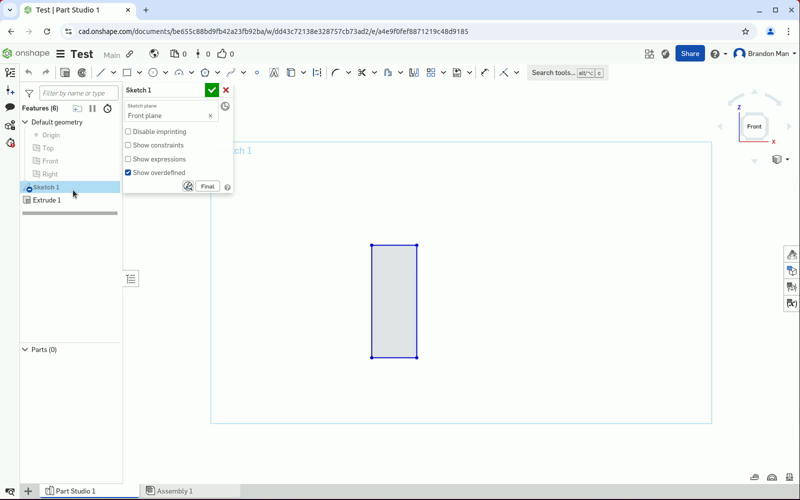
mouse_move(229, 92)
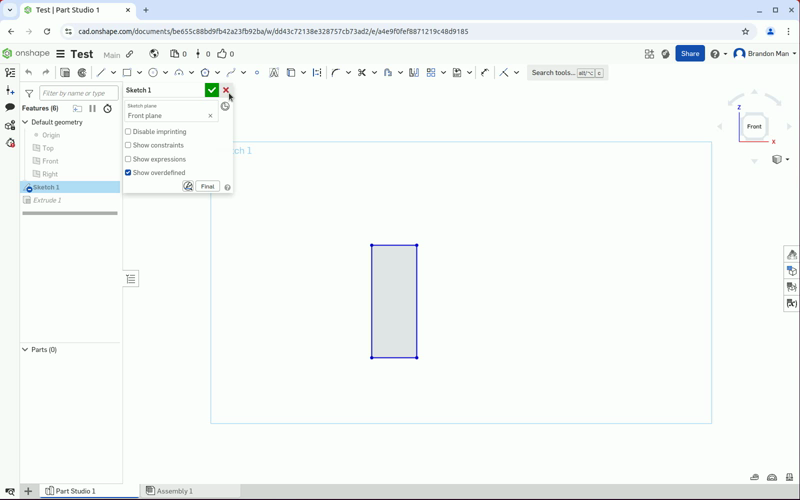
click(229, 92)
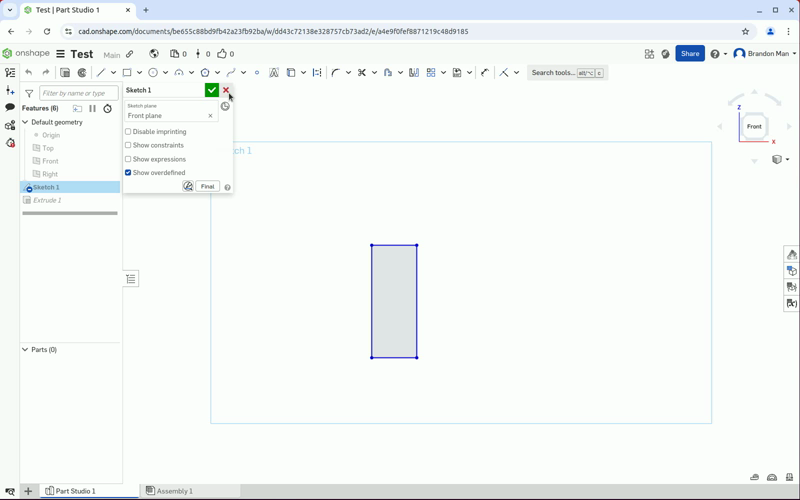
key(shift+s)
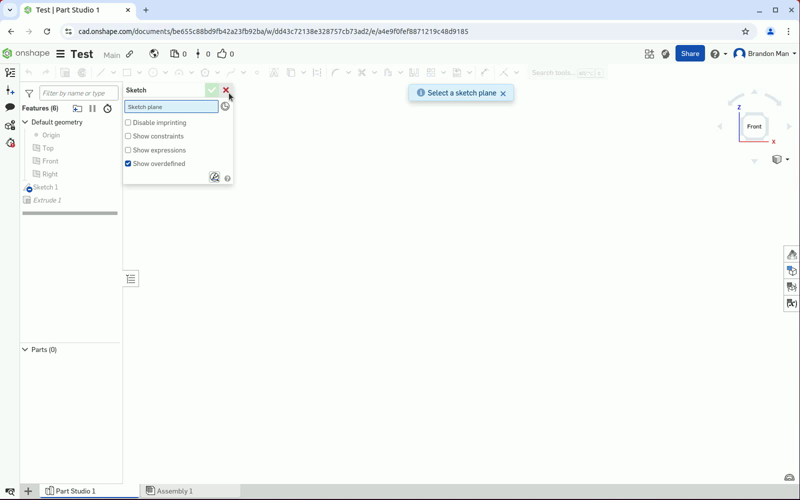
mouse_move(73, 163)
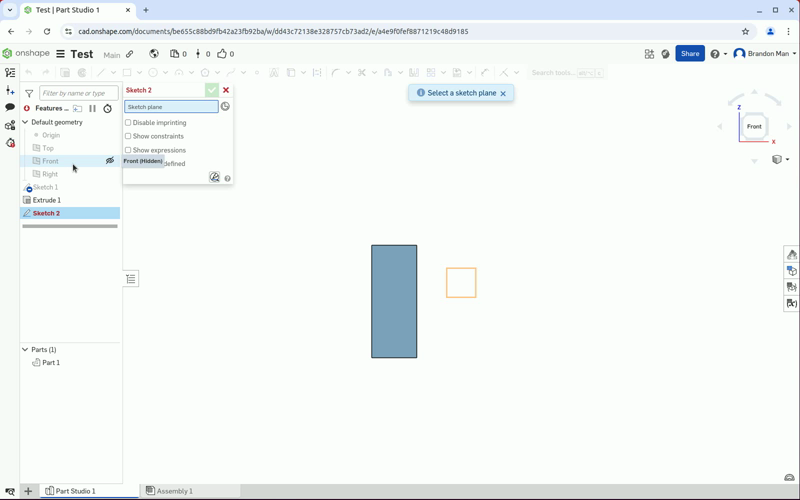
click(73, 163)
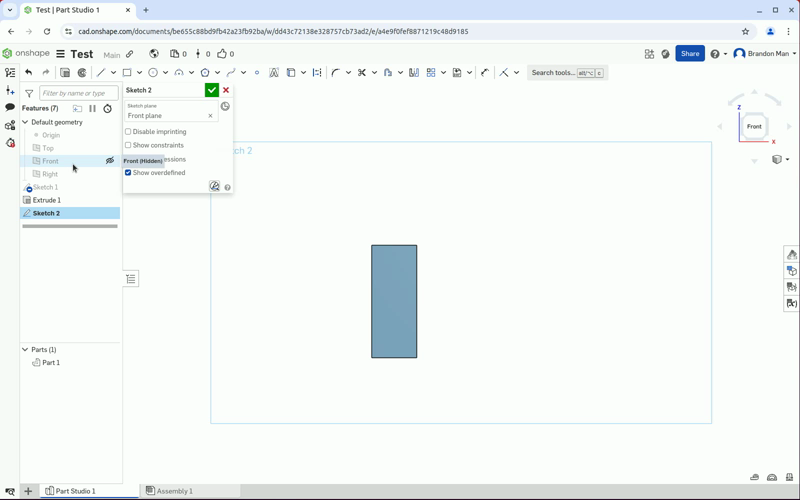
mouse_move(73, 352)
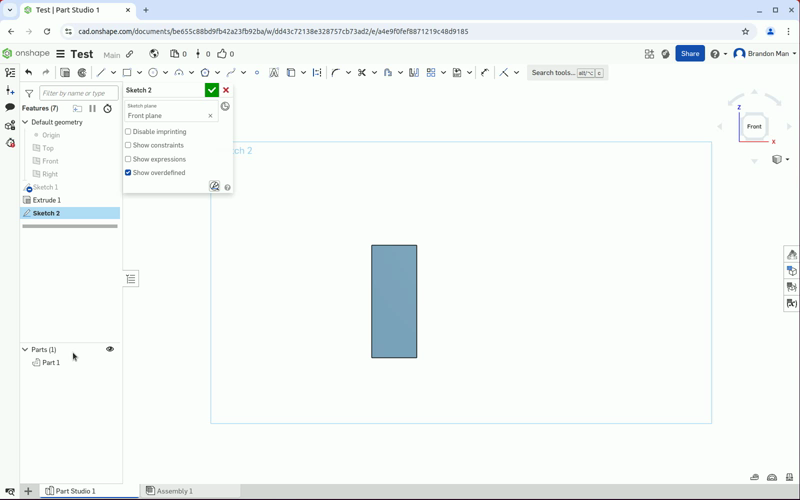
key(y)
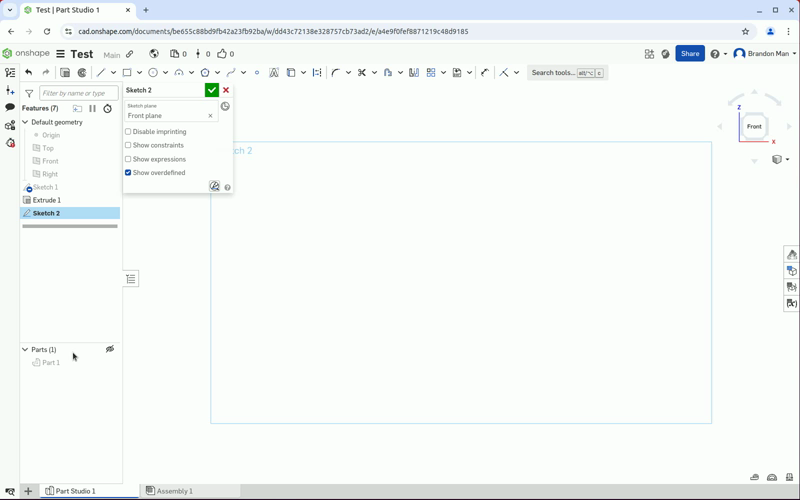
key(l)
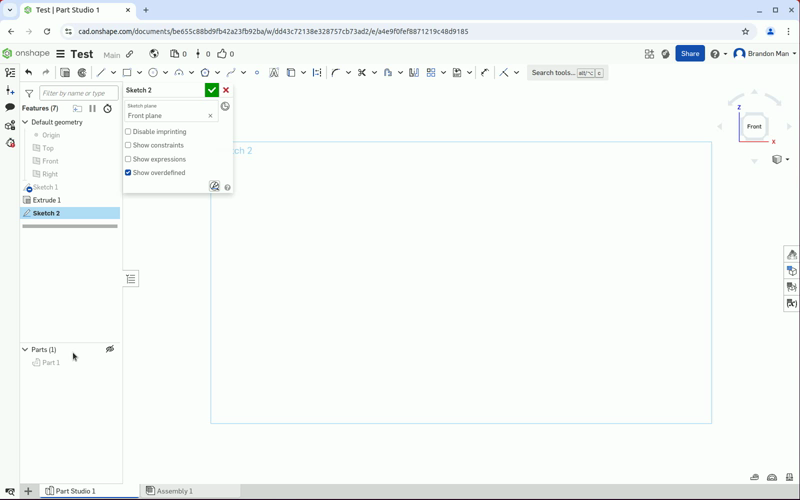
key_down(shift)
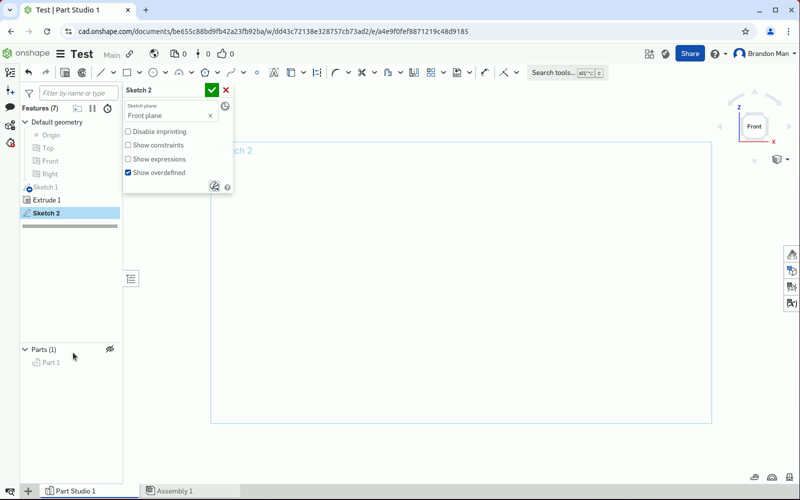
mouse_move(506, 357)
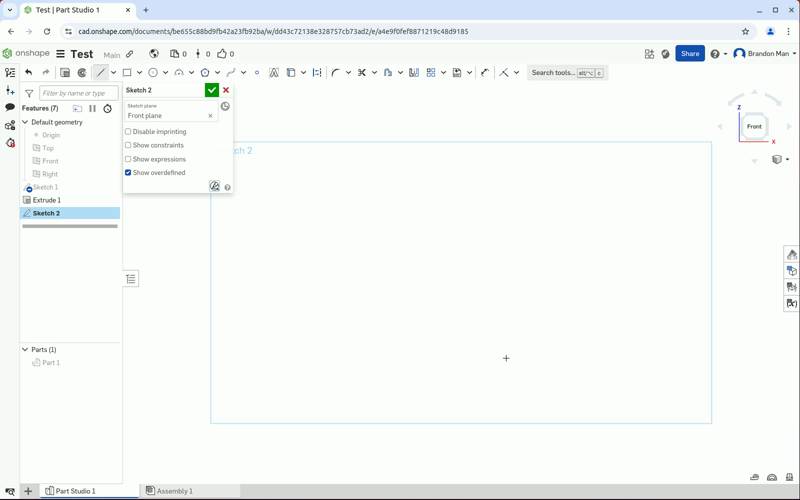
click(506, 357)
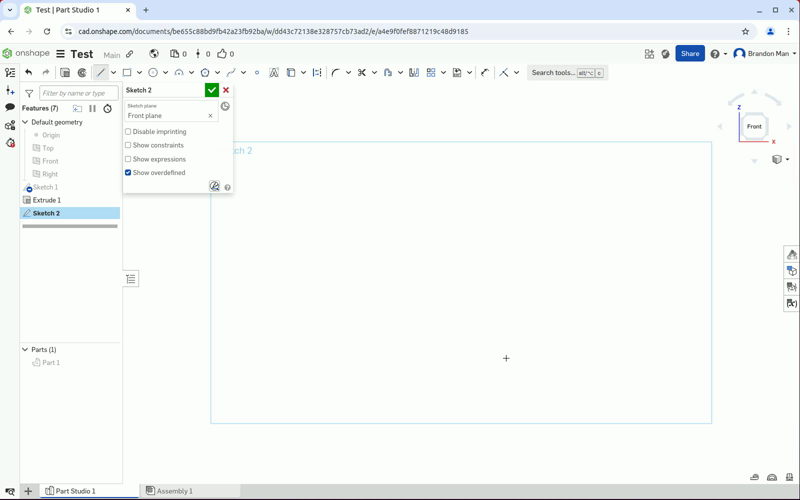
key_up(shift)
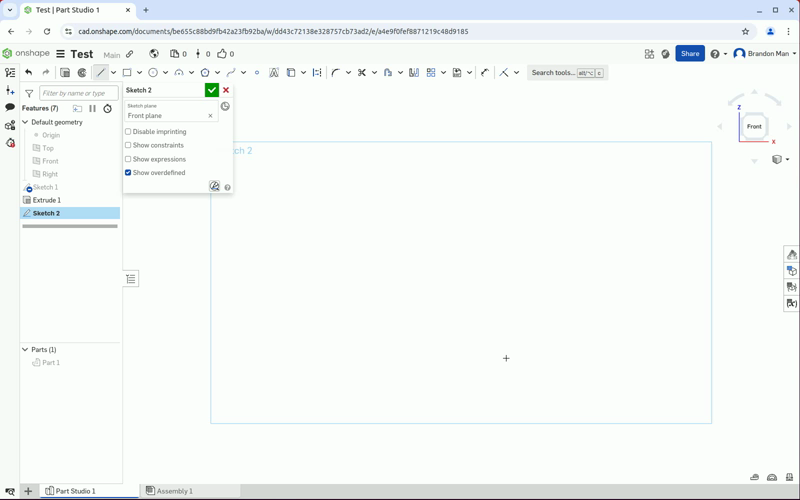
key_down(shift)
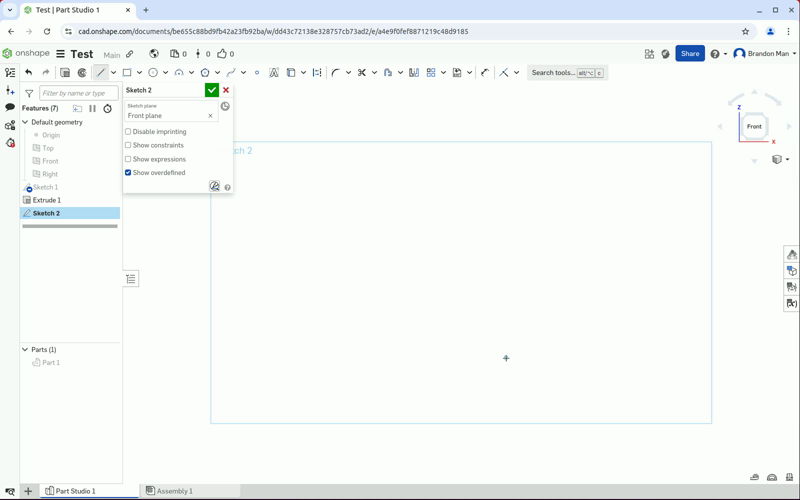
mouse_move(536, 357)
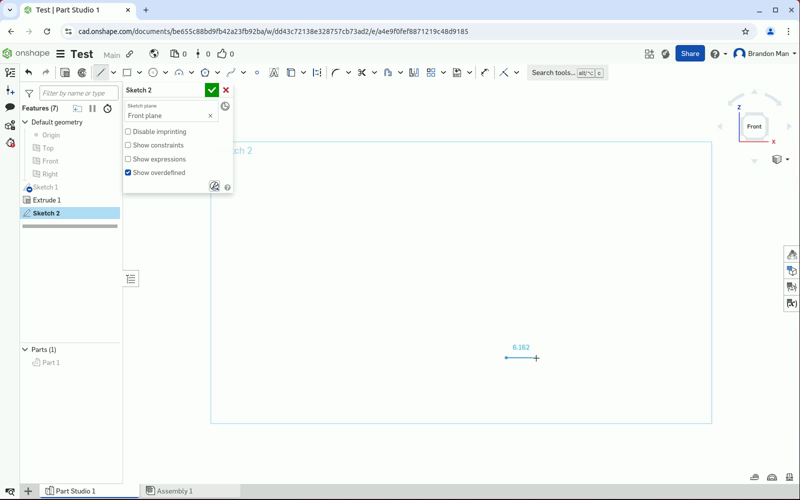
mouse_move(551, 357)
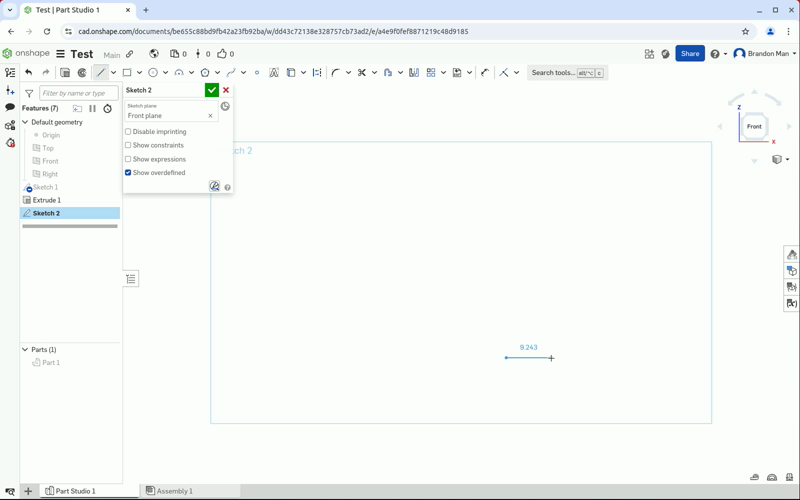
click(551, 357)
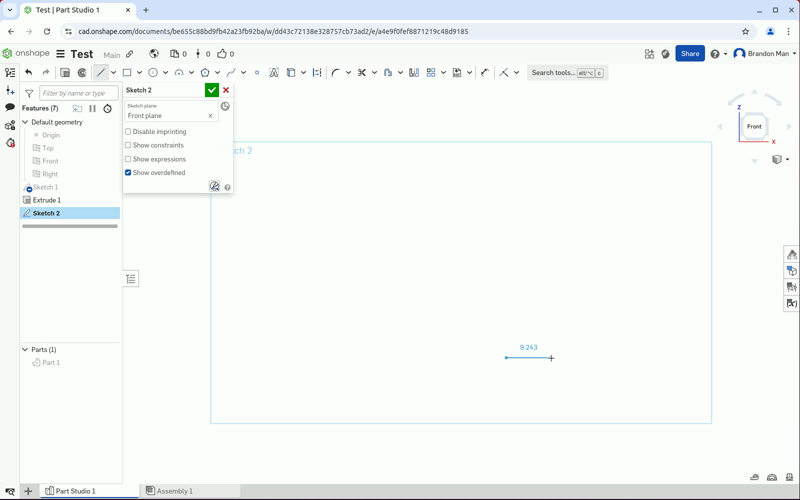
key_up(shift)
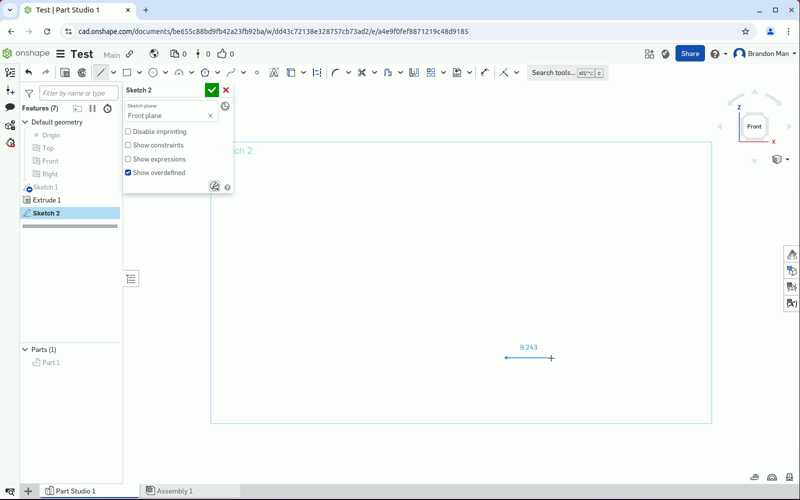
key_down(shift)
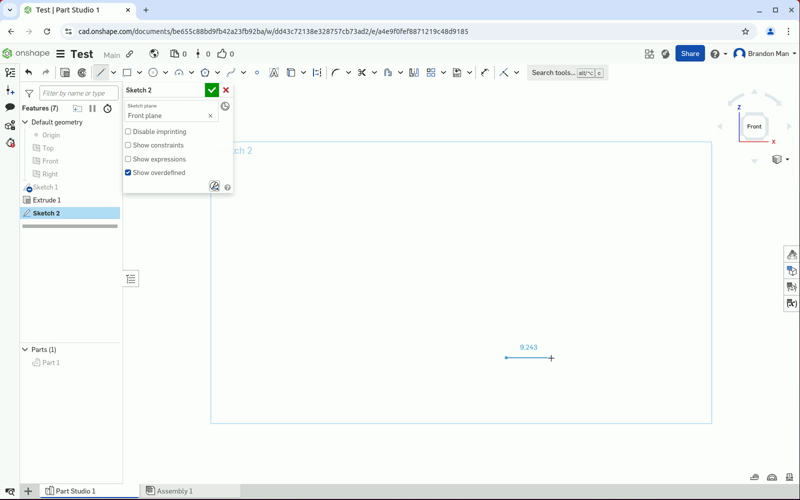
mouse_move(551, 245)
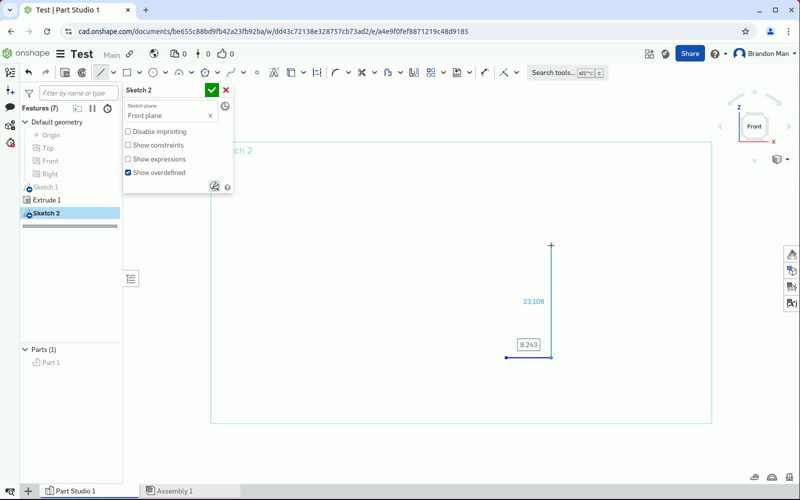
click(551, 245)
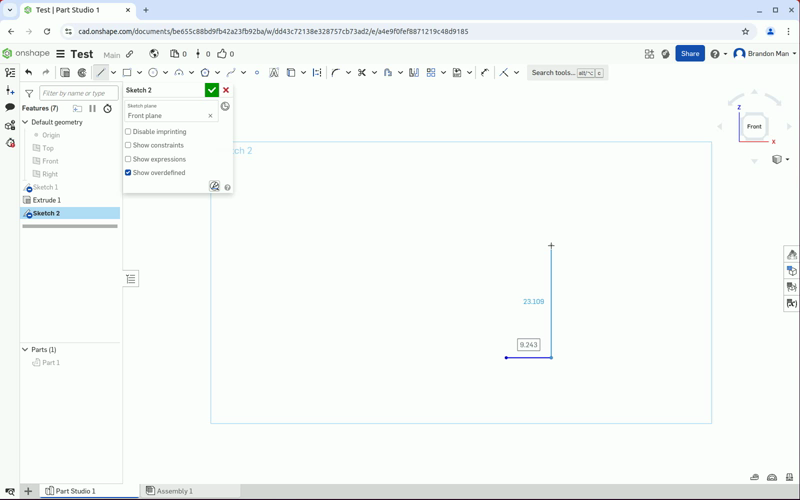
key_up(shift)
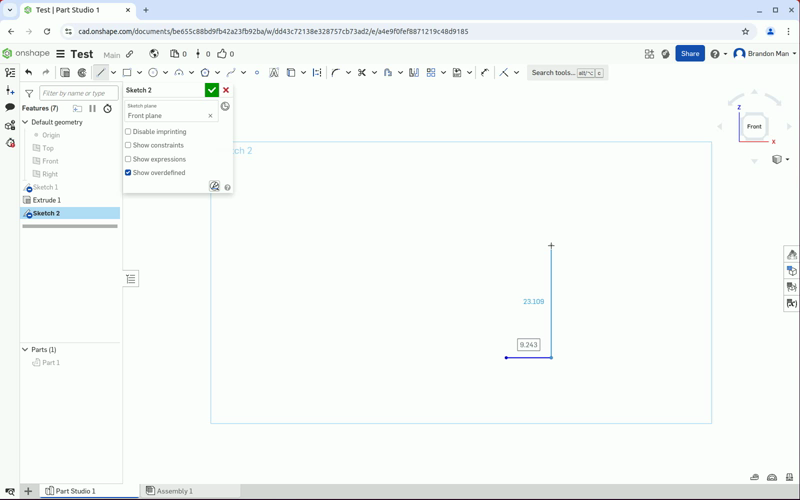
key_down(shift)
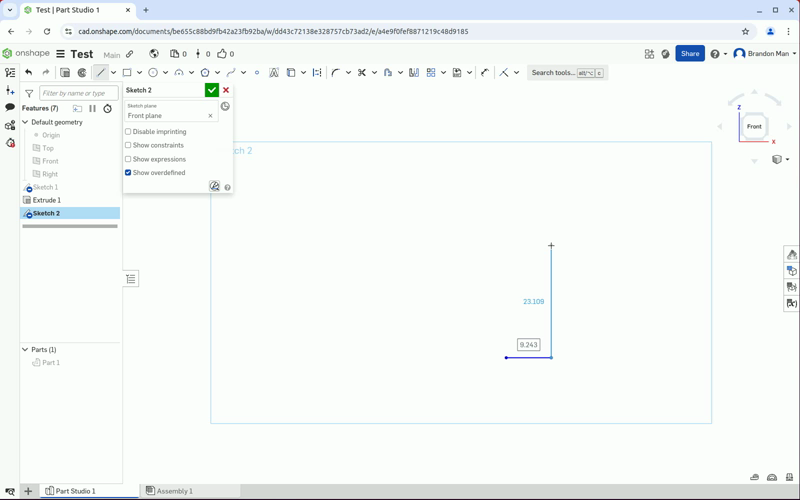
mouse_move(581, 245)
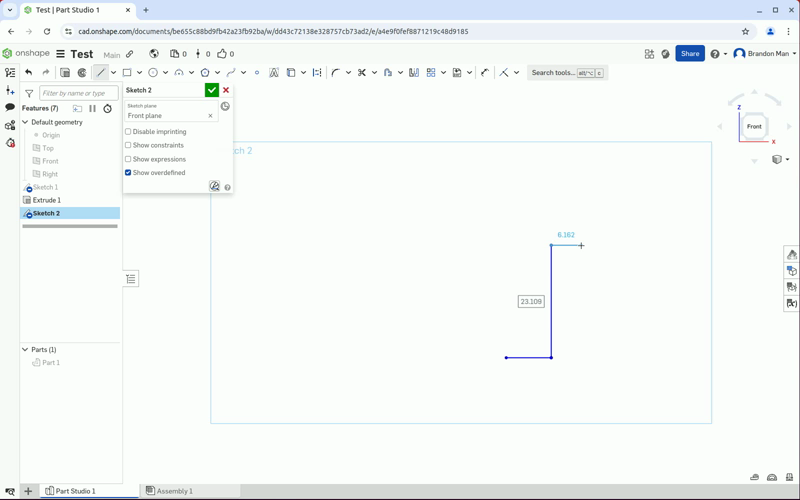
mouse_move(506, 245)
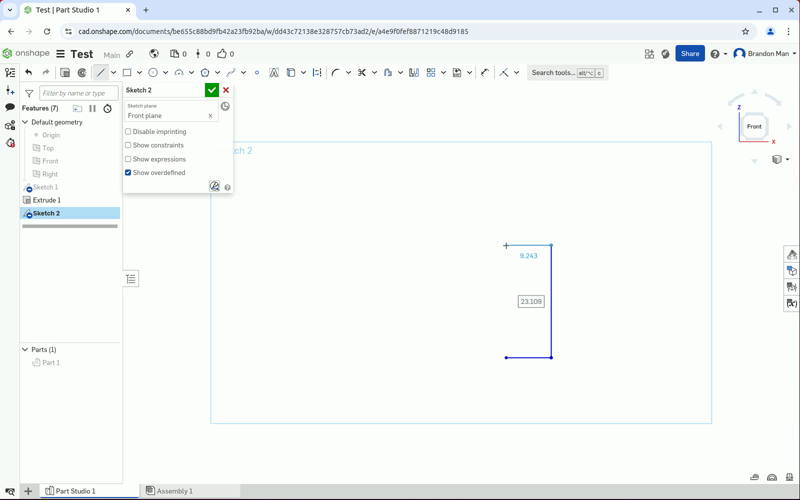
click(506, 245)
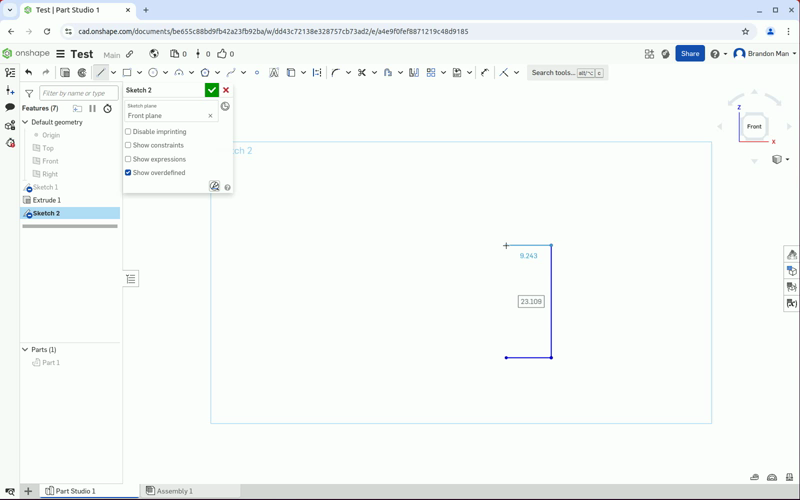
key_up(shift)
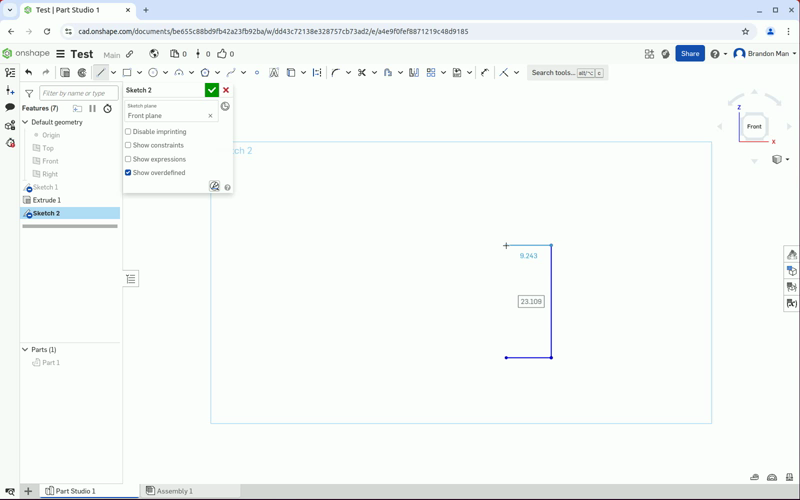
key_down(shift)
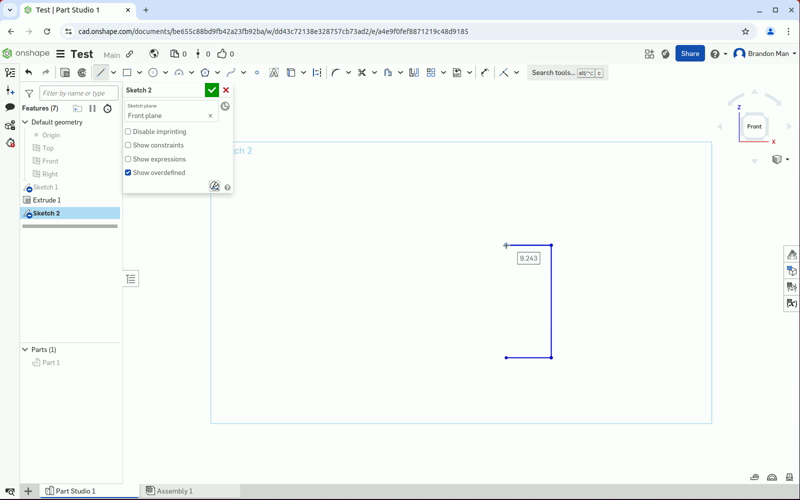
mouse_move(506, 357)
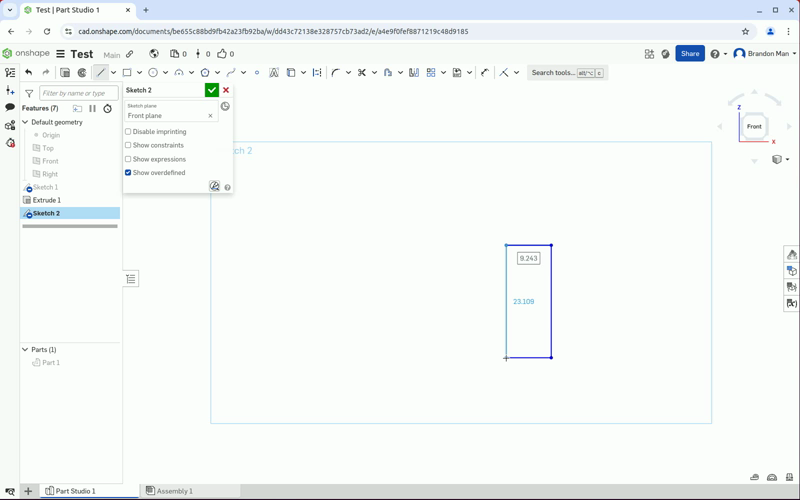
key_up(shift)
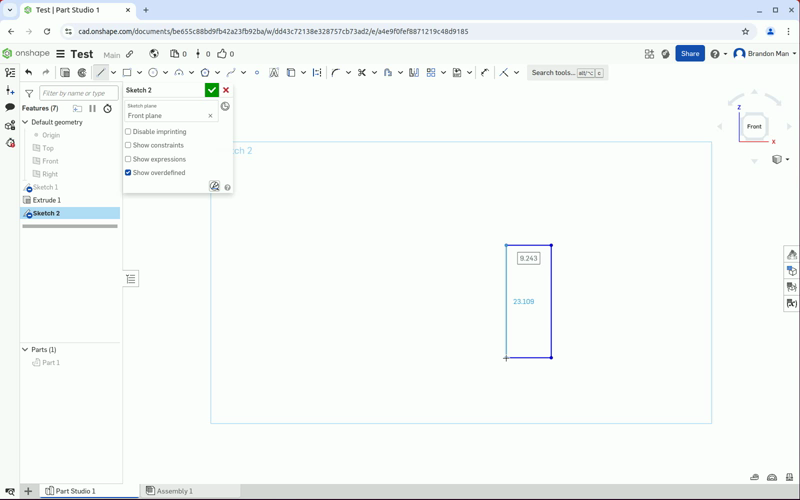
click(506, 357)
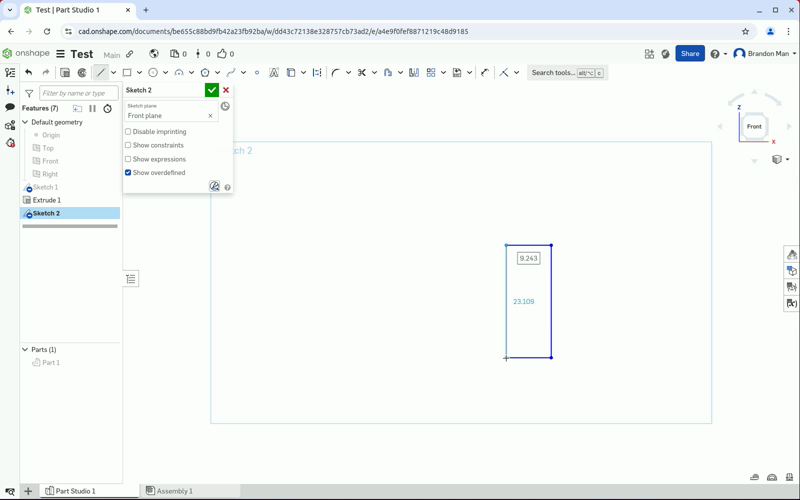
key(esc)
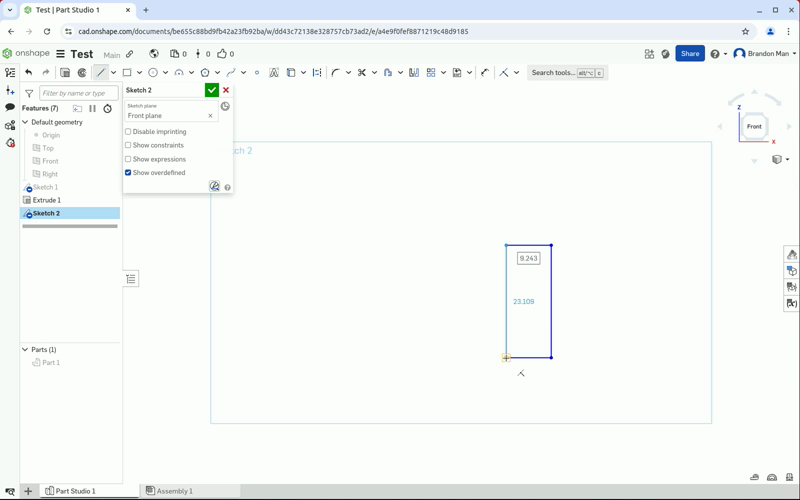
mouse_move(513, 298)
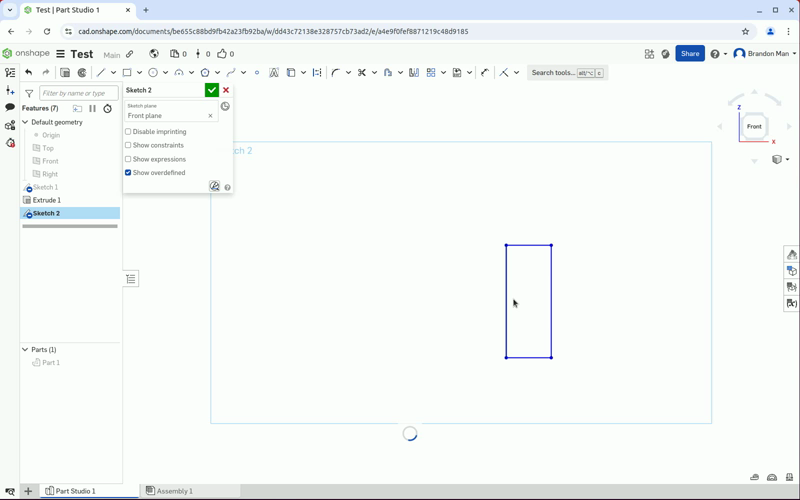
click(513, 298)
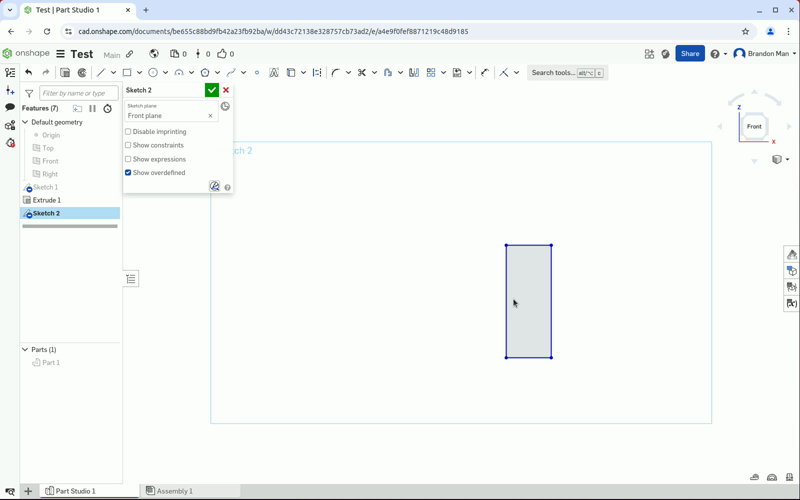
mouse_move(73, 352)
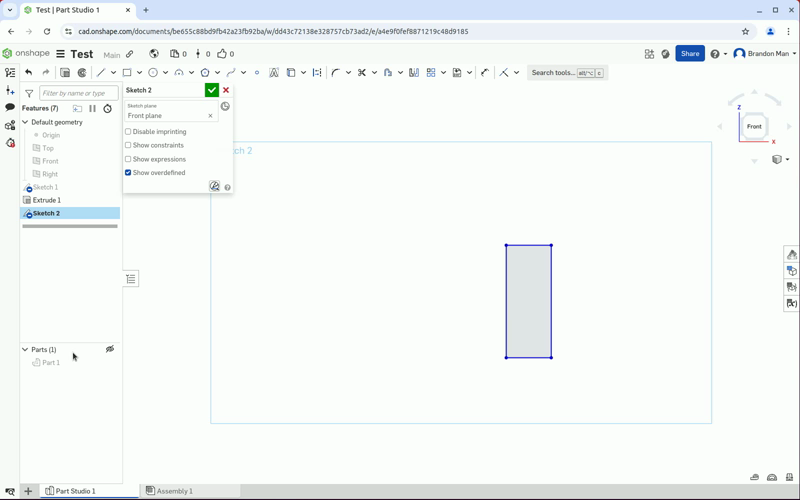
key(shift+y)
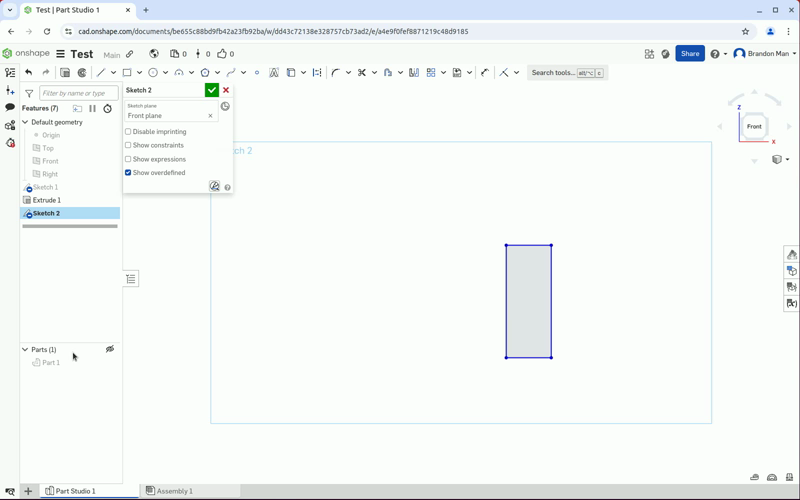
key(shift+e)
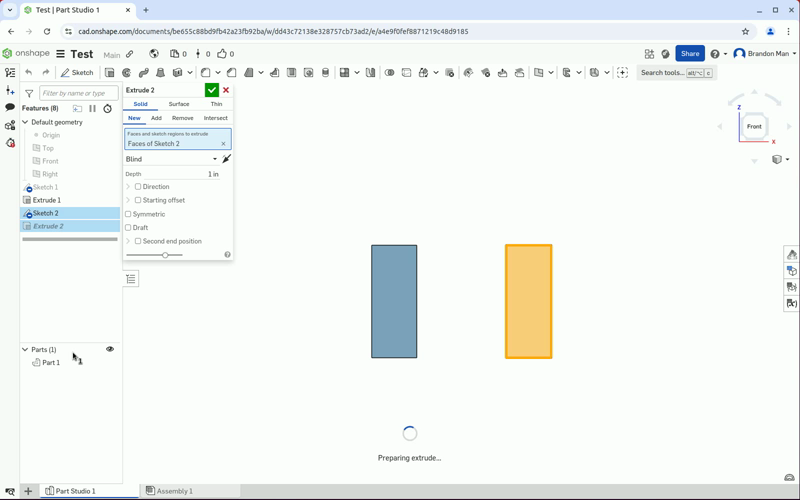
mouse_move(143, 106)
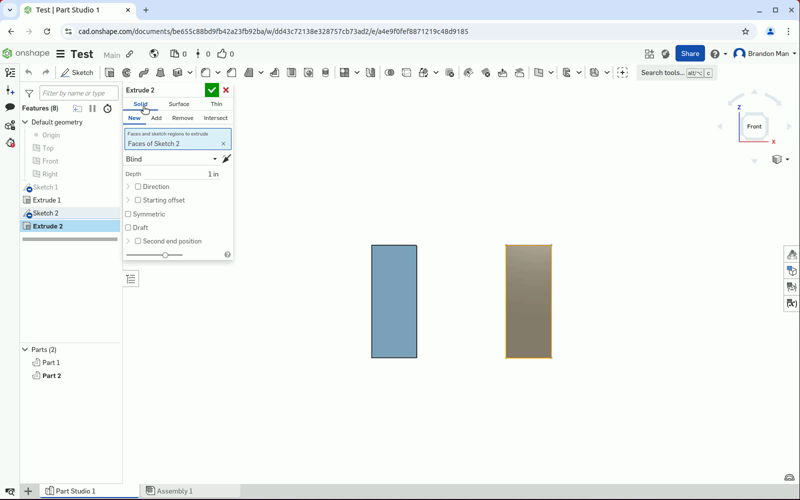
click(143, 106)
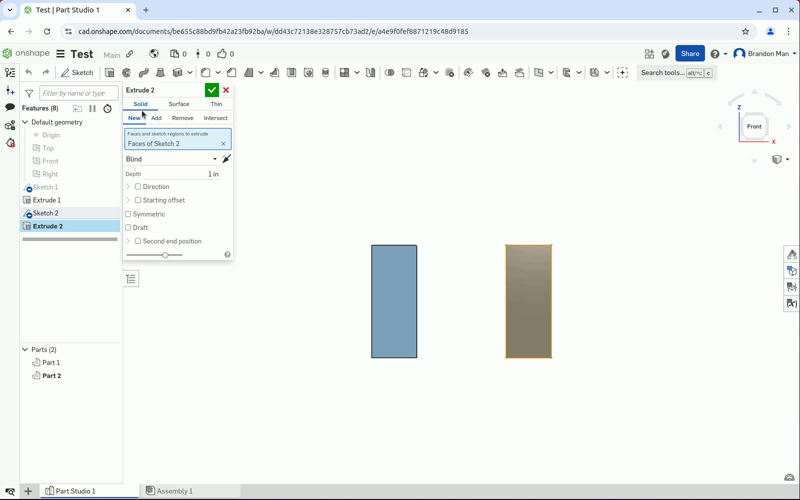
mouse_move(137, 120)
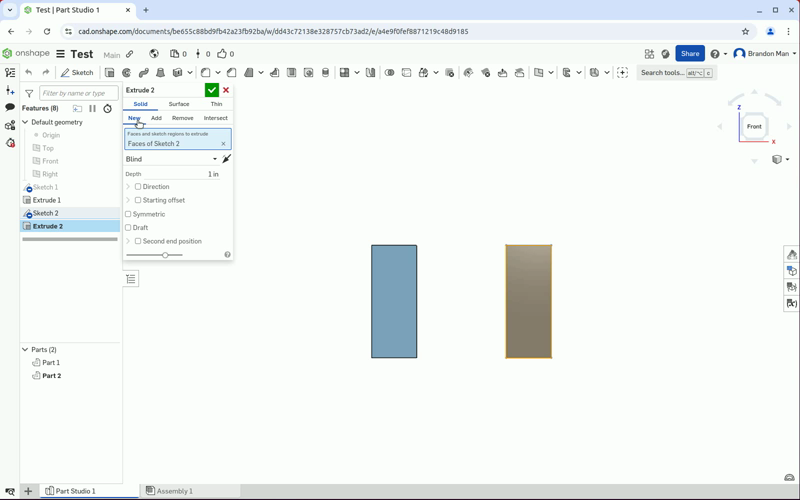
click(137, 120)
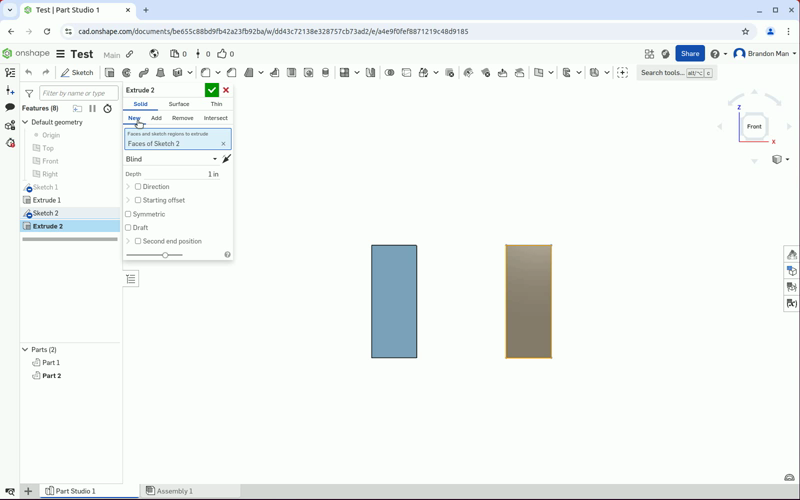
key(tab, 4)
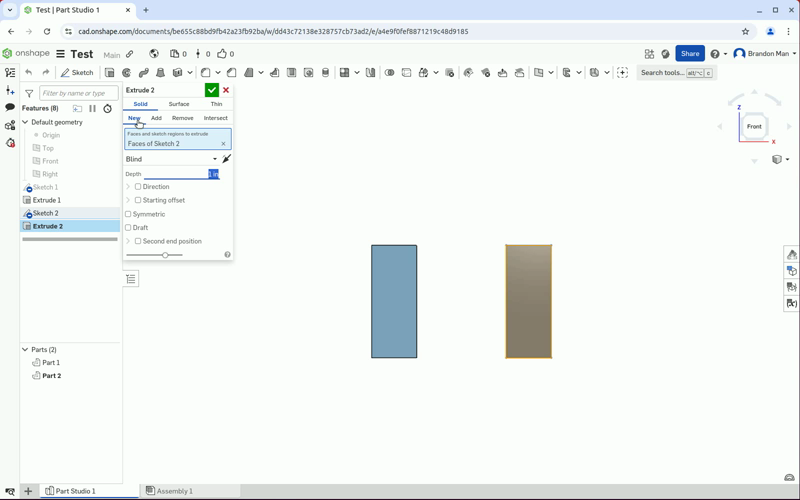
text(9.147)
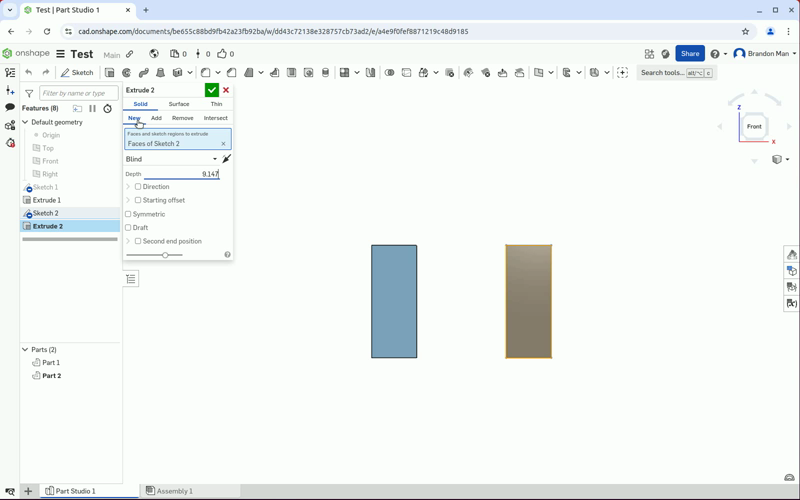
key(enter)
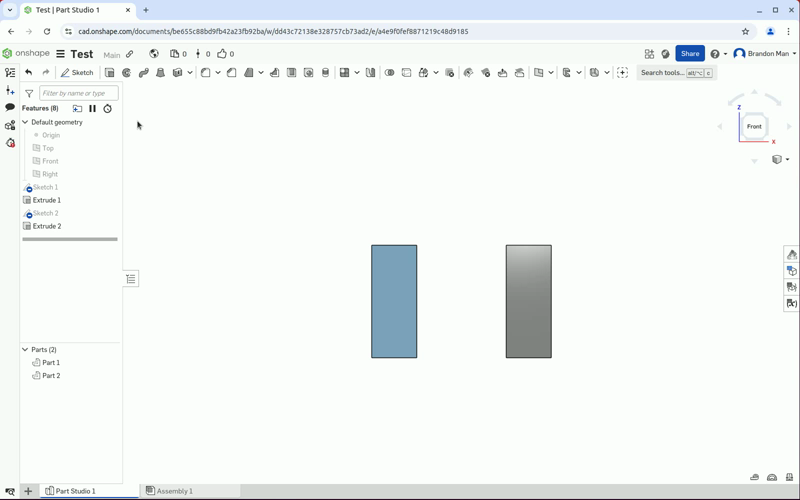
key(shift+h)
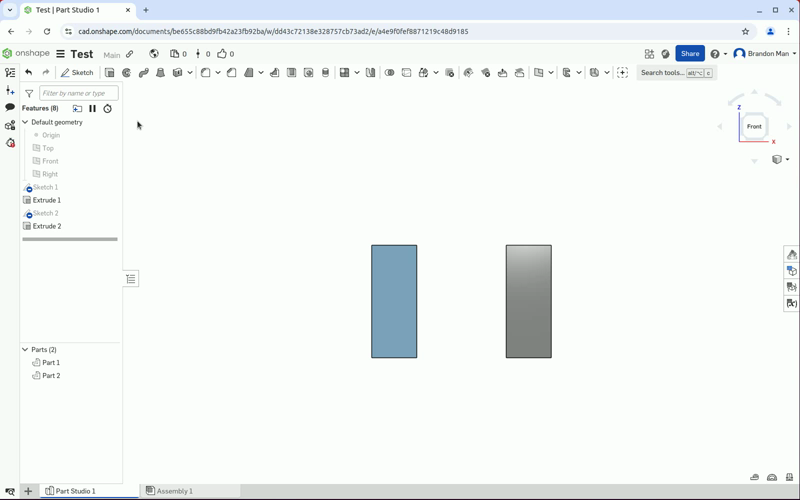
key(shift+h)
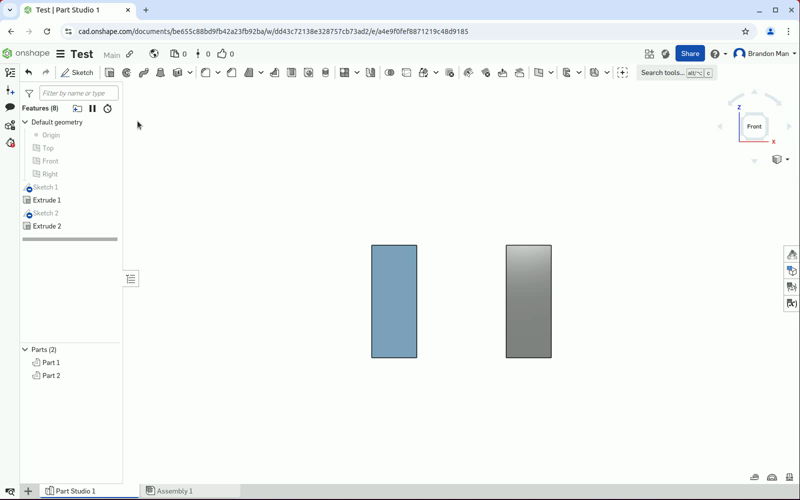
mouse_move(73, 189)
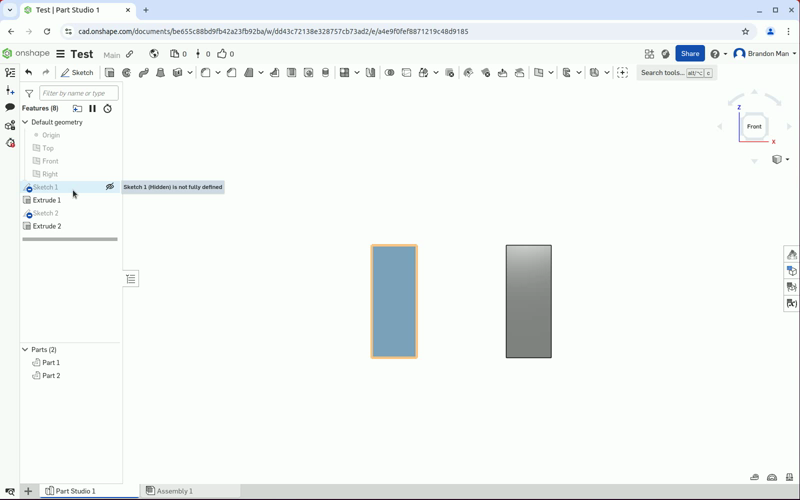
click(73, 189)
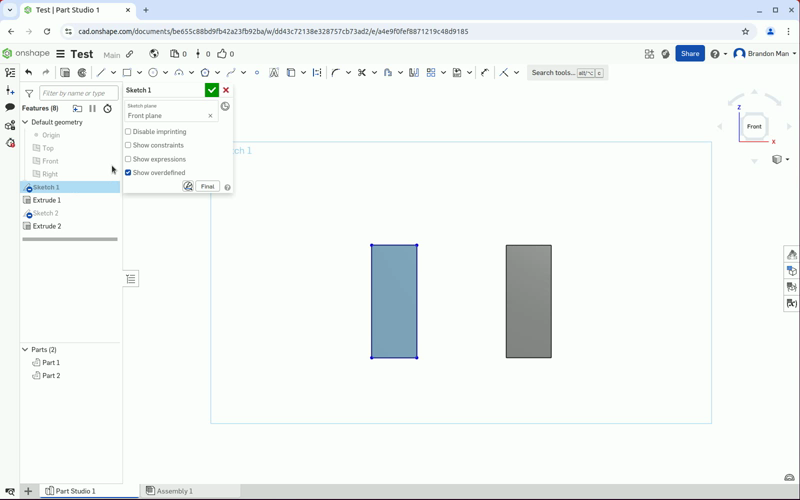
mouse_move(229, 92)
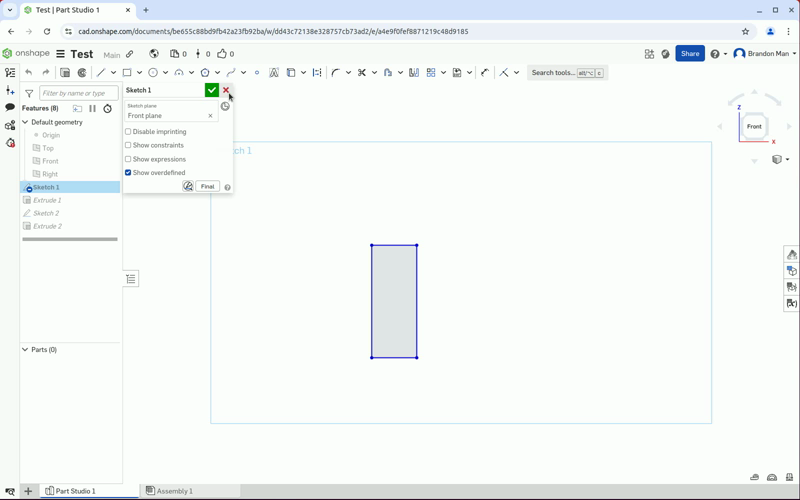
click(229, 92)
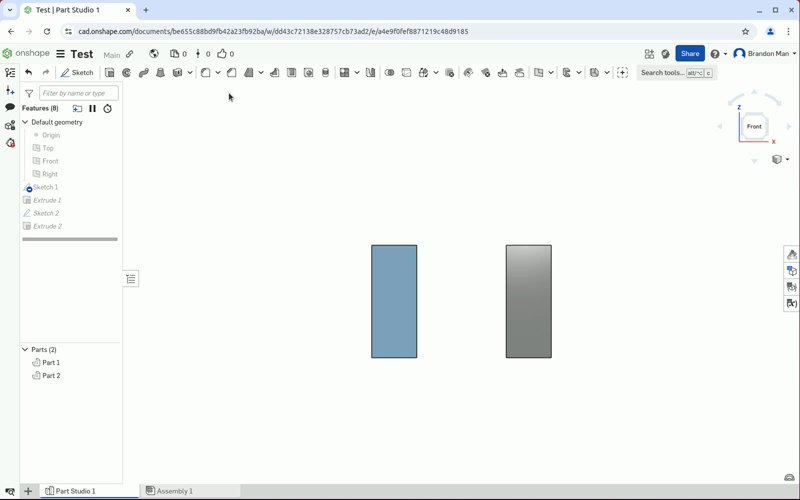
mouse_move(541, 75)
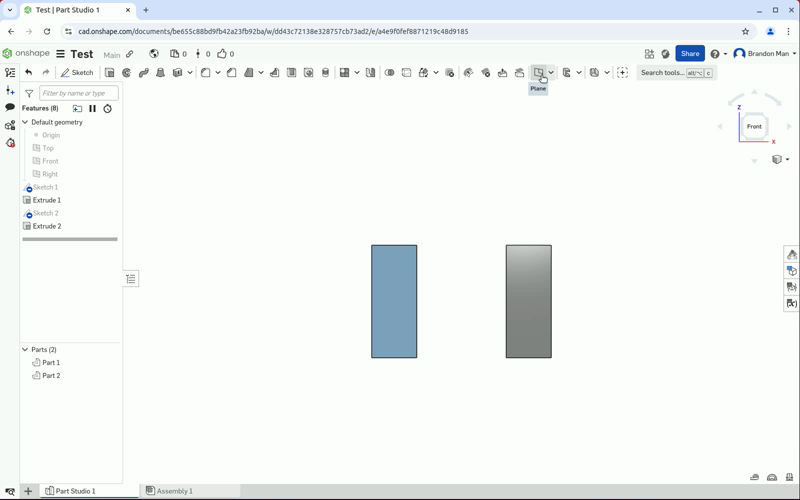
click(541, 75)
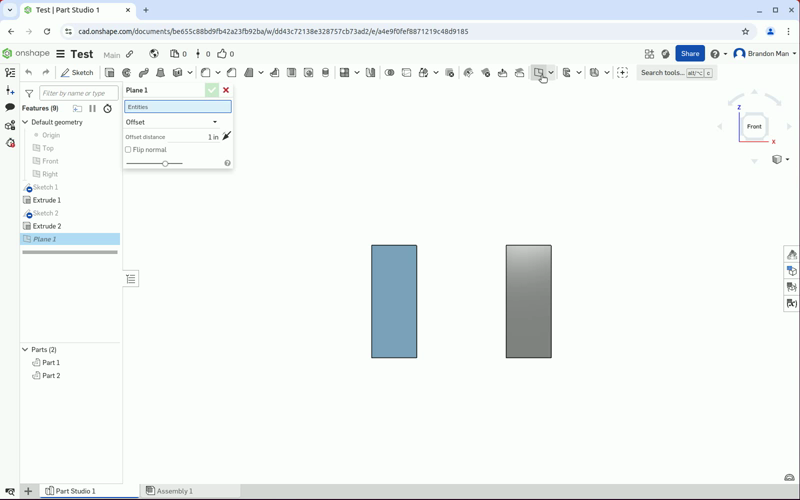
mouse_move(73, 163)
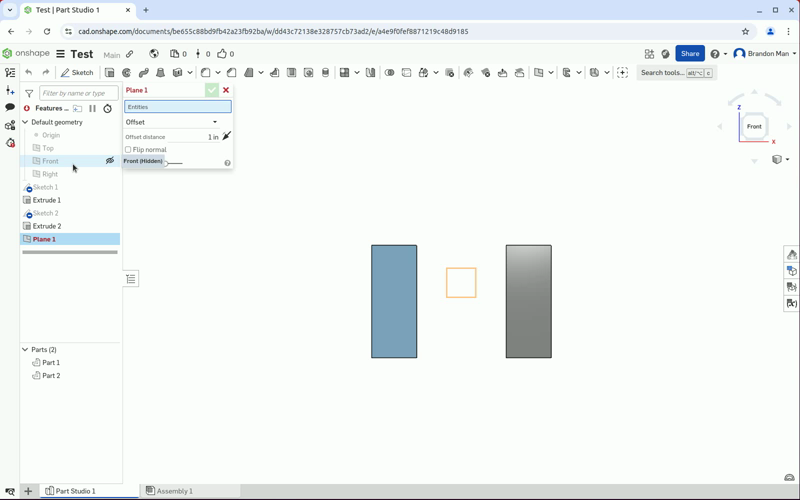
click(73, 163)
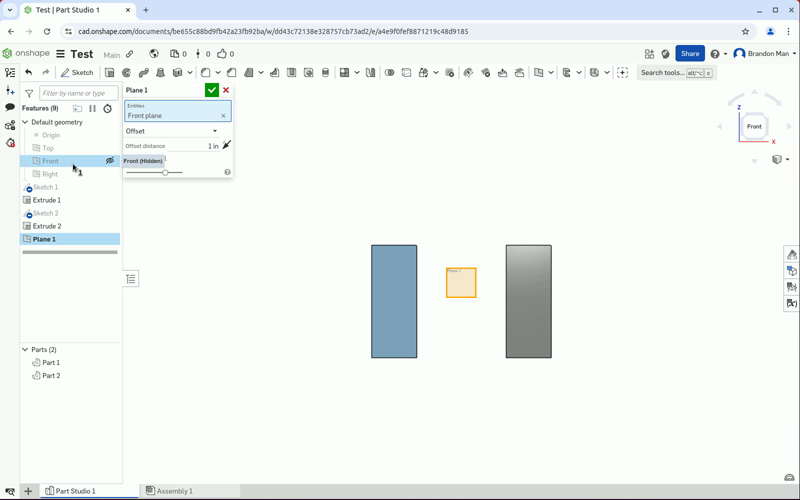
key(tab, 2)
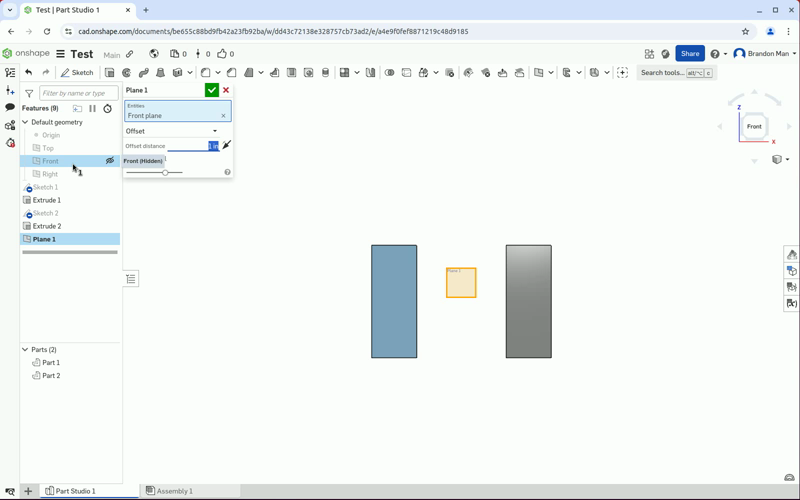
text(9.151)
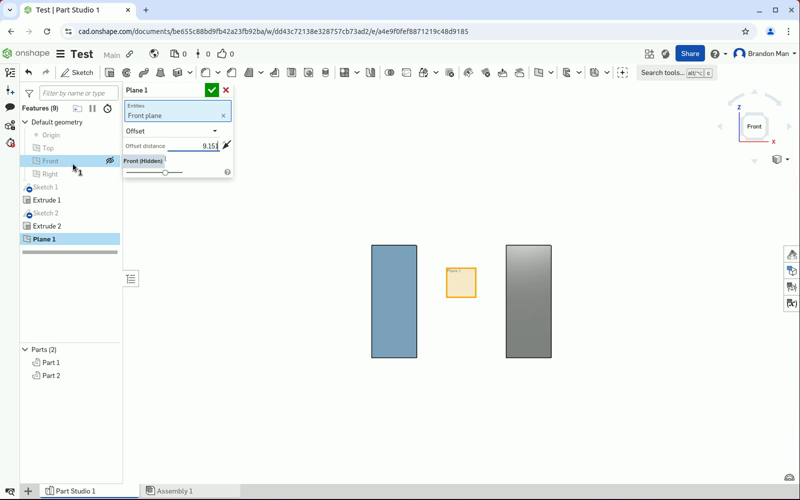
key(enter, 2)
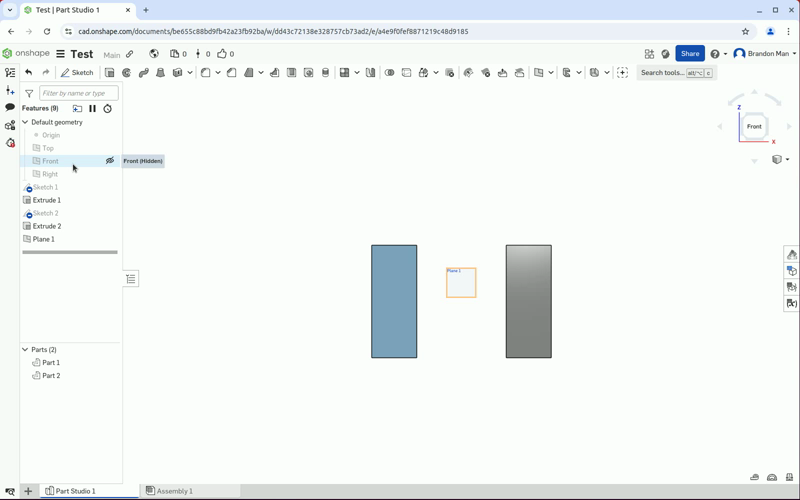
key(shift+s)
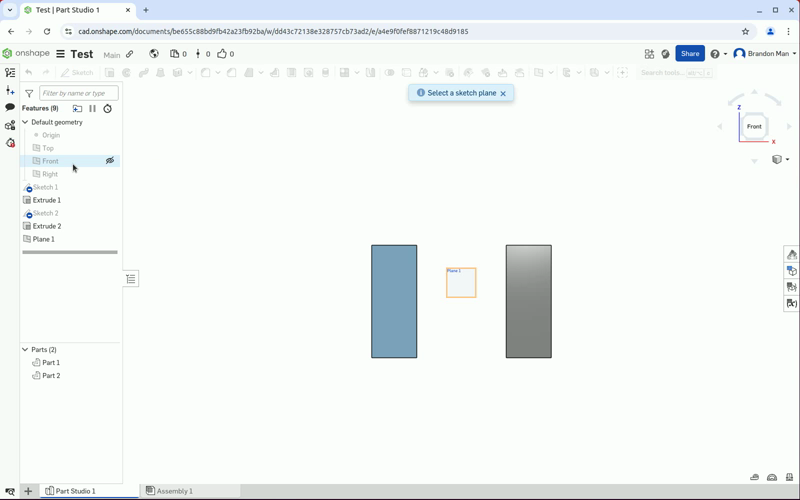
mouse_move(73, 241)
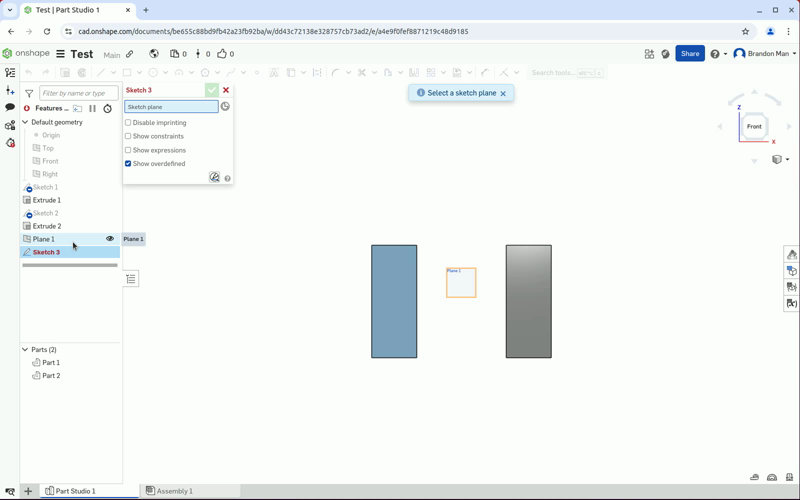
click(73, 241)
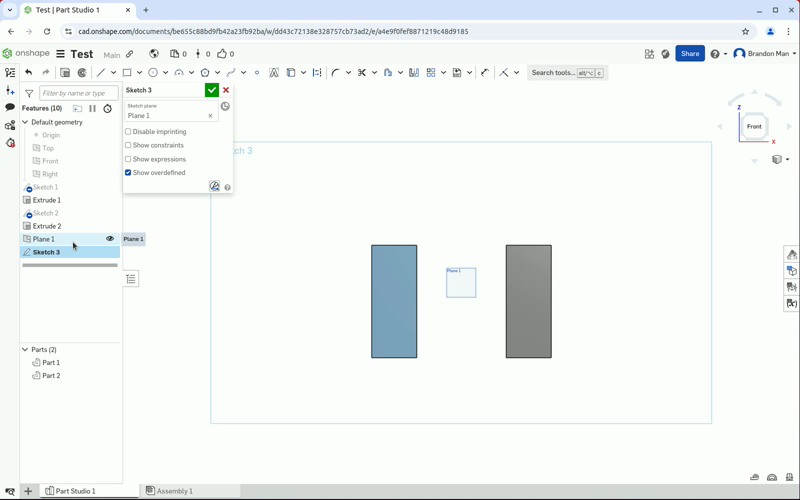
mouse_move(73, 352)
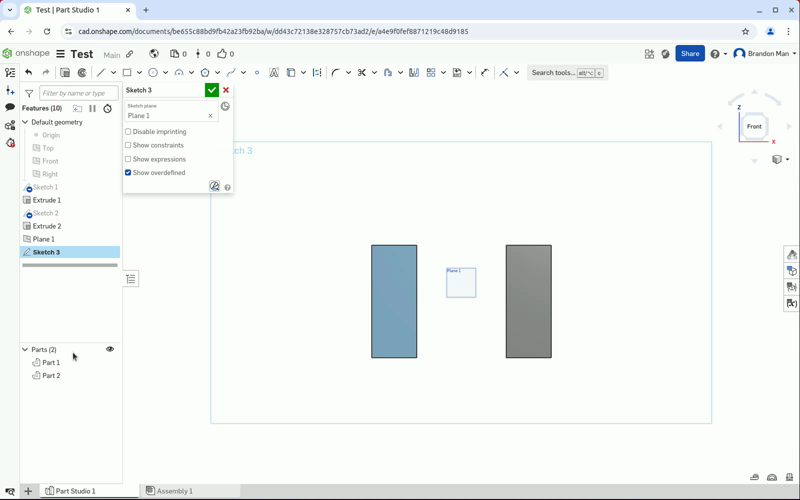
key(y)
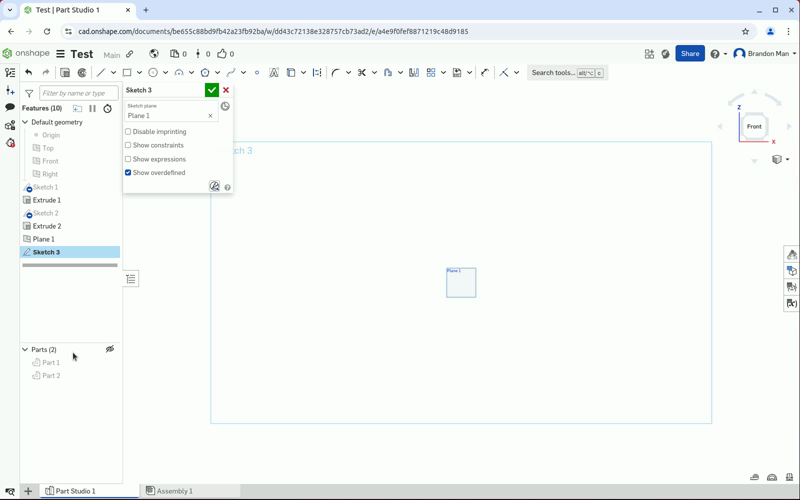
key(l)
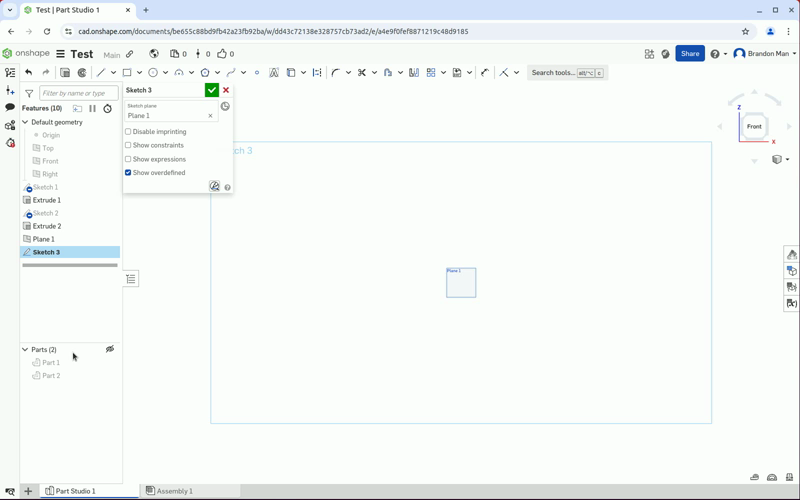
key_down(shift)
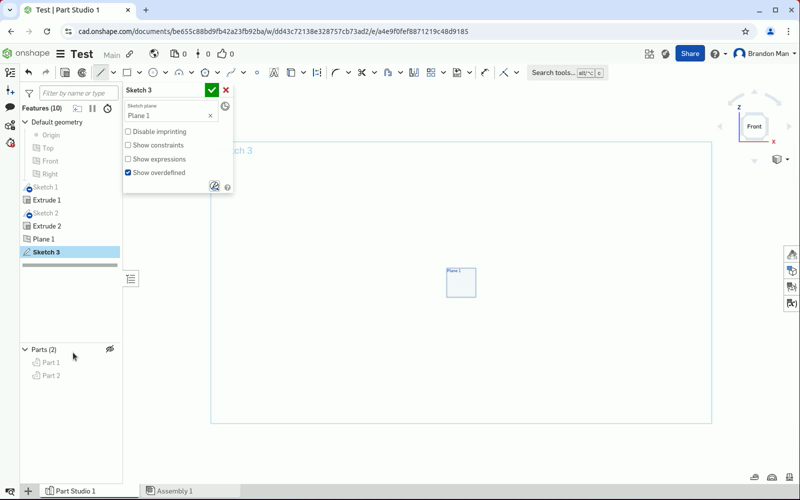
mouse_move(506, 290)
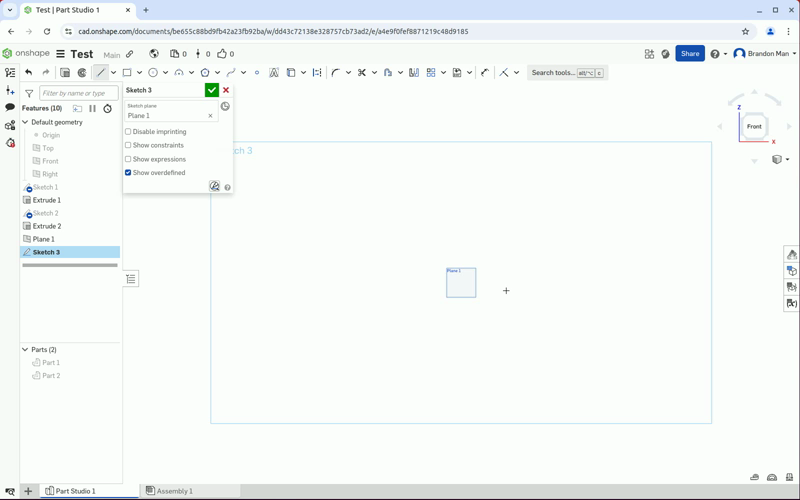
click(506, 290)
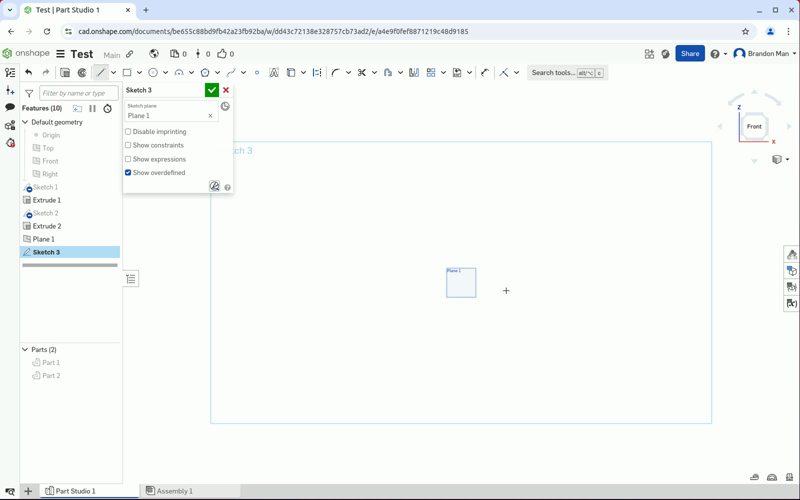
key_up(shift)
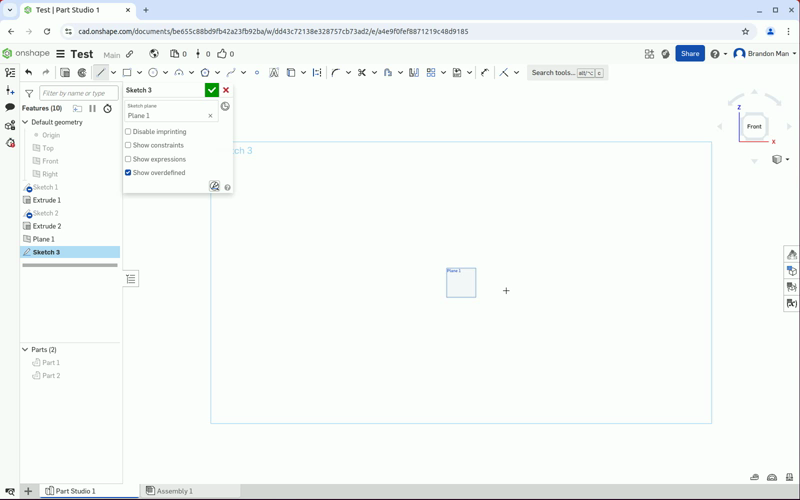
key_down(shift)
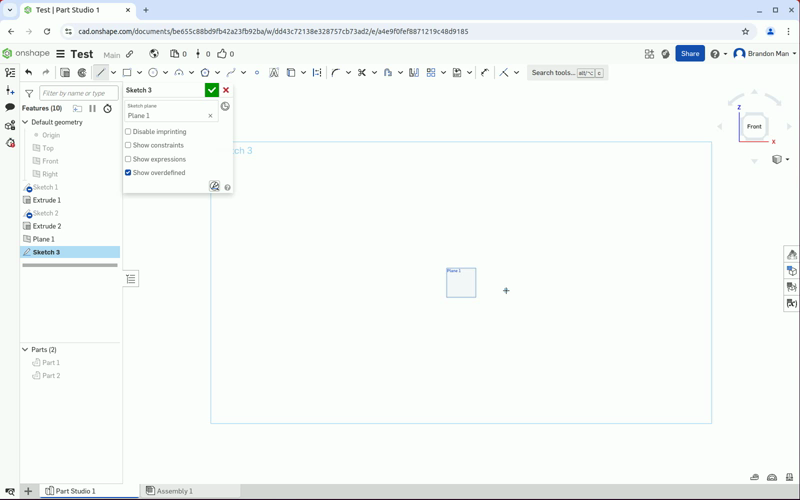
mouse_move(536, 290)
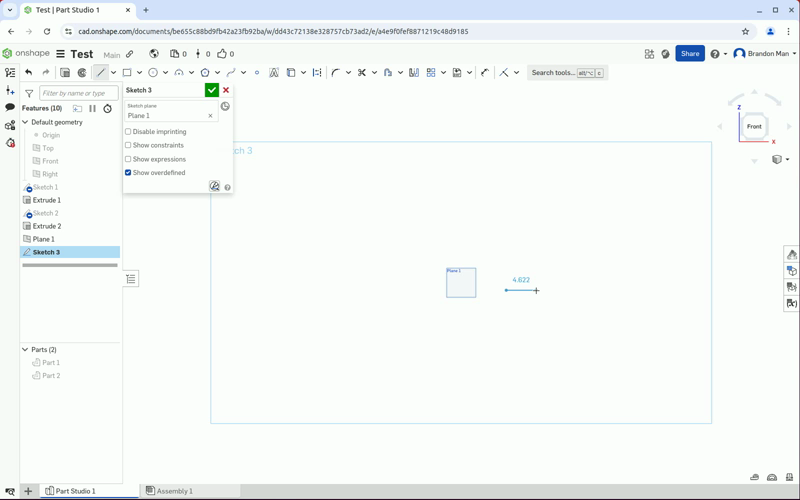
mouse_move(551, 290)
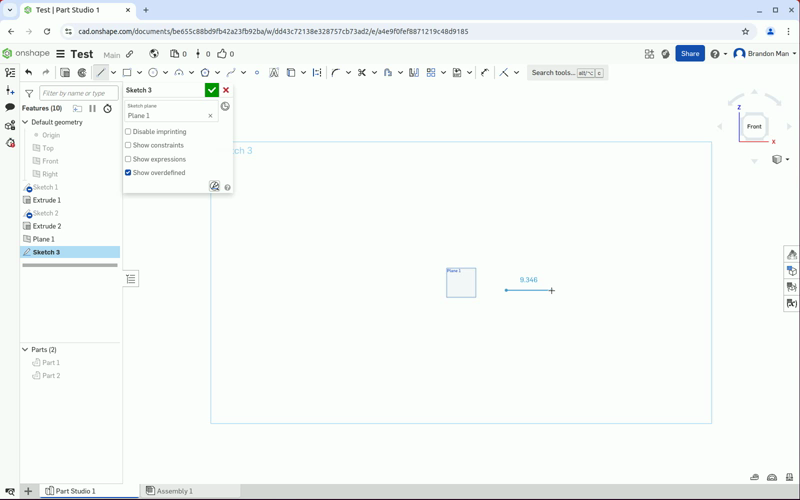
click(551, 290)
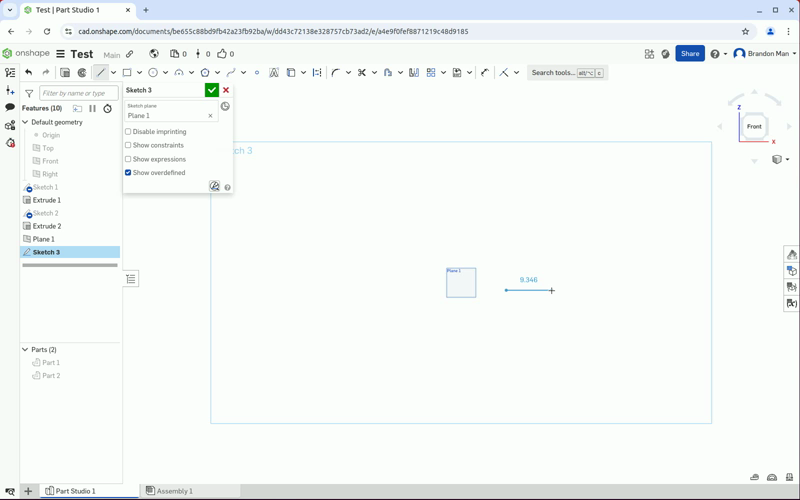
key_up(shift)
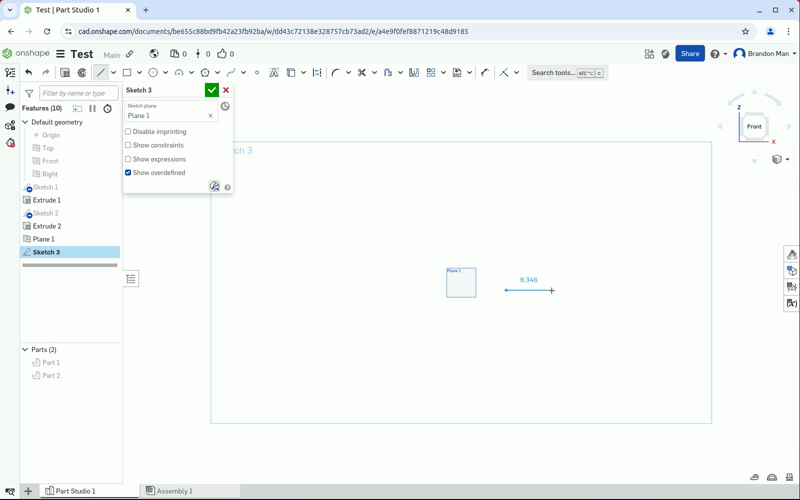
key_down(shift)
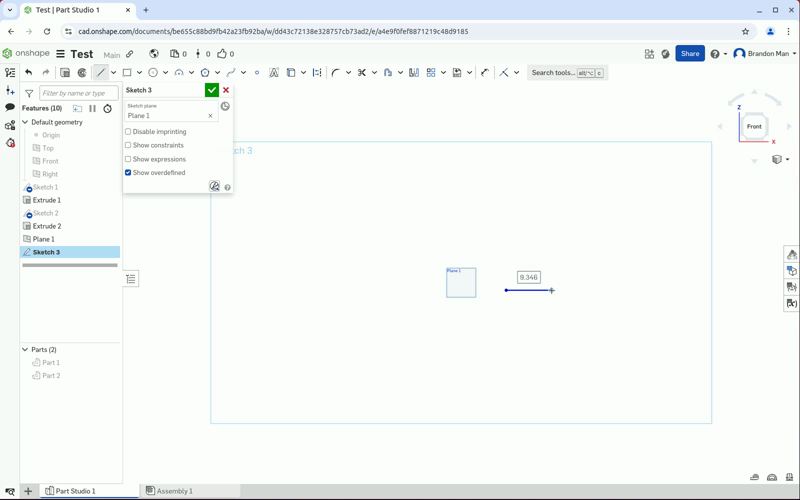
mouse_move(581, 290)
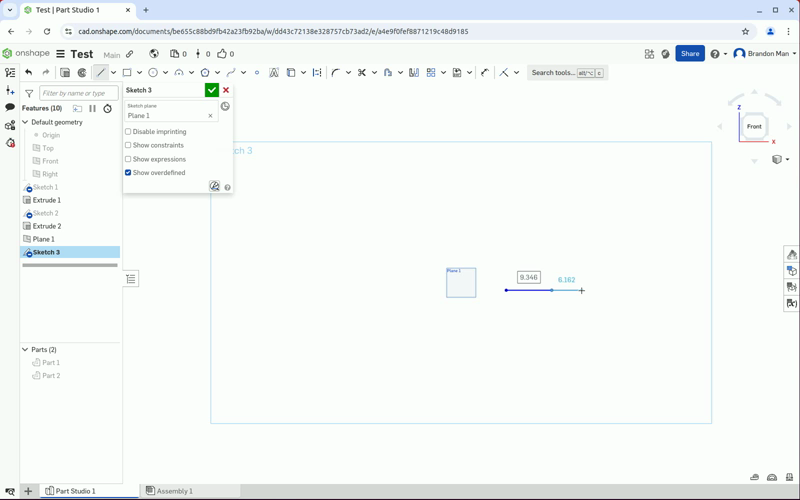
mouse_move(551, 244)
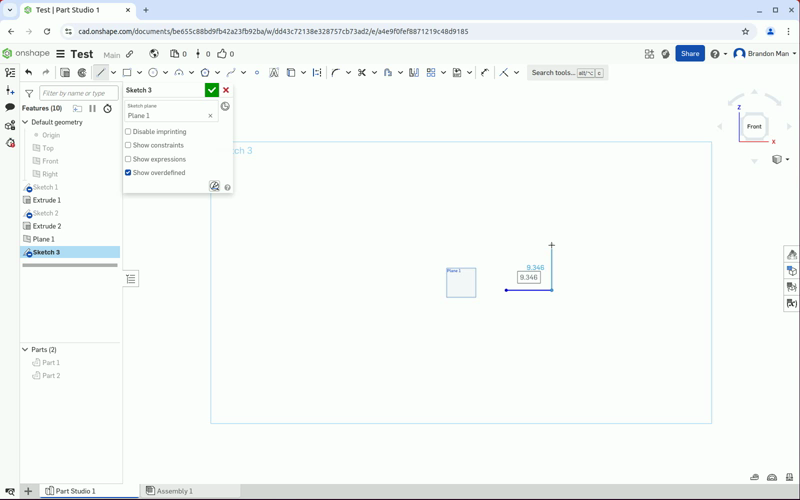
click(551, 244)
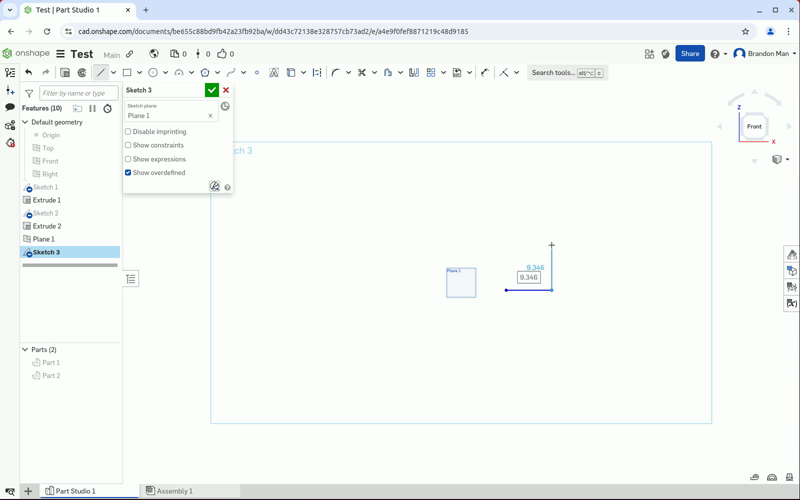
key_up(shift)
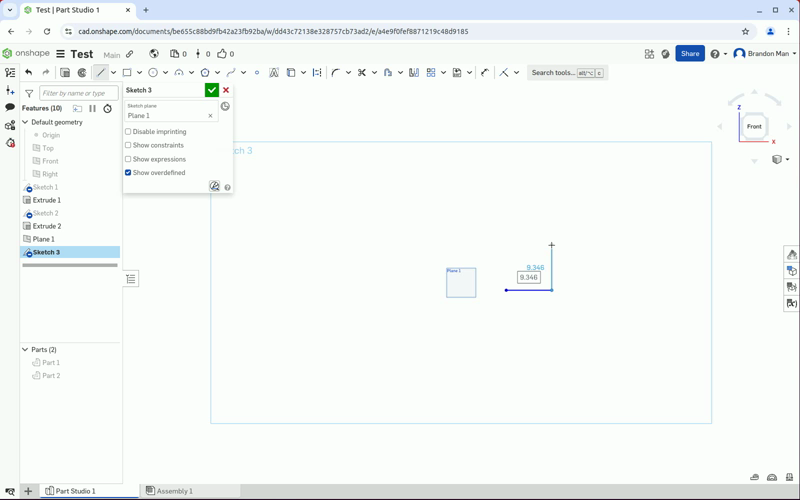
key_down(shift)
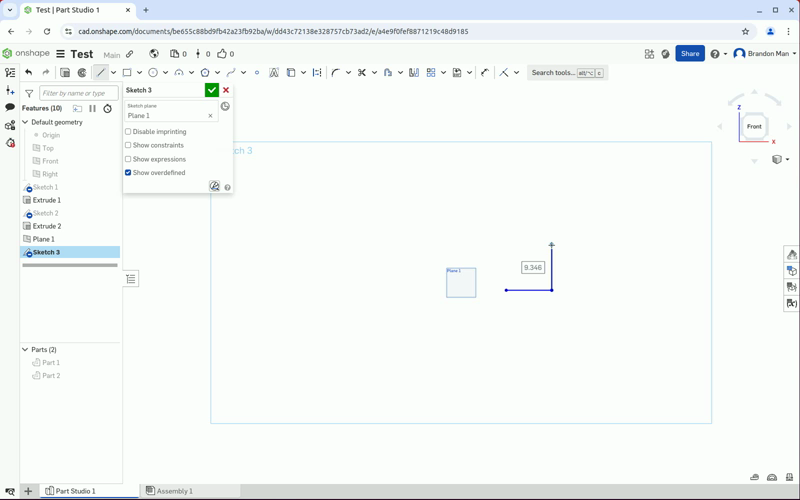
mouse_move(581, 244)
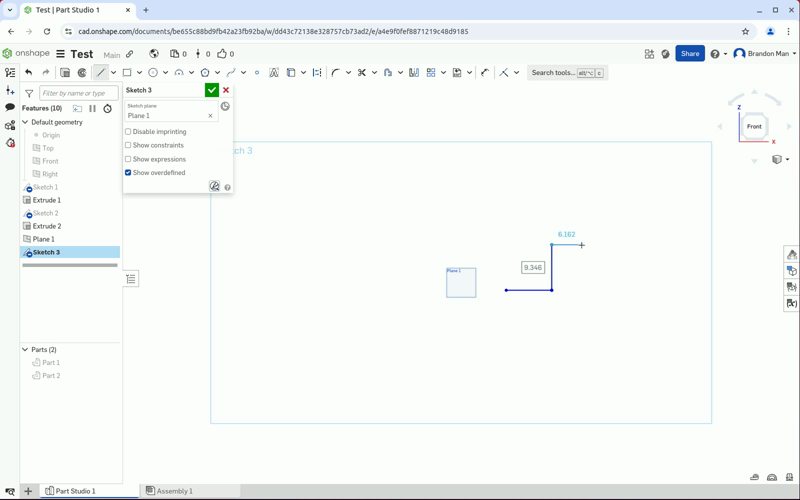
mouse_move(506, 244)
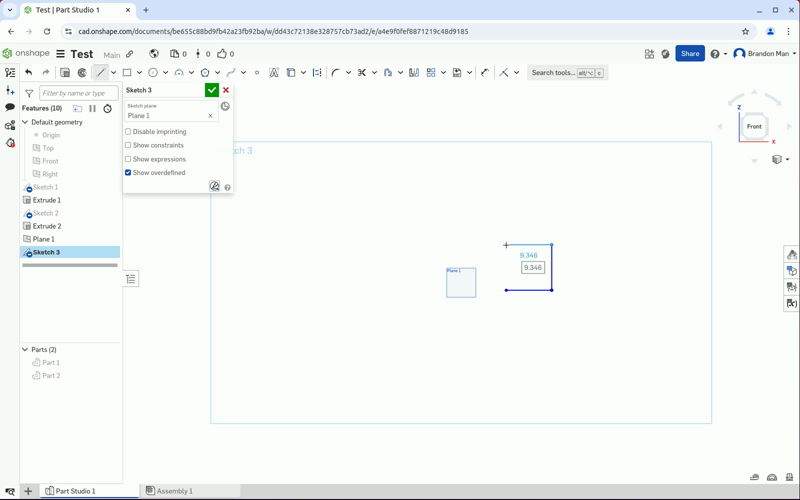
click(506, 244)
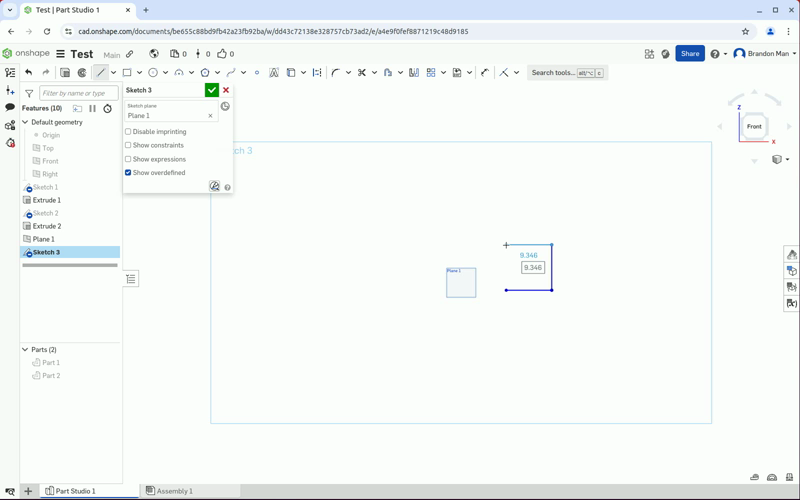
key_up(shift)
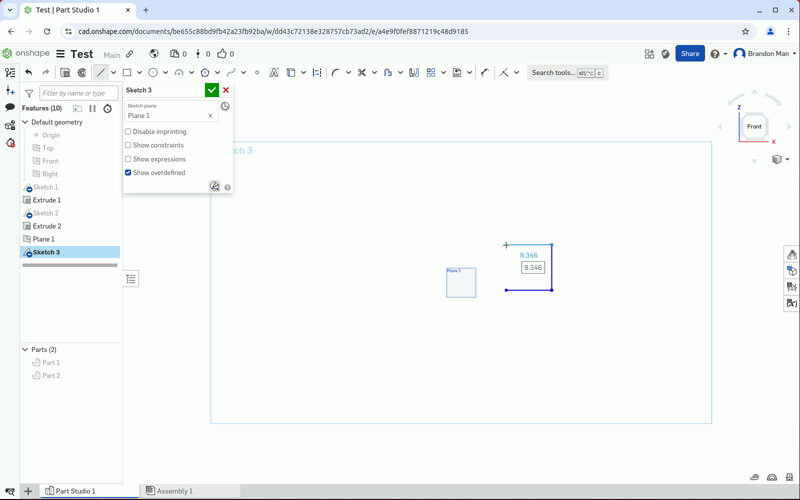
mouse_move(536, 244)
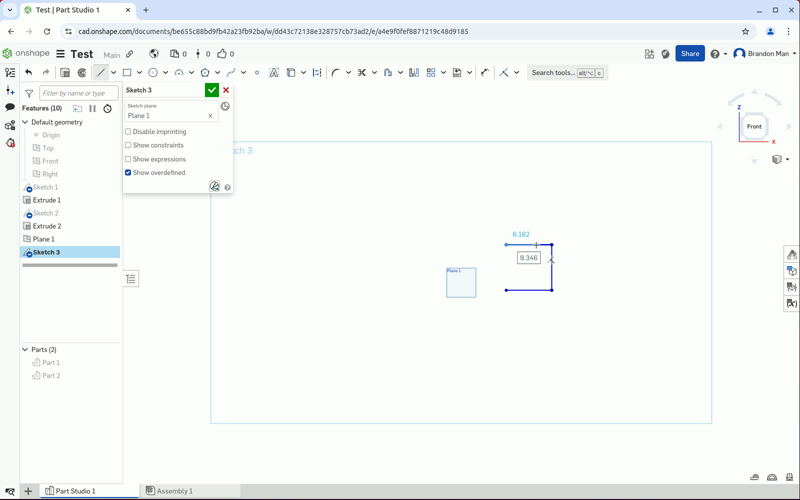
key_down(shift)
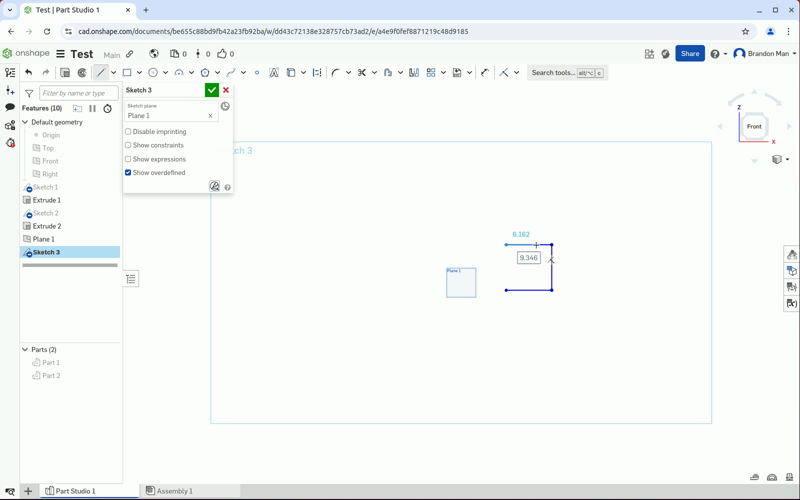
mouse_move(506, 290)
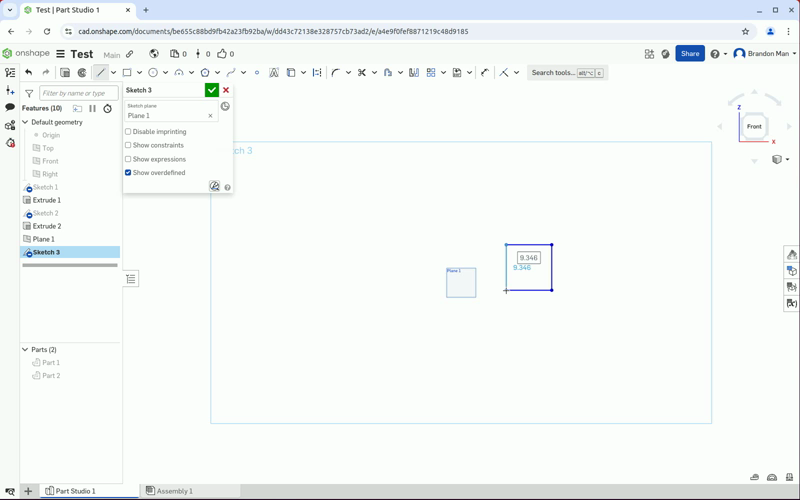
key_up(shift)
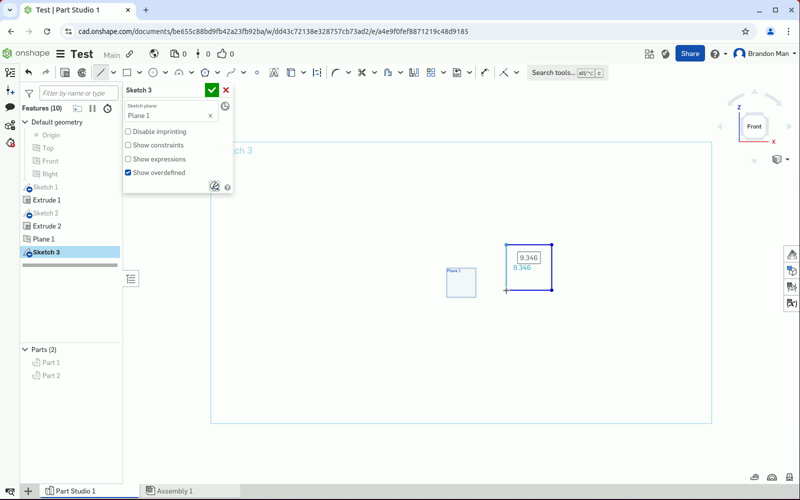
click(506, 290)
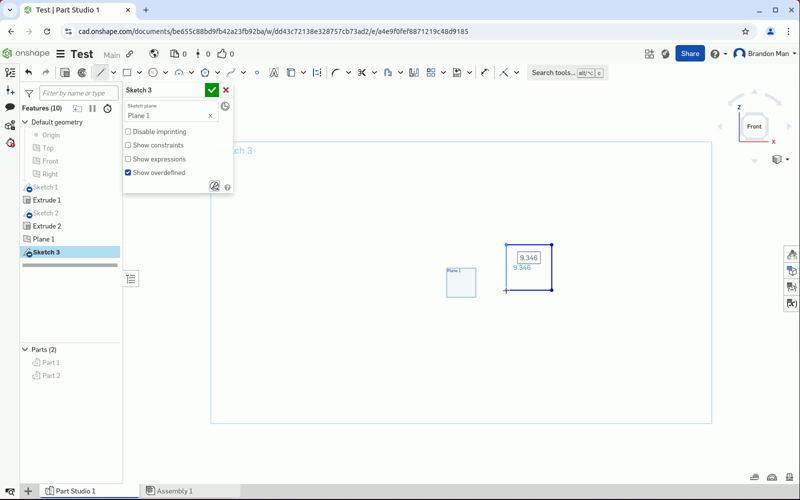
key(esc)
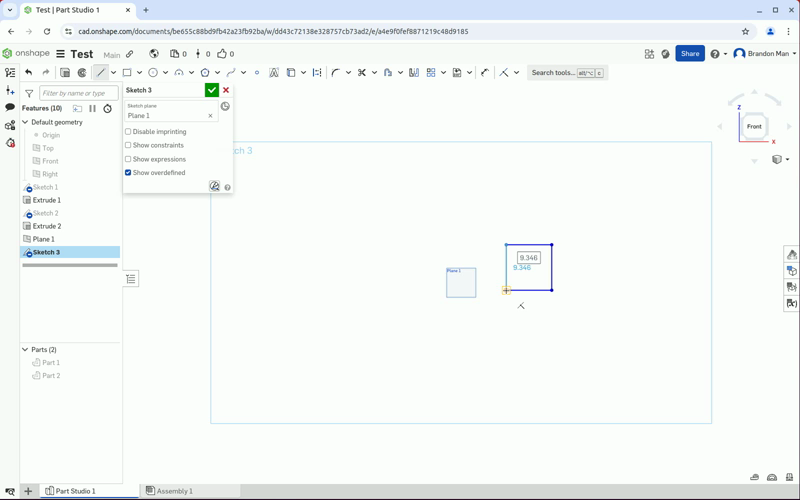
mouse_move(533, 280)
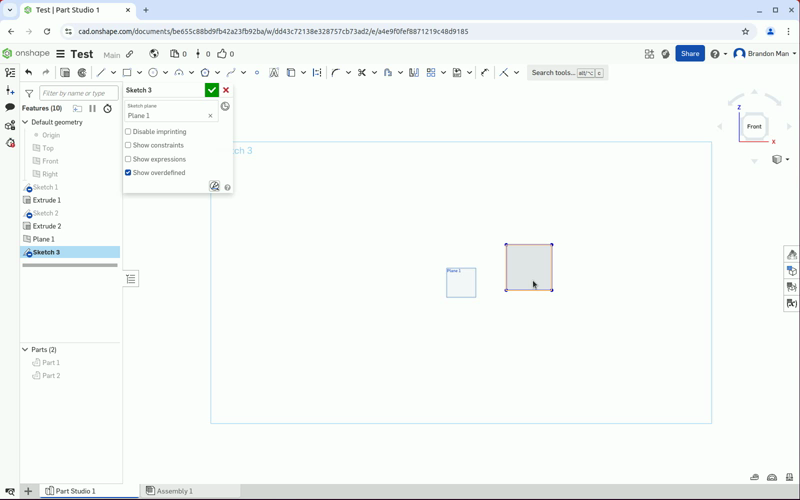
click(533, 280)
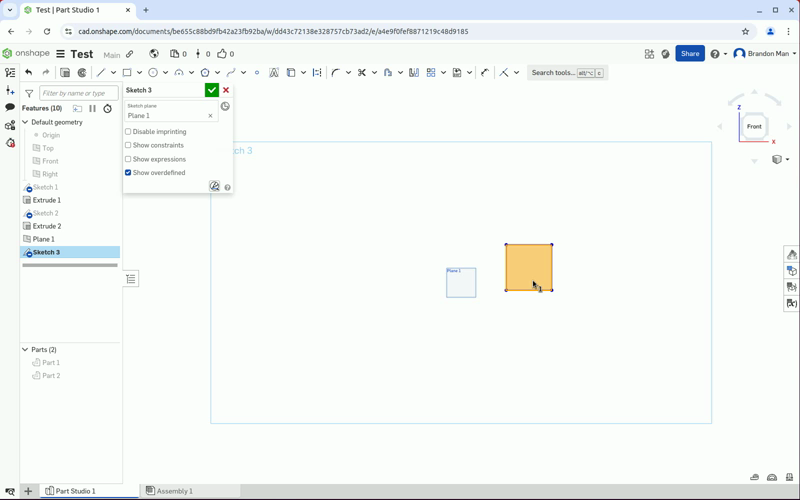
mouse_move(73, 352)
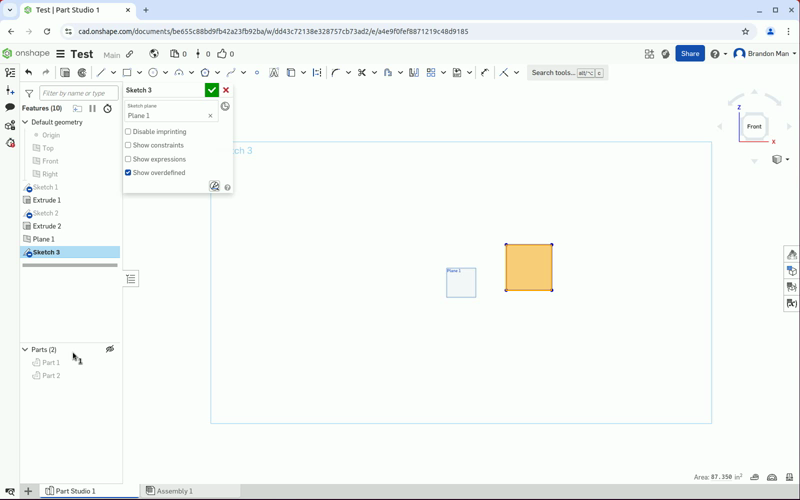
key(shift+y)
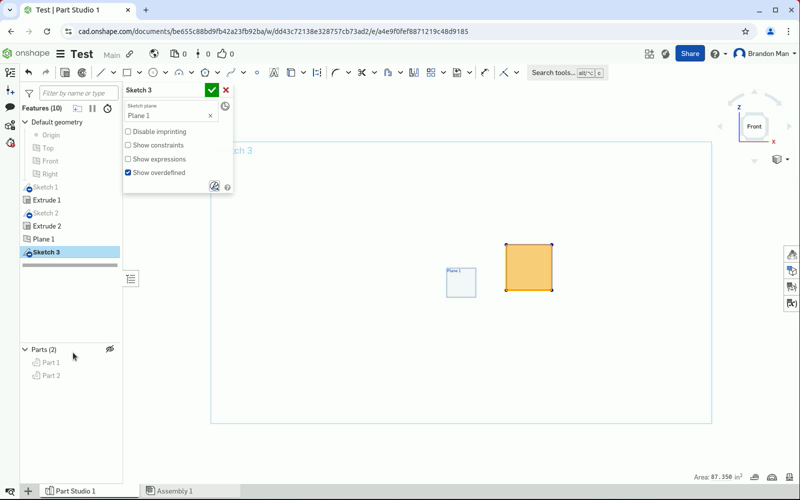
key(shift+e)
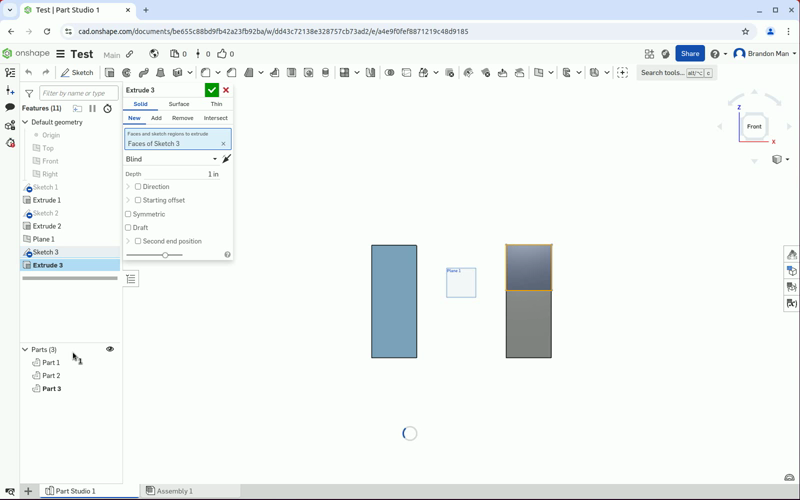
mouse_move(143, 106)
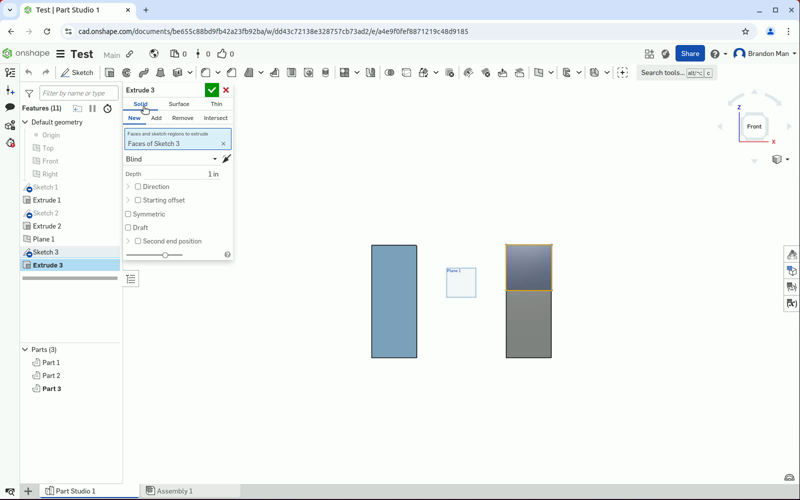
click(143, 106)
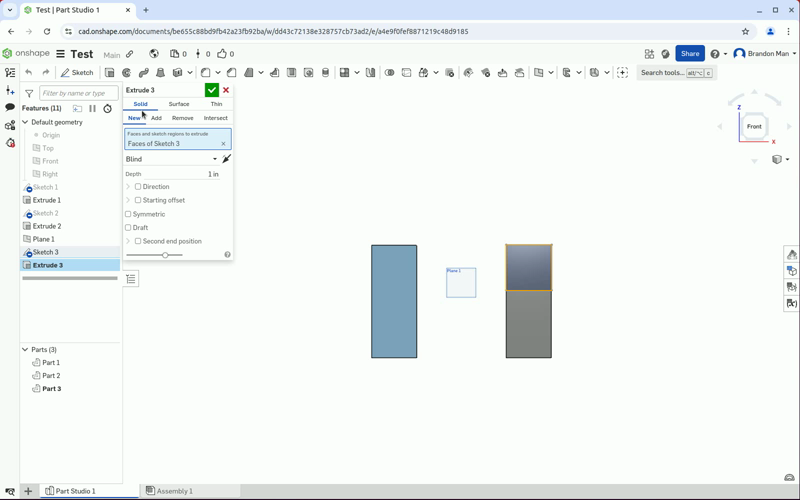
mouse_move(137, 120)
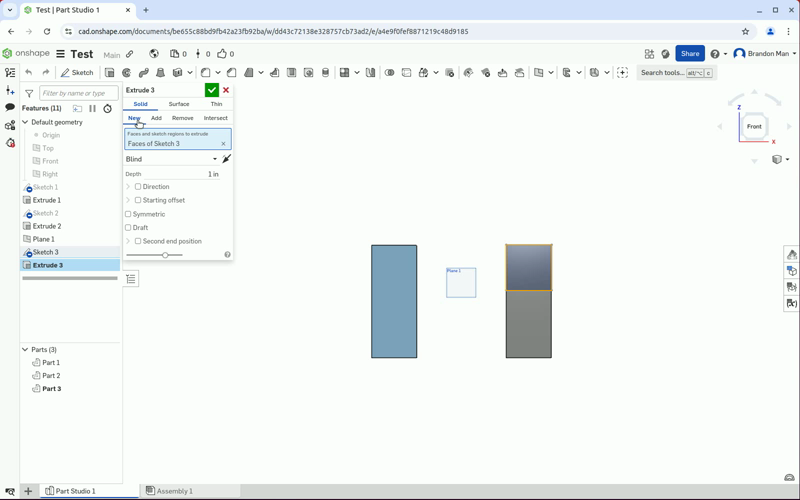
click(137, 120)
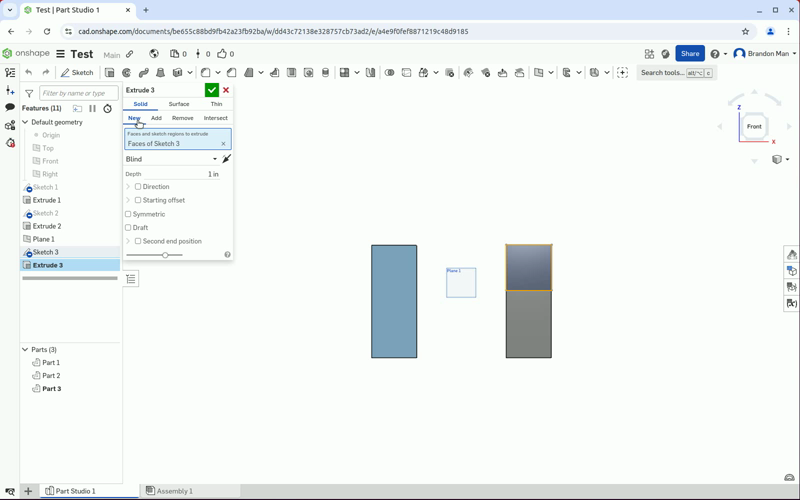
key(tab, 4)
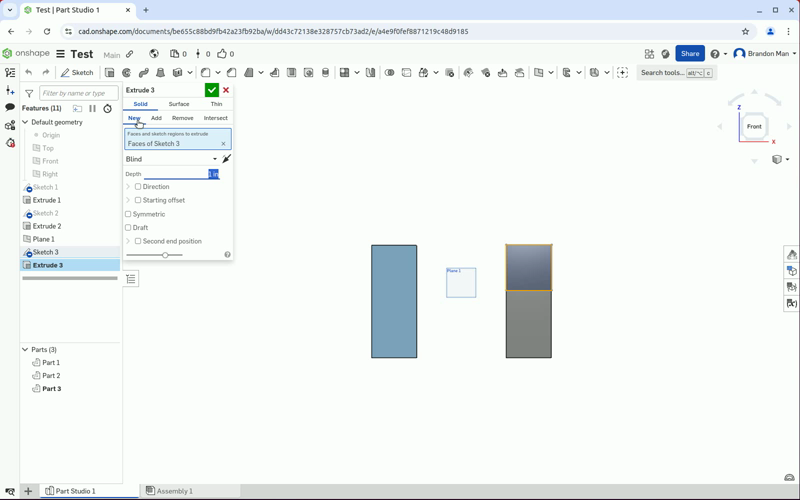
text(13.961)
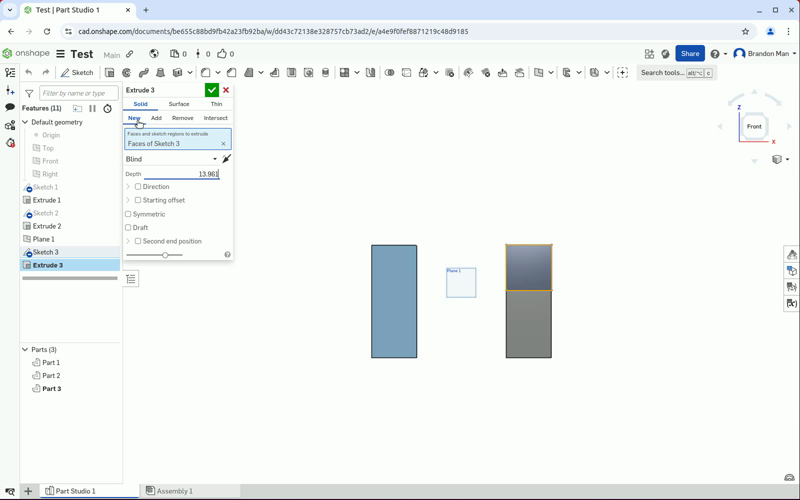
key(enter)
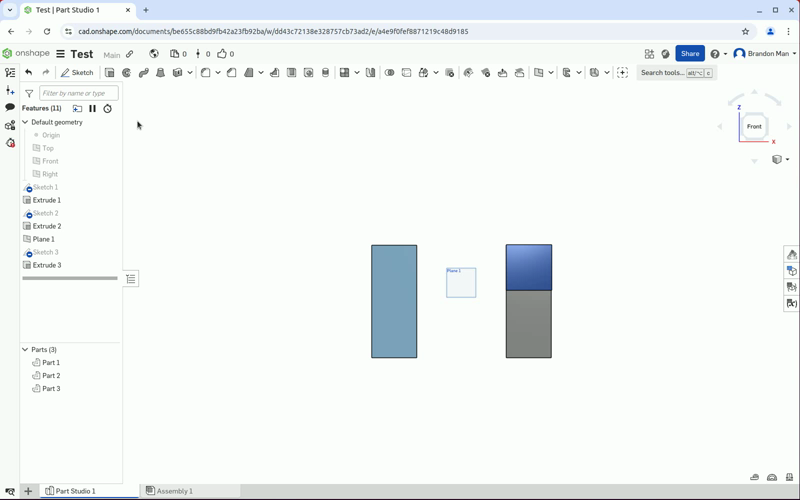
key(shift+h)
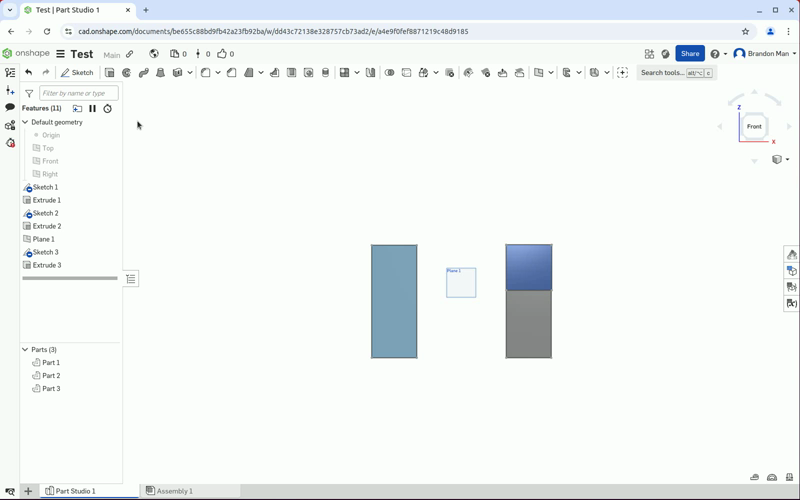
key(shift+h)
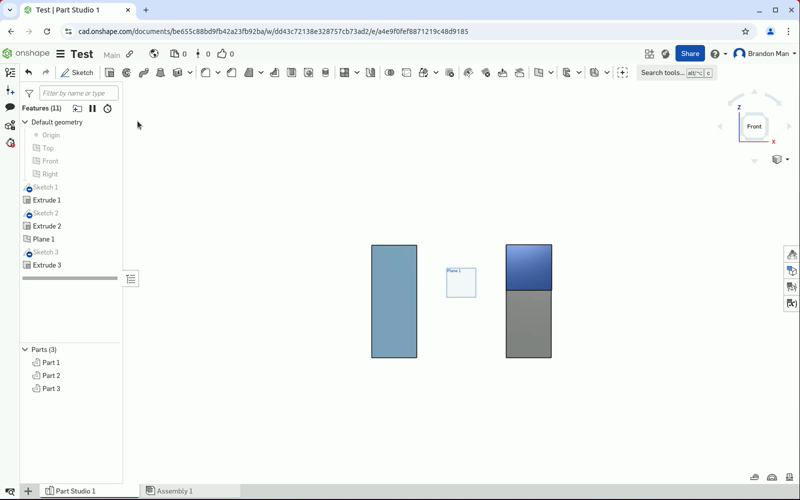
mouse_move(73, 189)
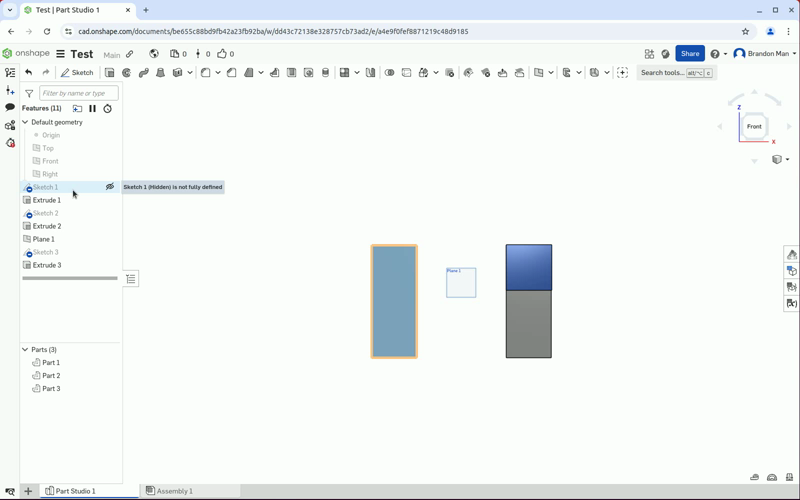
click(73, 189)
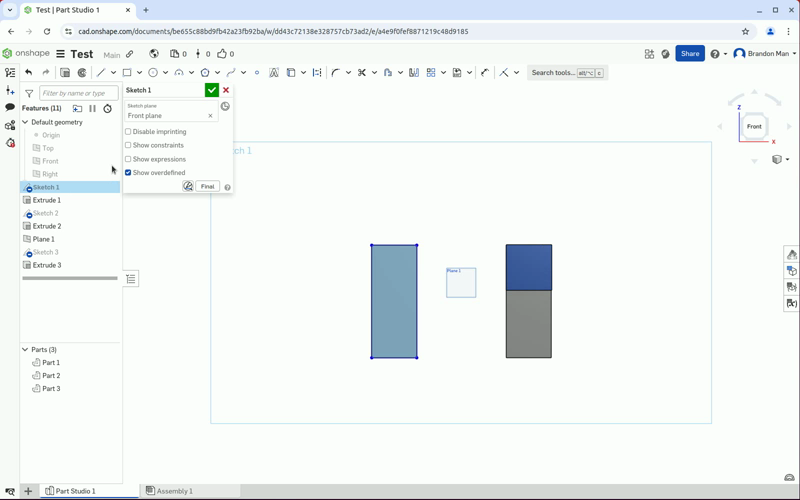
mouse_move(229, 92)
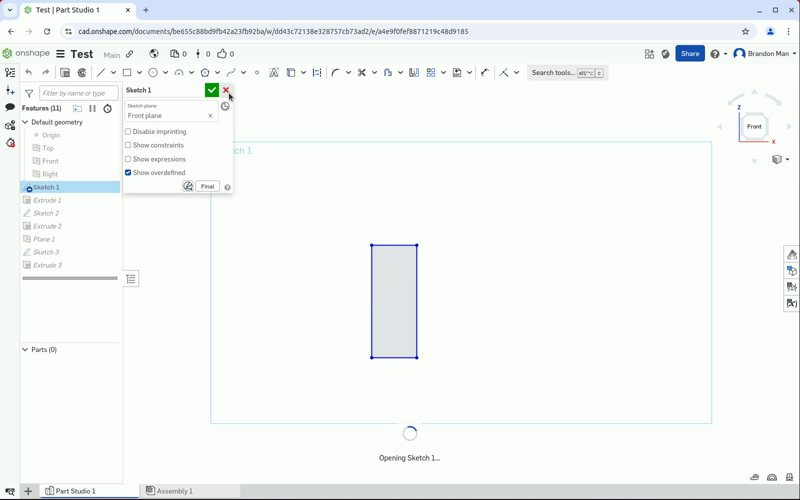
click(229, 92)
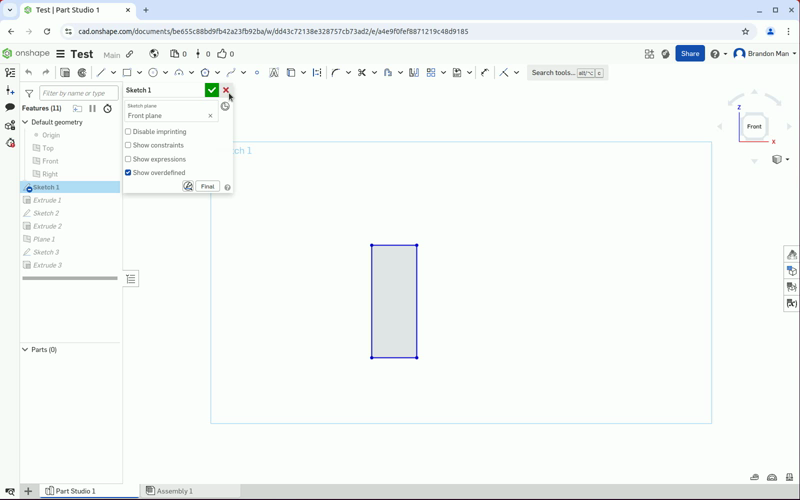
key(shift+s)
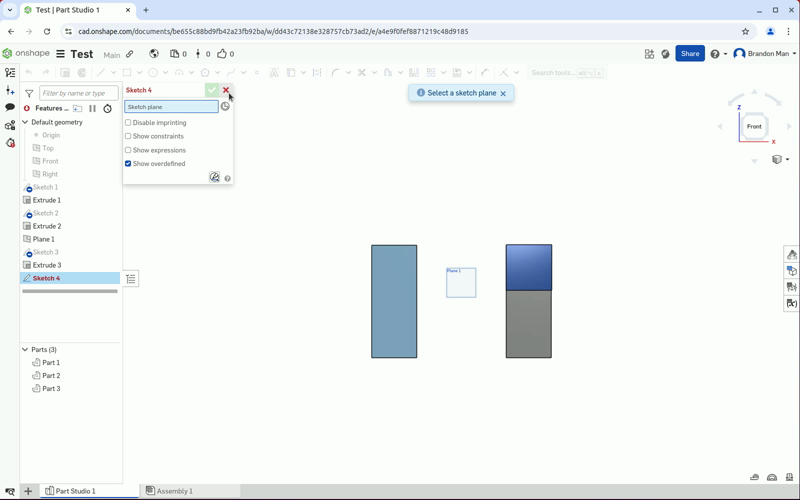
mouse_move(73, 241)
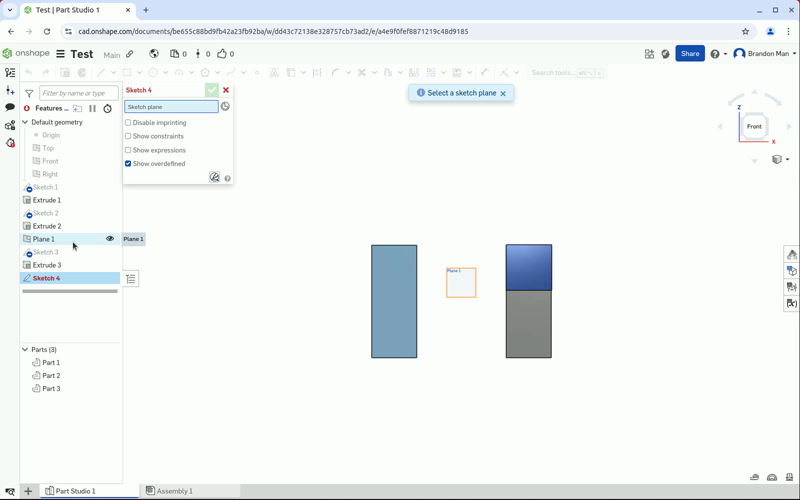
click(73, 241)
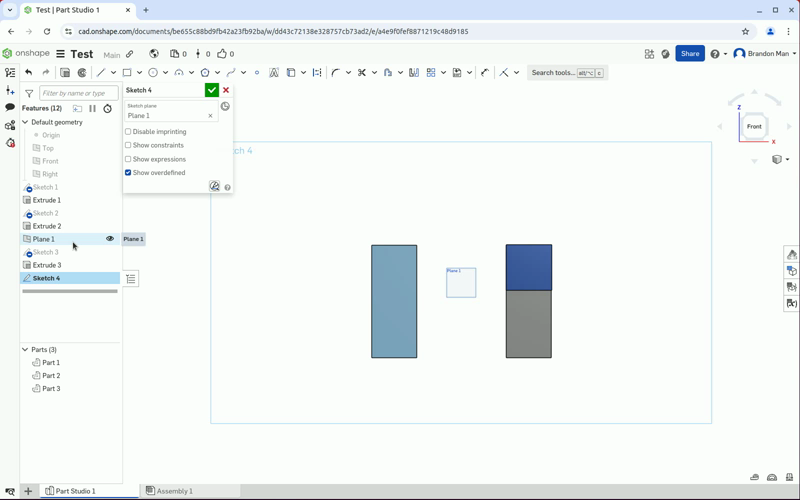
mouse_move(73, 352)
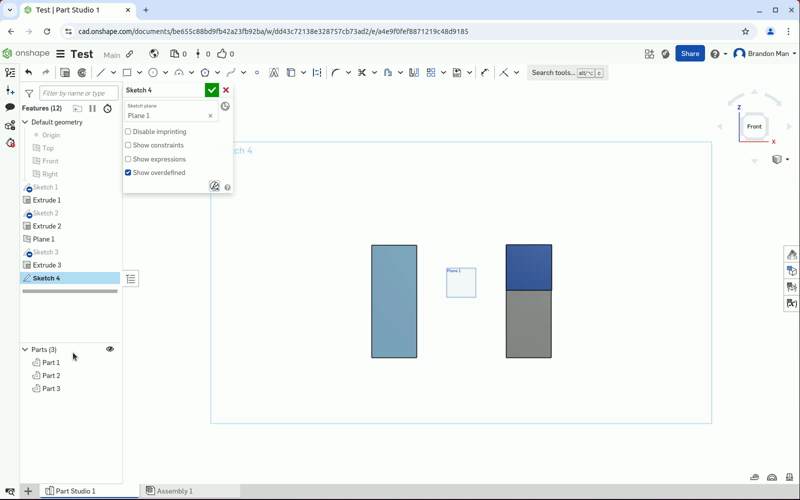
key(y)
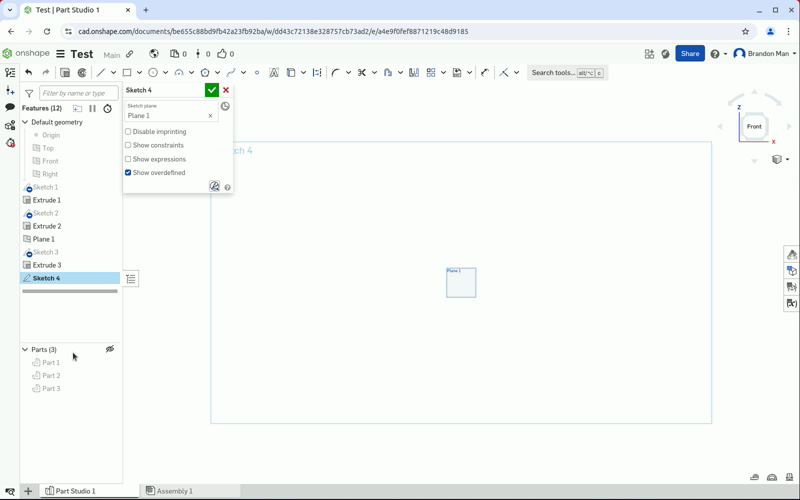
key(l)
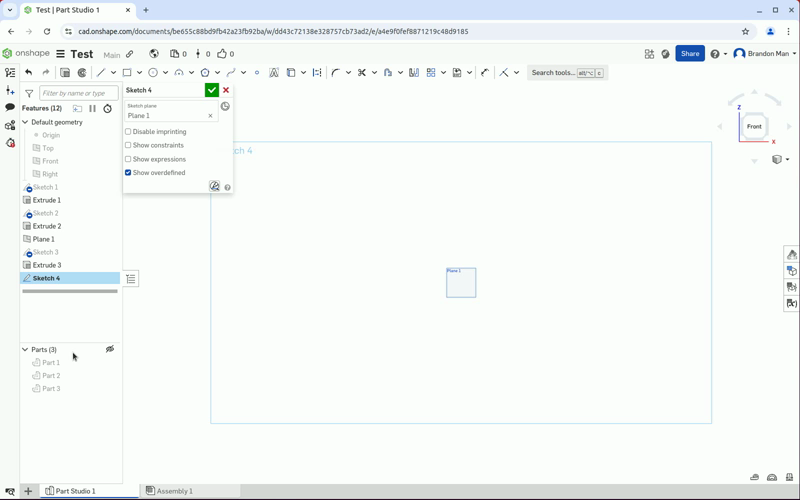
key_down(shift)
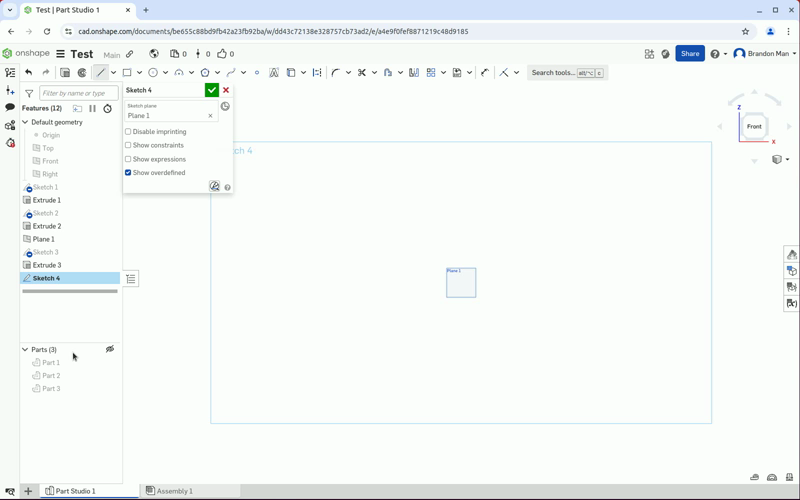
mouse_move(371, 290)
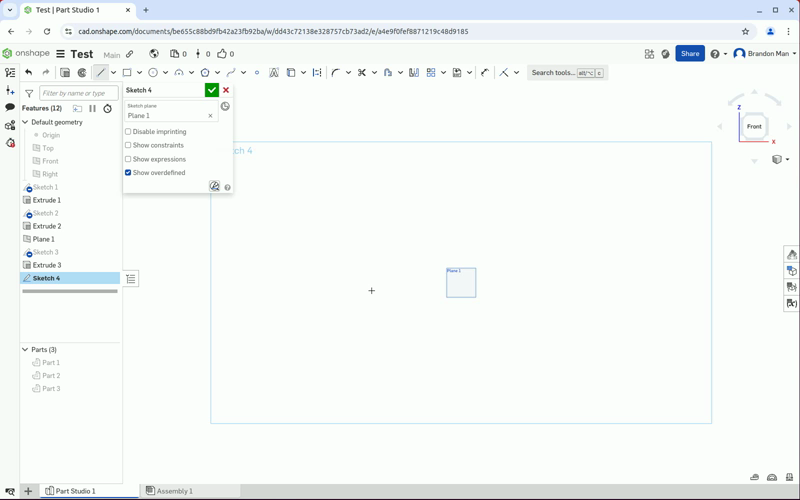
click(371, 290)
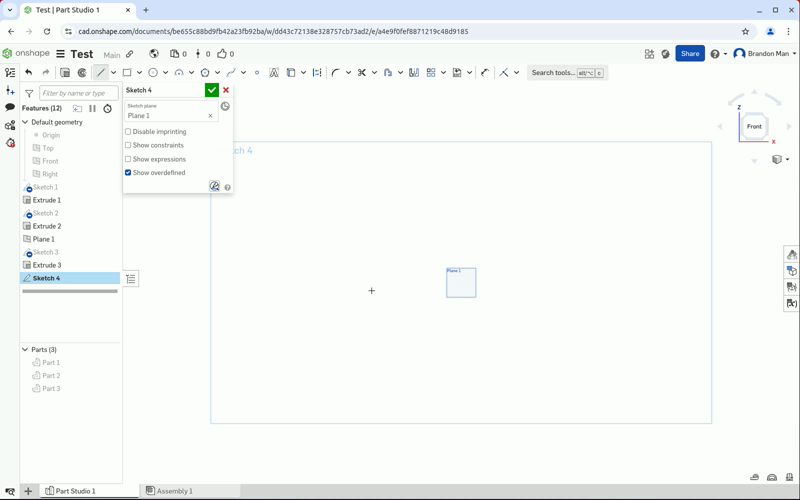
key_up(shift)
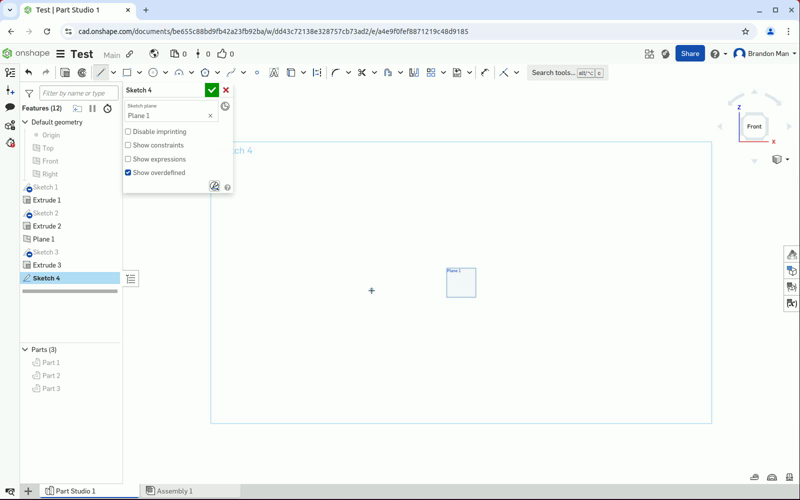
key_down(shift)
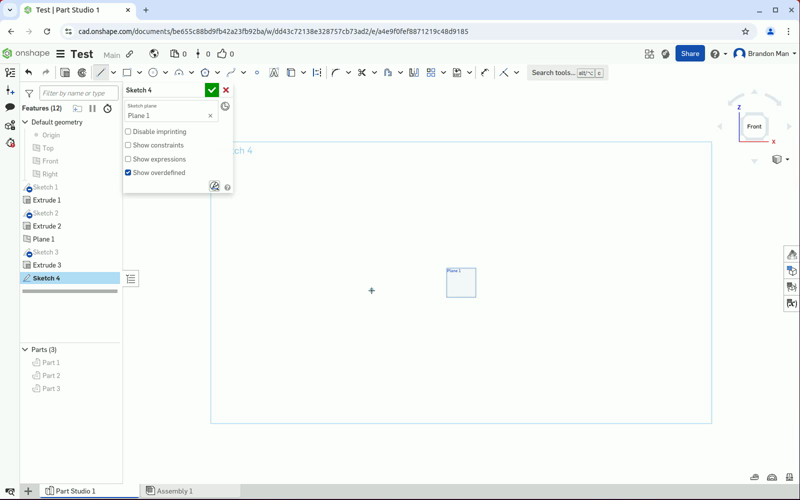
mouse_move(401, 290)
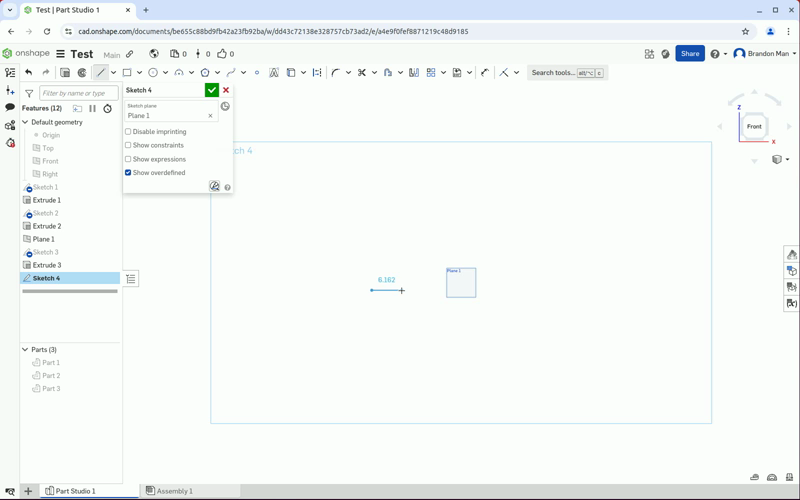
mouse_move(416, 290)
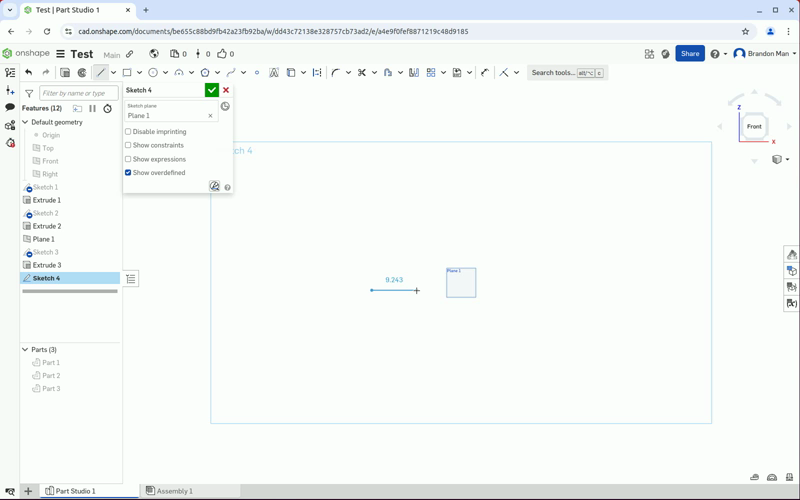
click(416, 290)
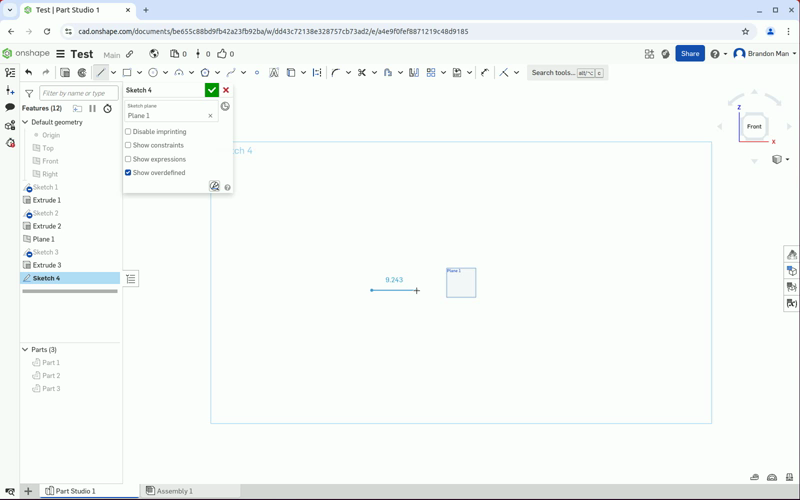
key_up(shift)
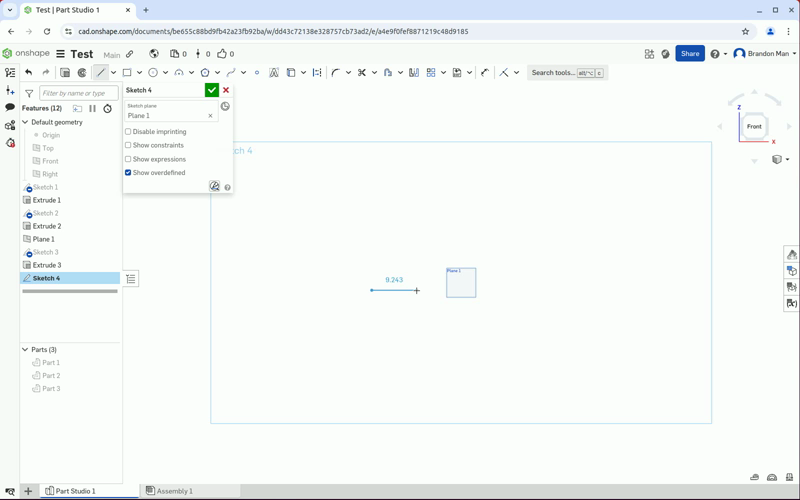
key_down(shift)
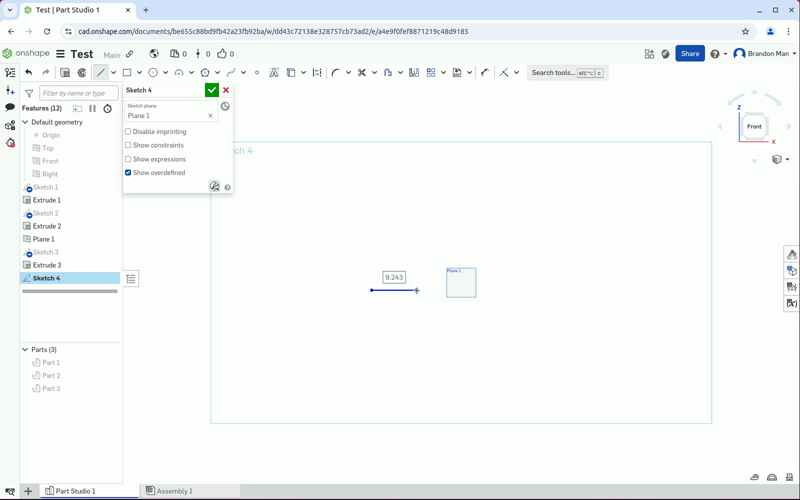
mouse_move(447, 290)
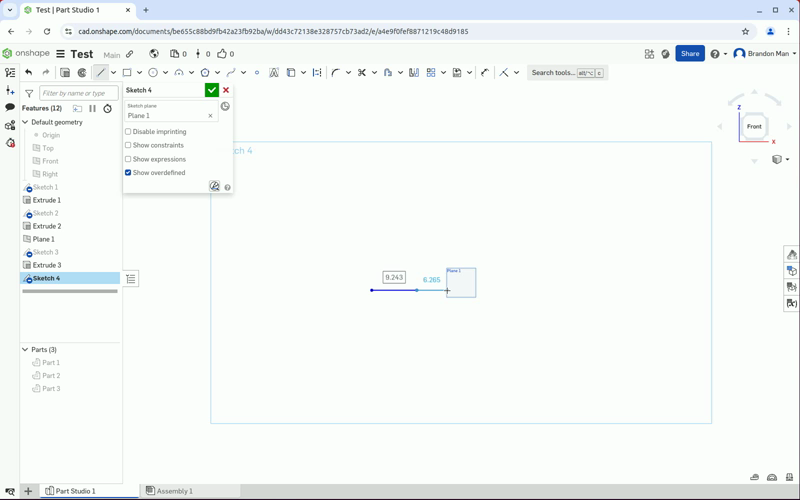
mouse_move(416, 244)
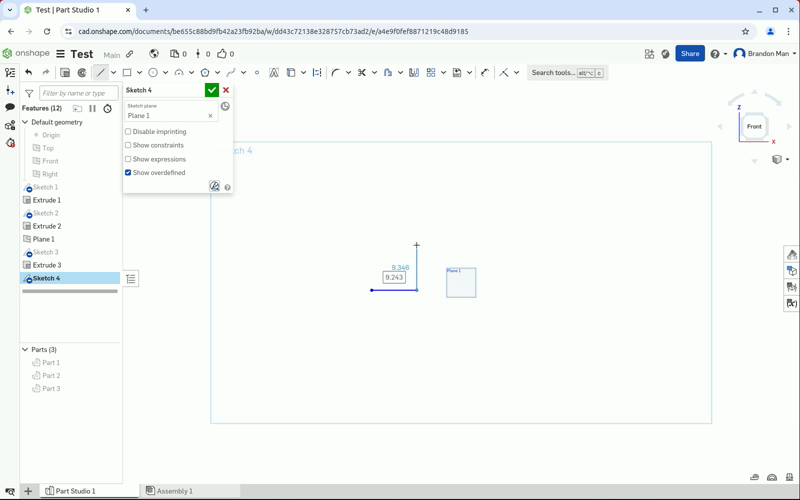
click(416, 244)
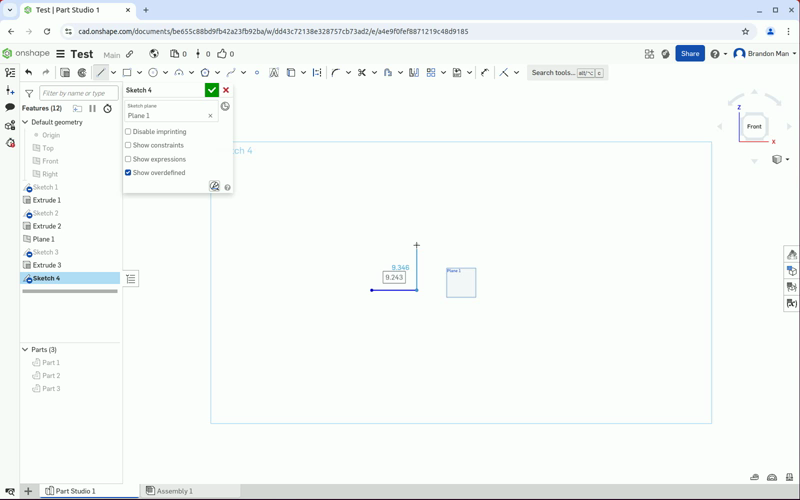
key_up(shift)
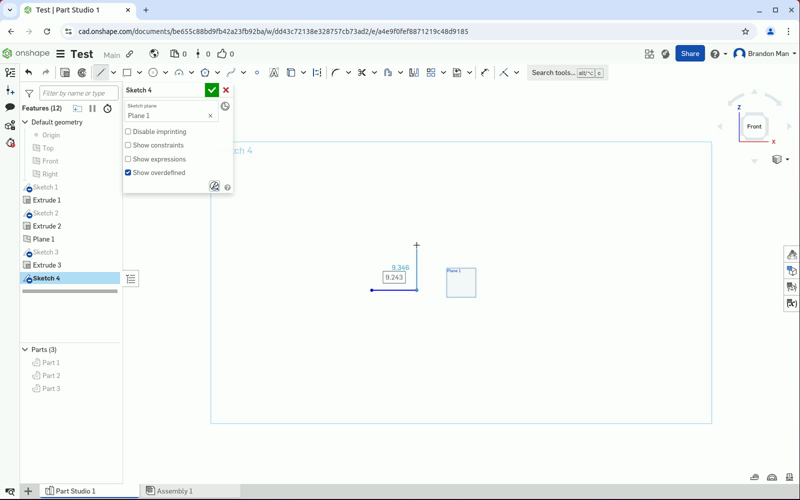
key_down(shift)
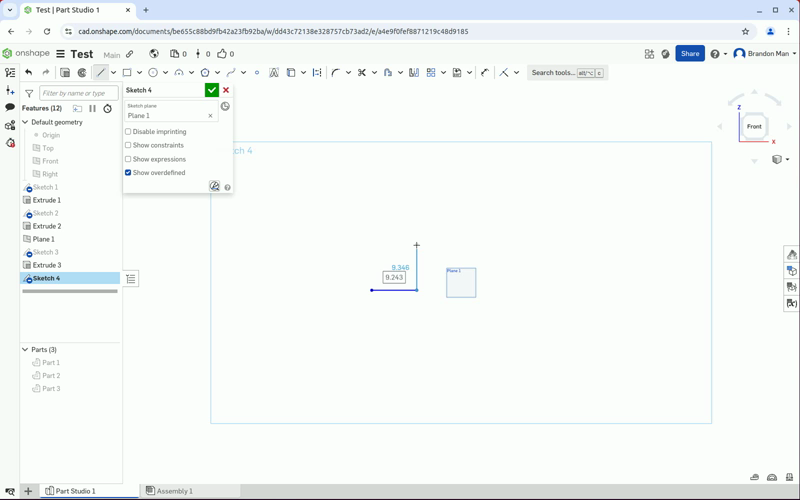
mouse_move(447, 244)
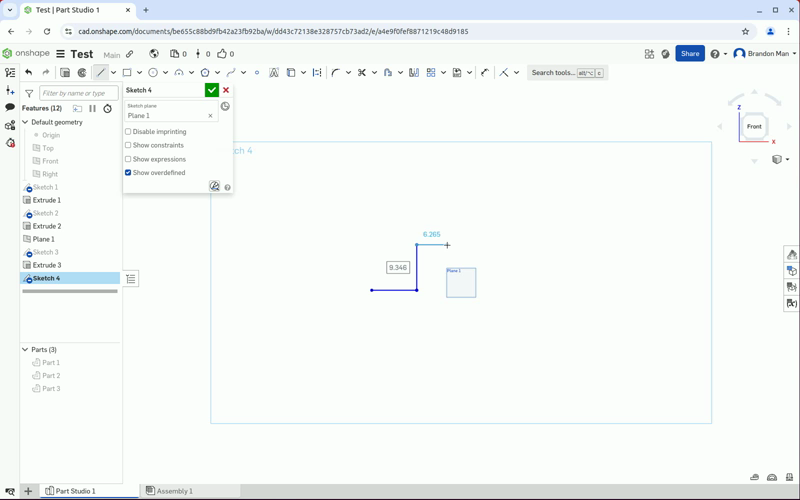
mouse_move(371, 244)
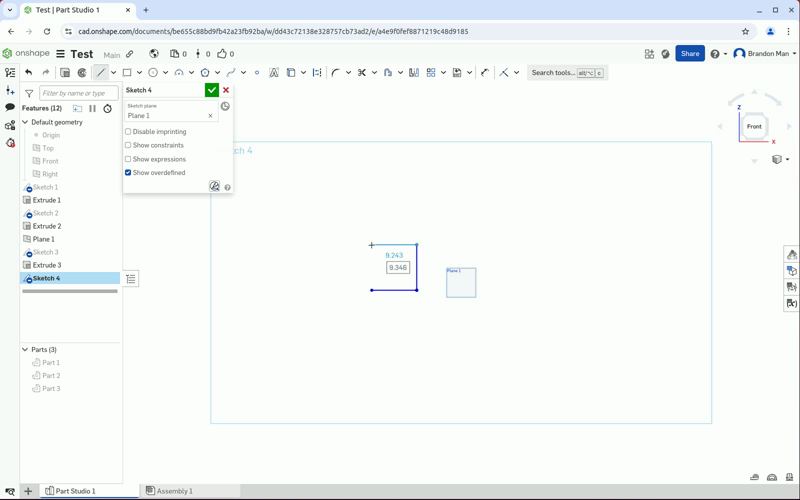
click(371, 244)
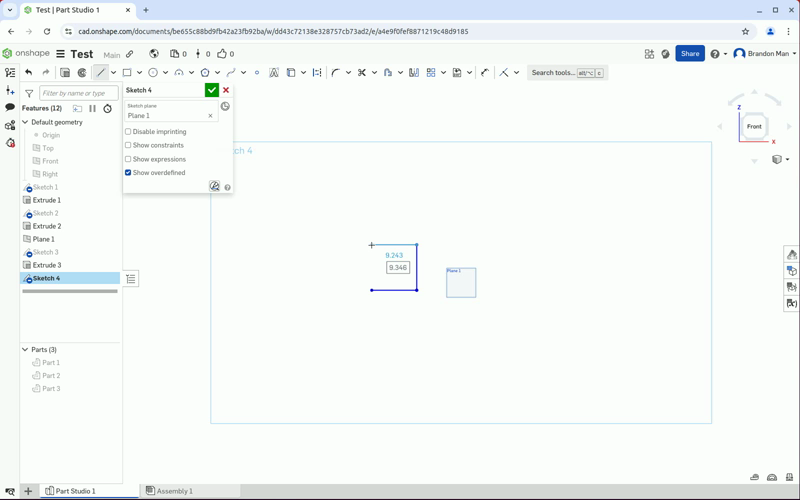
key_up(shift)
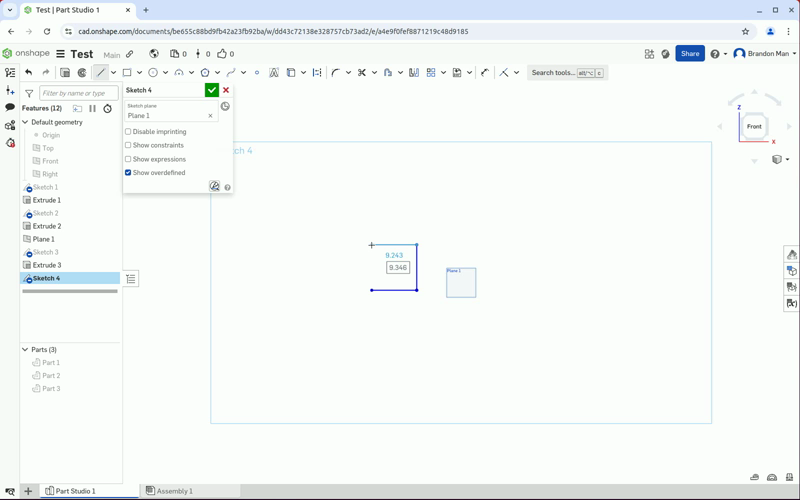
mouse_move(401, 244)
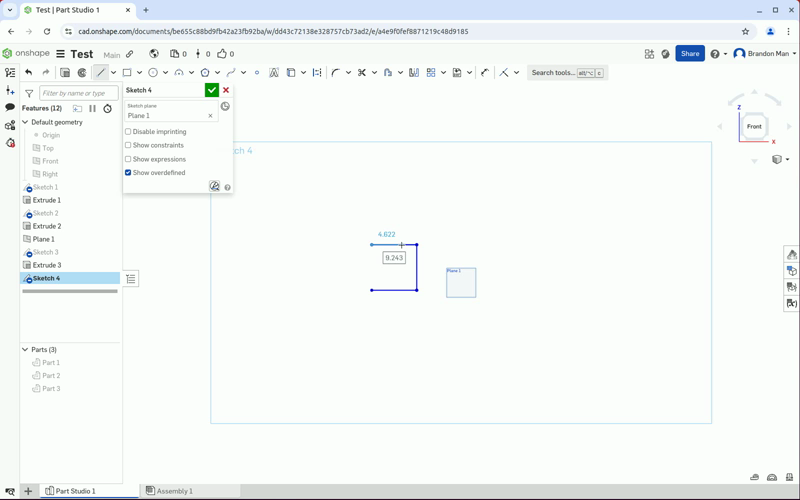
key_down(shift)
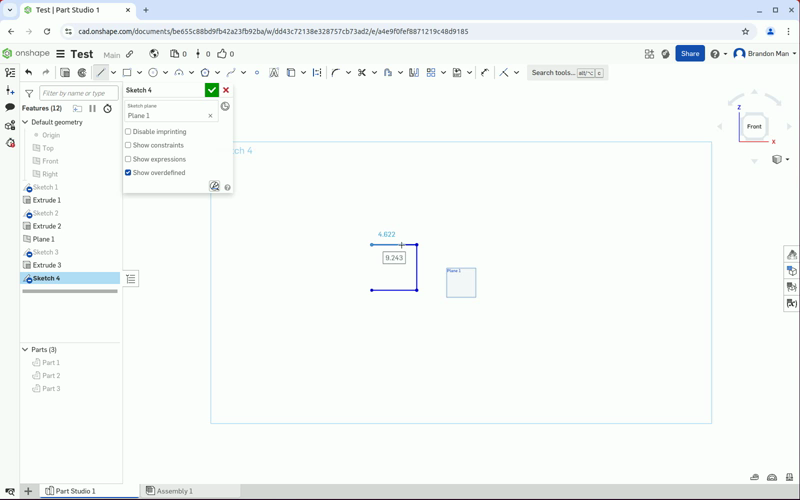
mouse_move(371, 290)
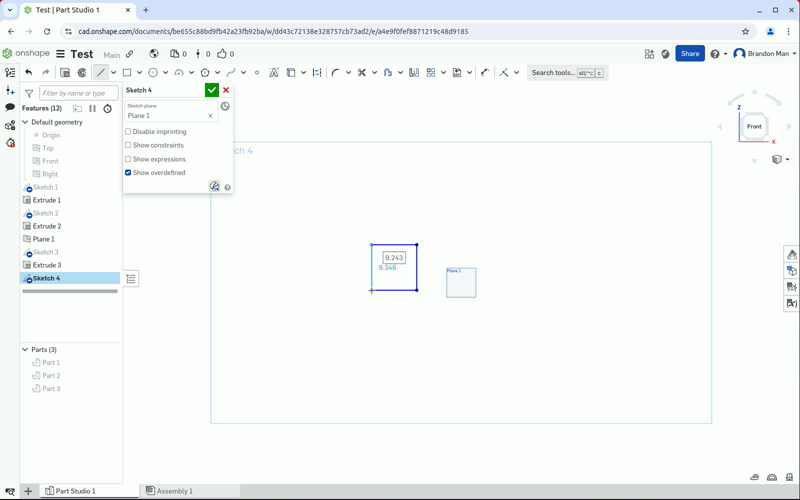
key_up(shift)
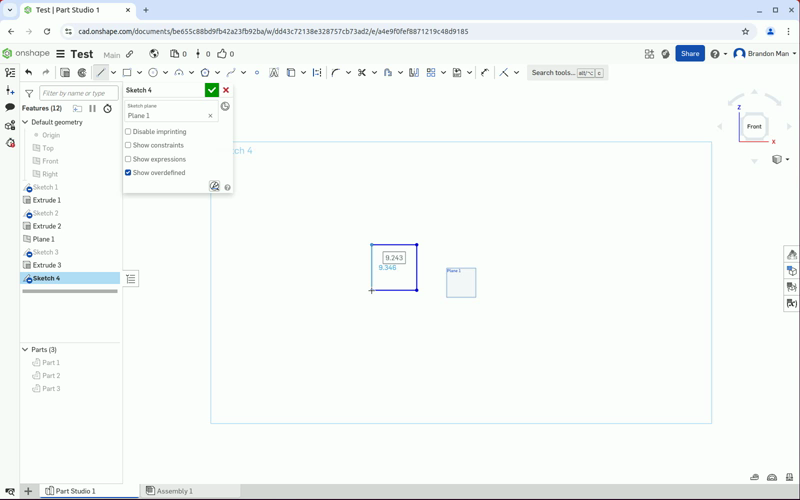
click(371, 290)
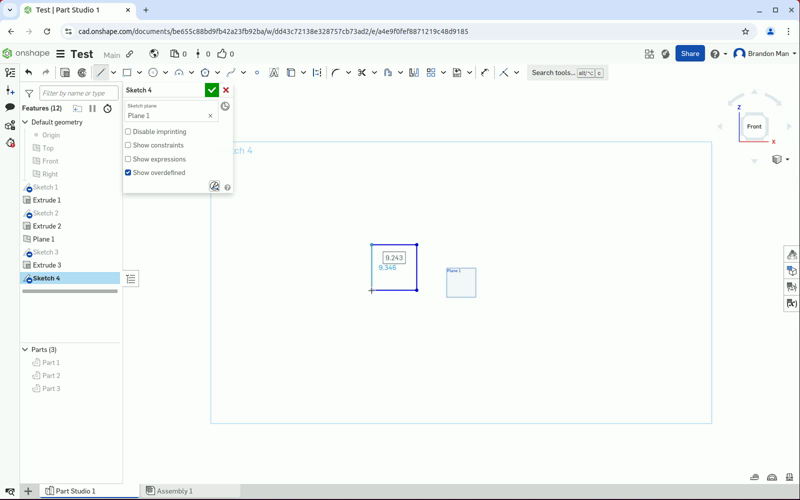
key(esc)
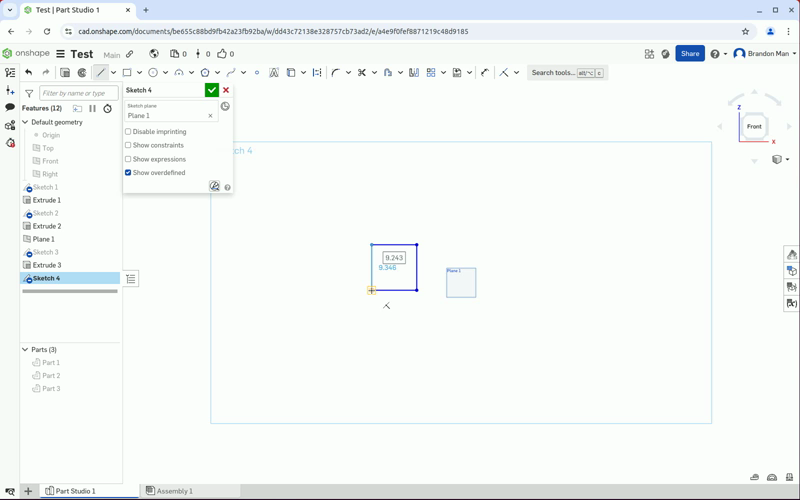
mouse_move(397, 254)
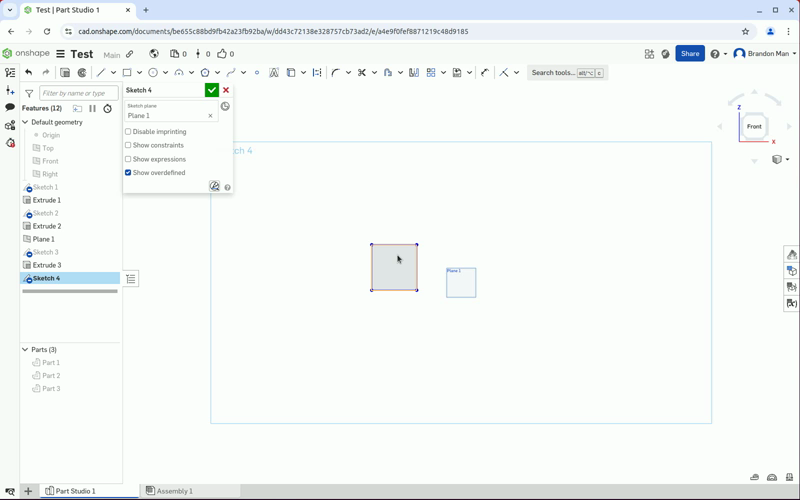
click(397, 254)
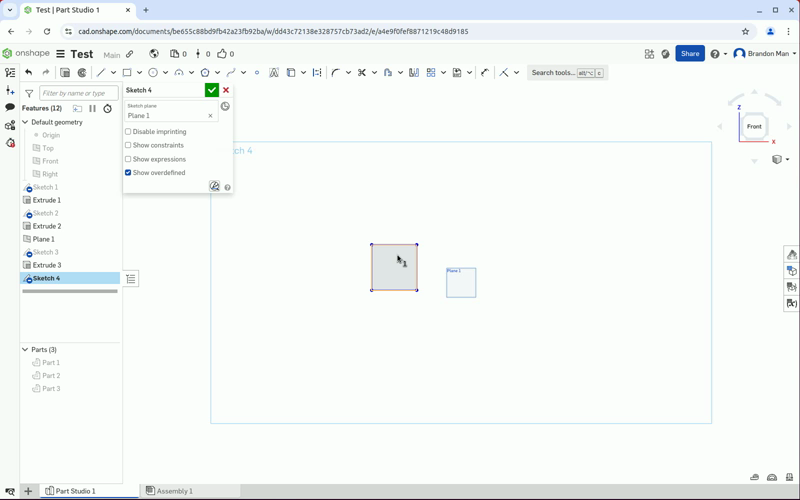
mouse_move(73, 352)
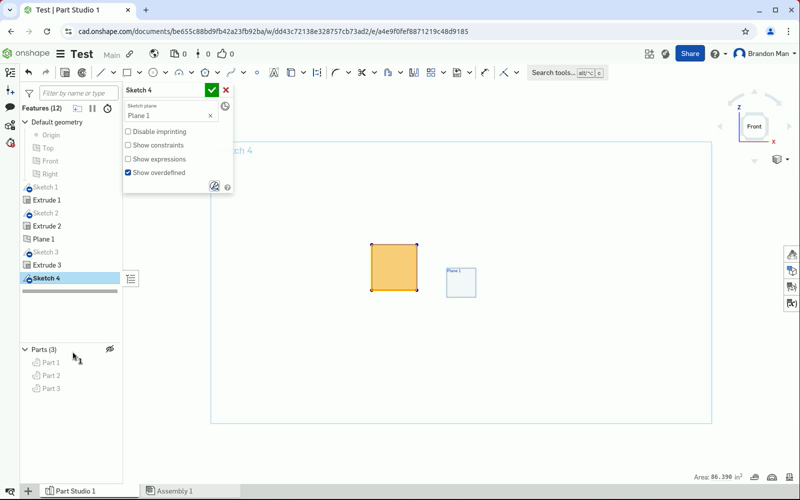
key(shift+y)
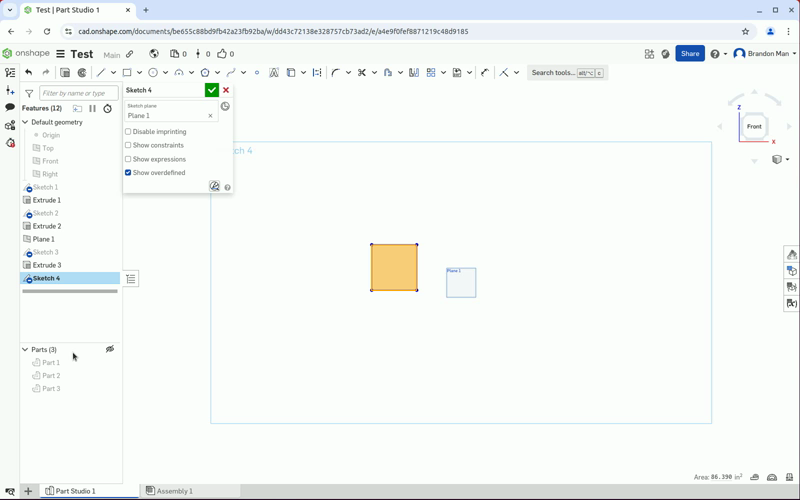
key(shift+e)
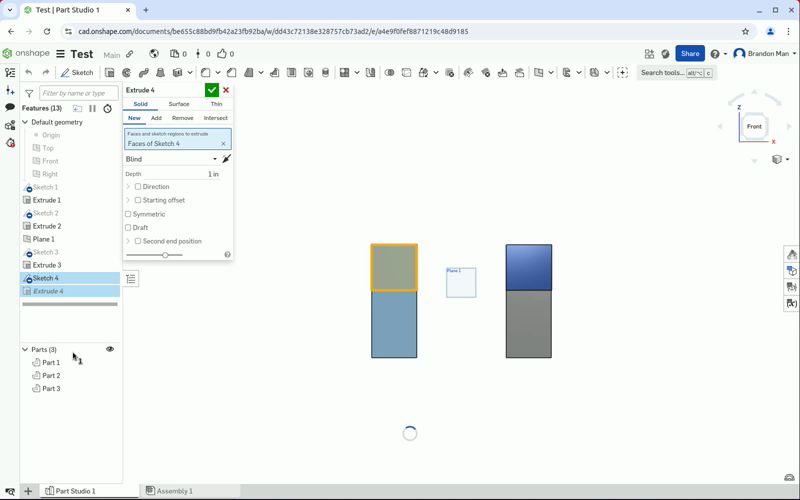
mouse_move(143, 106)
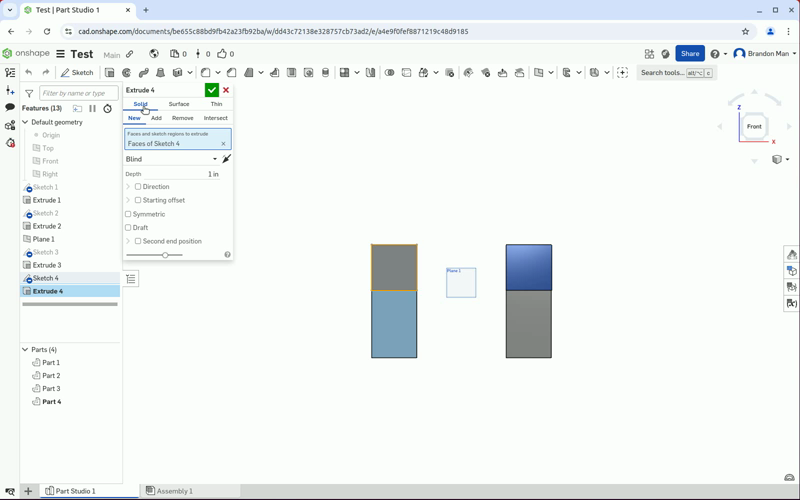
click(143, 106)
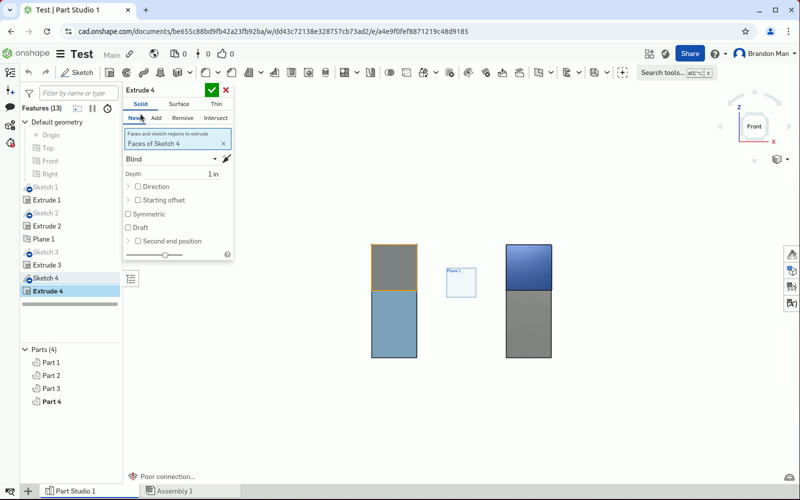
mouse_move(137, 120)
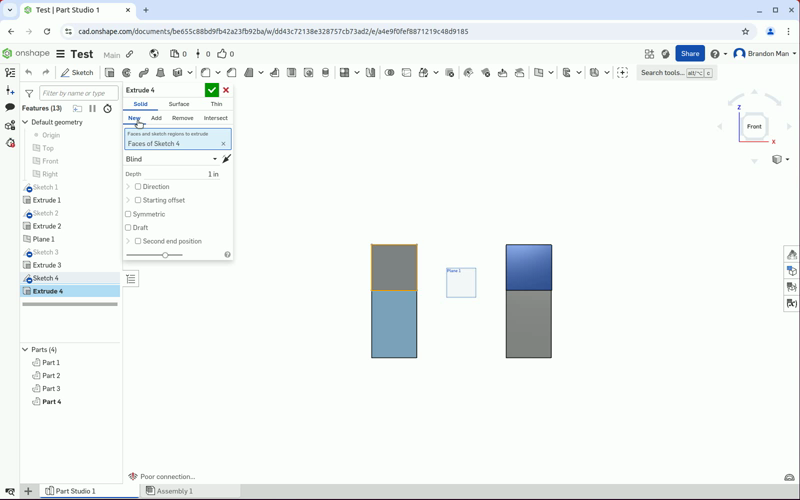
click(137, 120)
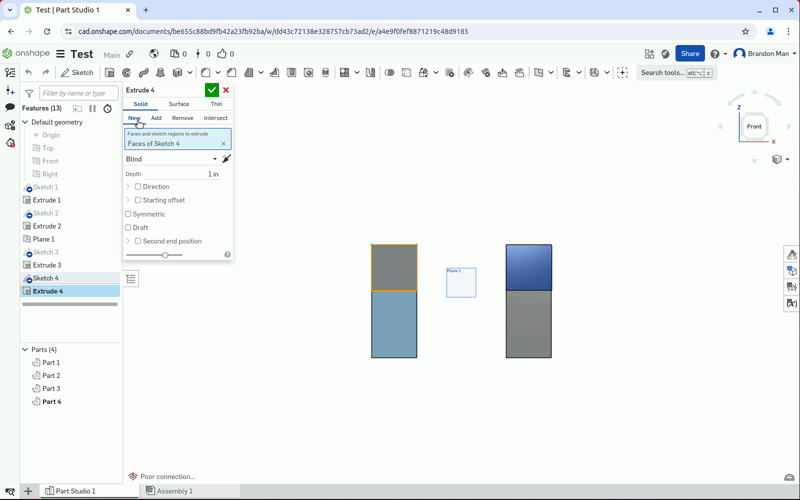
key(tab, 4)
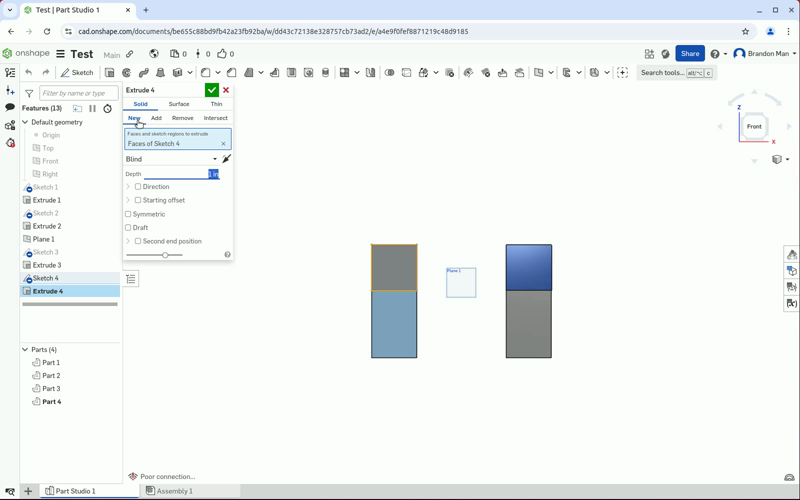
text(13.961)
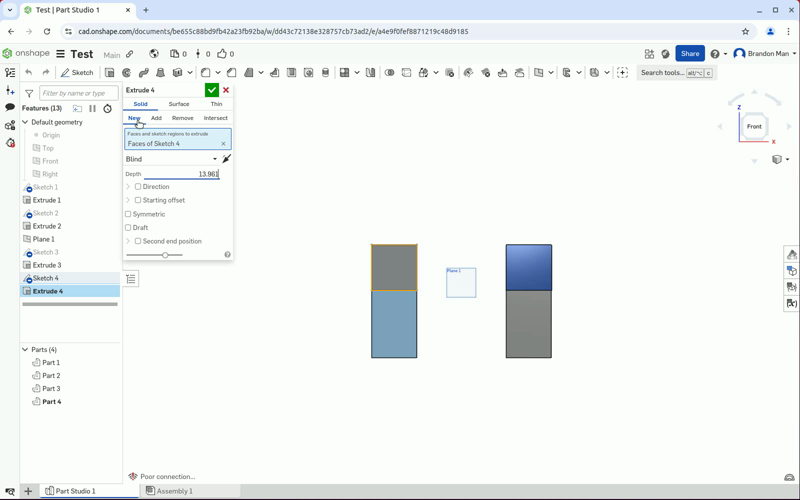
key(enter)
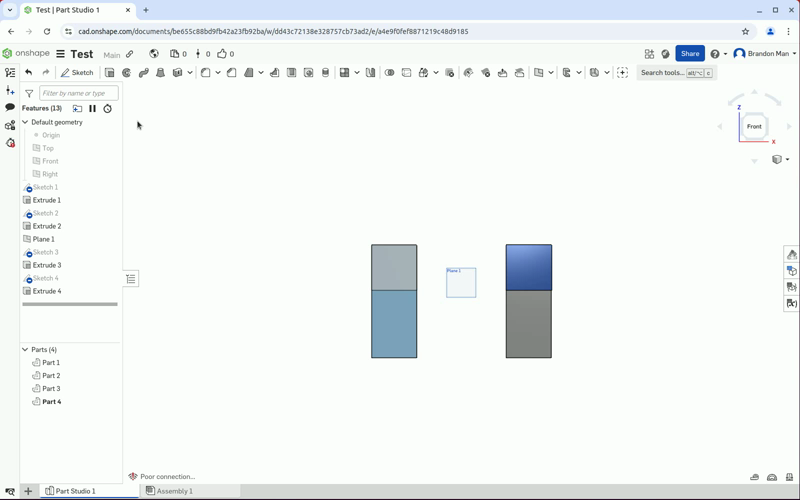
key(shift+h)
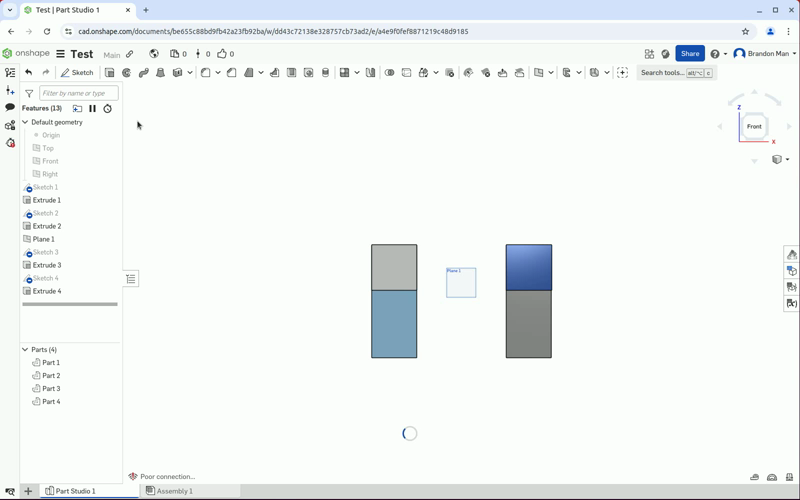
key(shift+h)
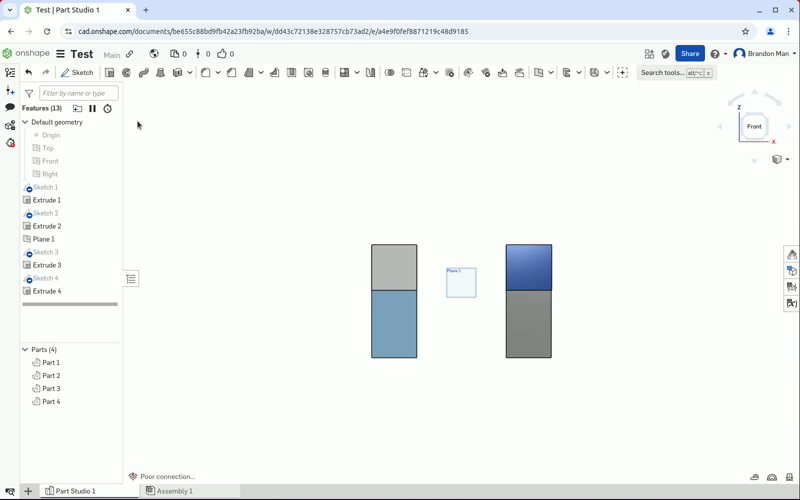
mouse_move(73, 189)
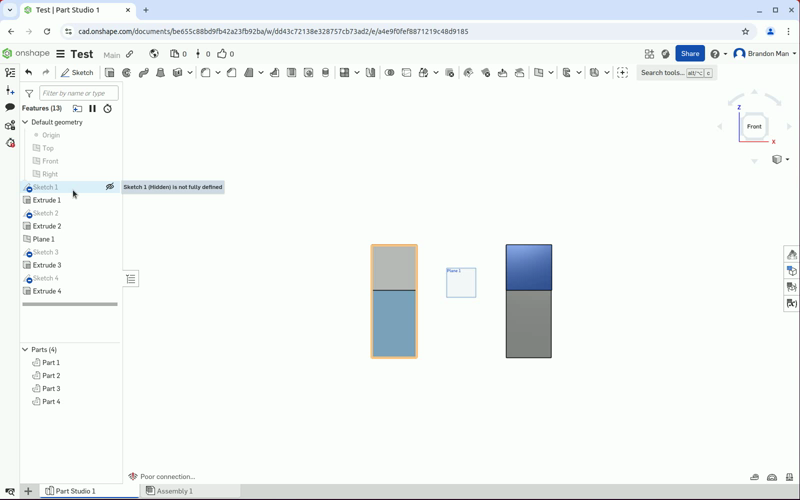
click(73, 189)
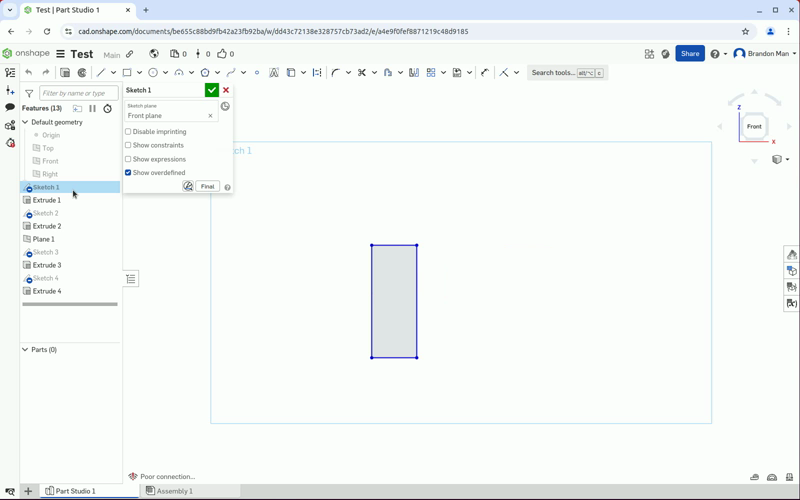
mouse_move(229, 92)
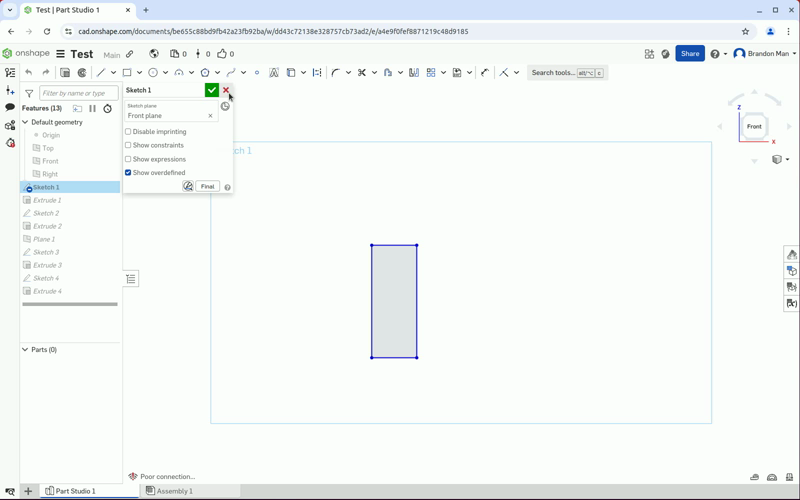
click(229, 92)
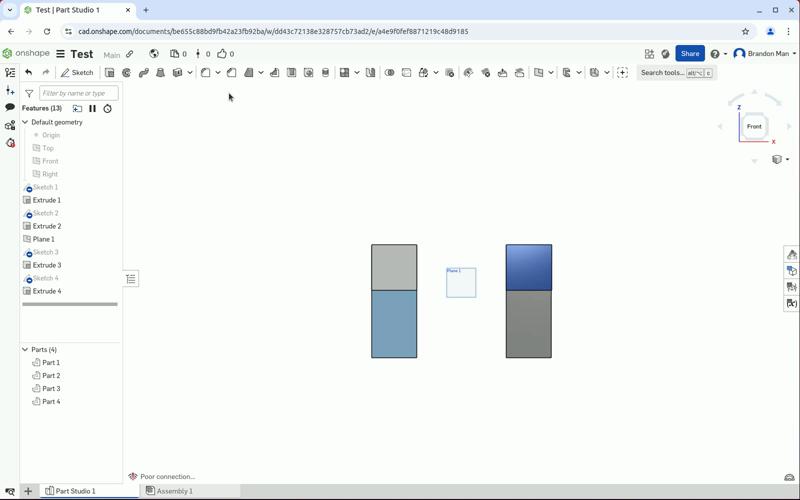
mouse_move(73, 352)
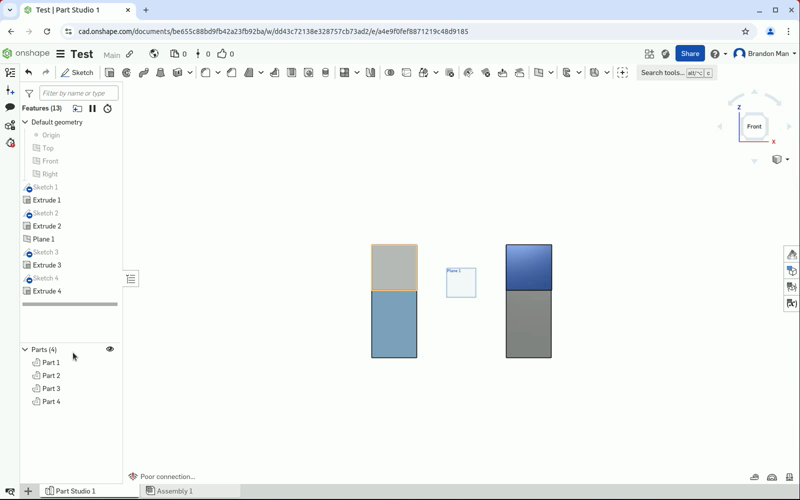
key(y)
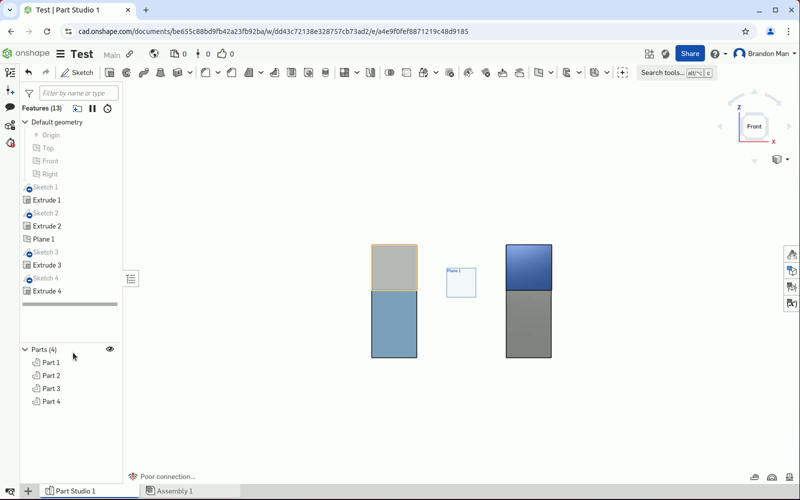
key(shift+p)
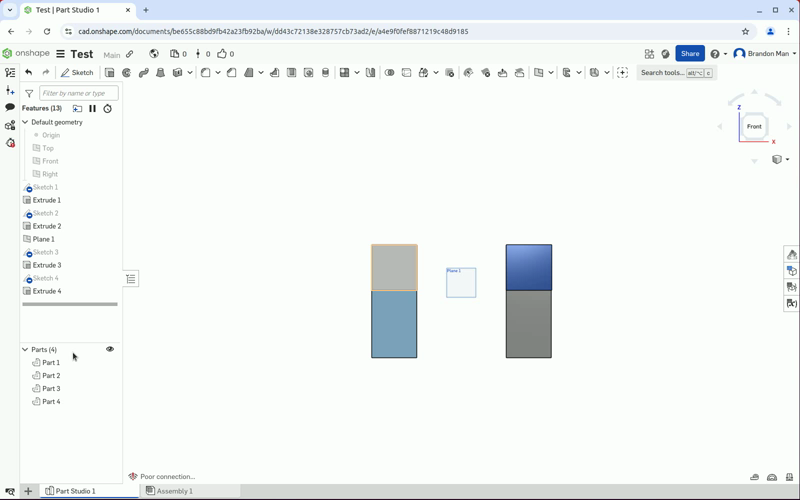
key(space)
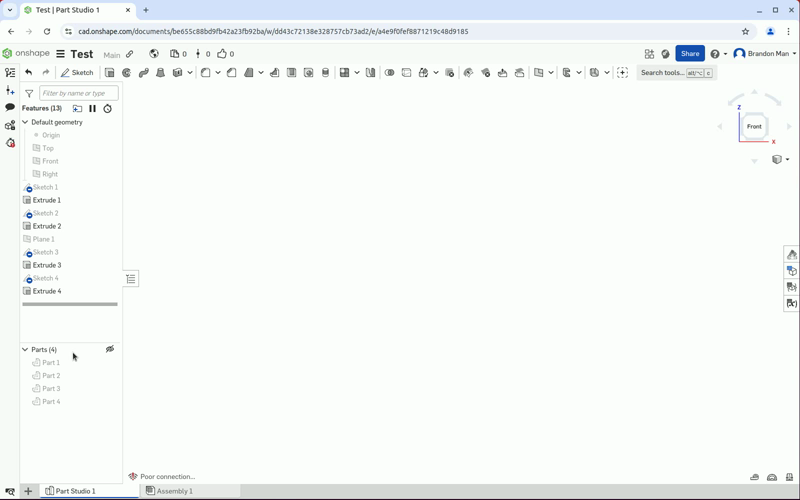
key_down(shift)
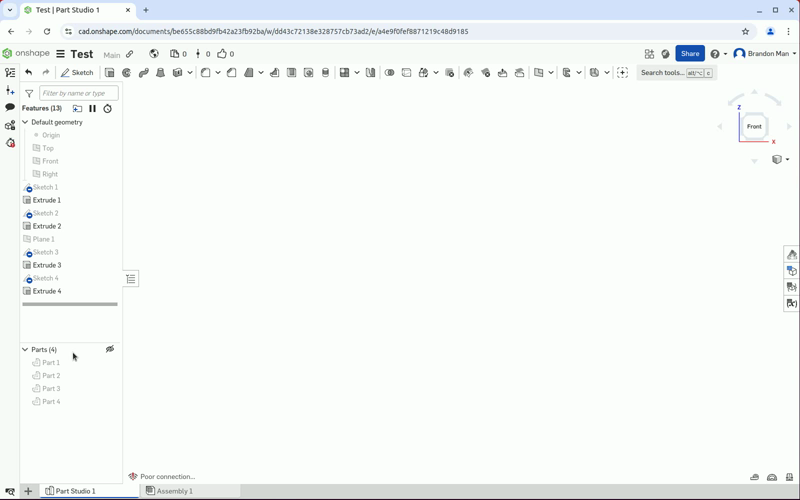
key(left)
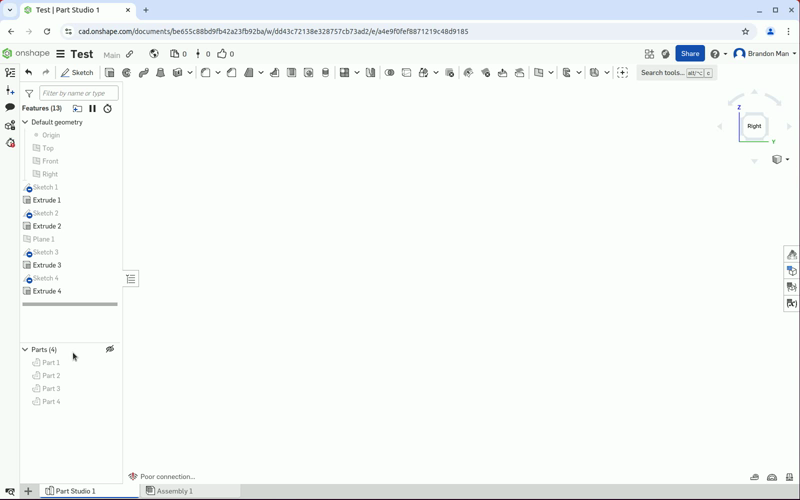
key_up(shift)
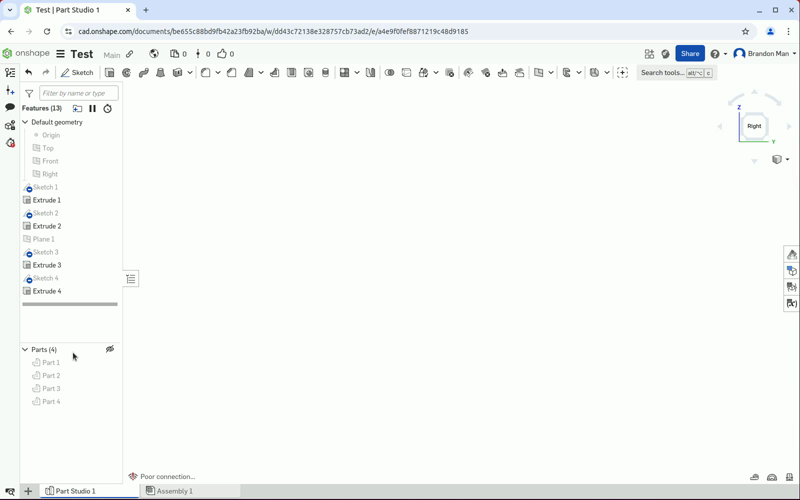
mouse_move(73, 352)
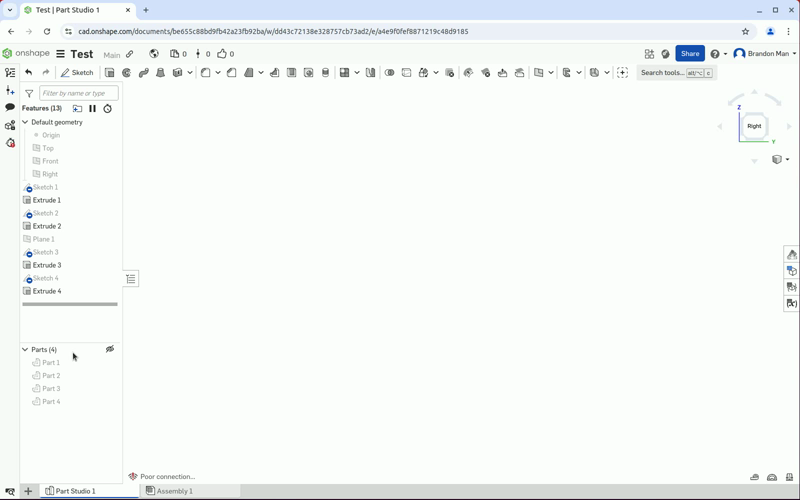
key(shift+y)
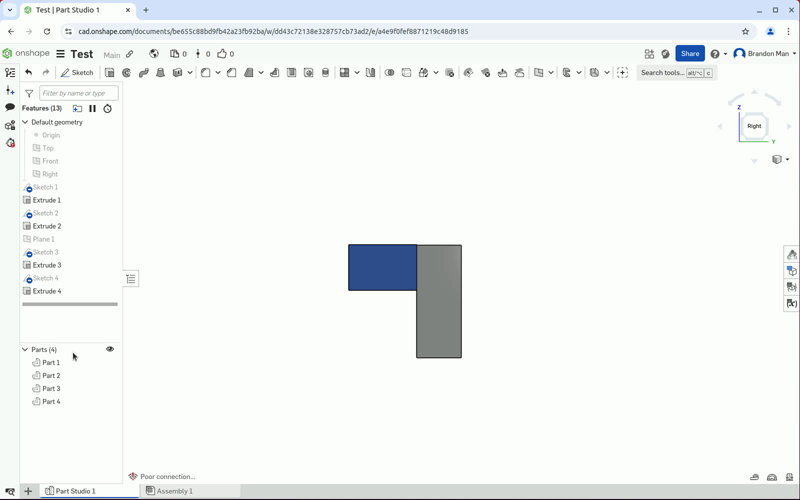
mouse_move(541, 75)
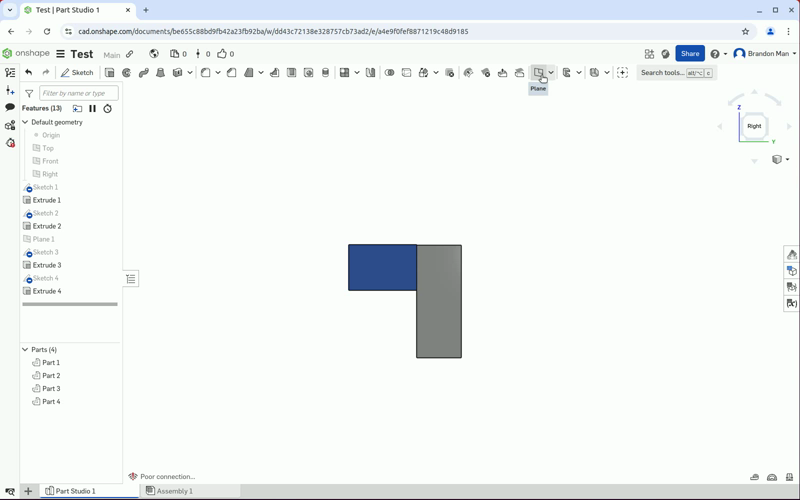
click(541, 75)
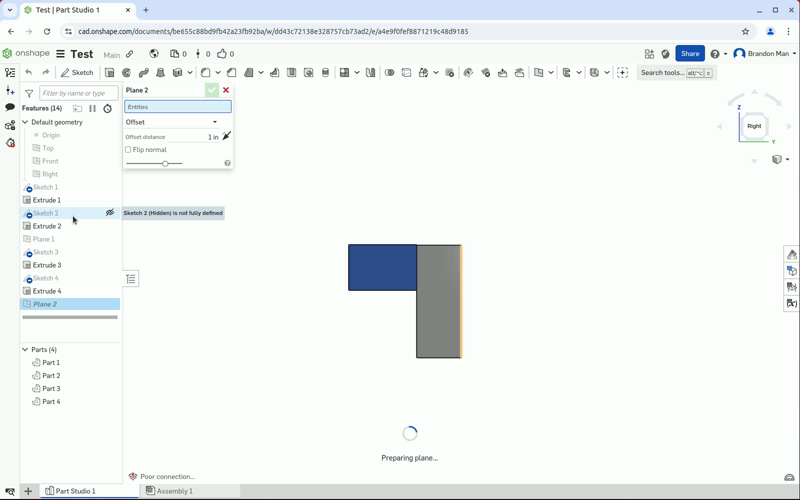
scroll(3)
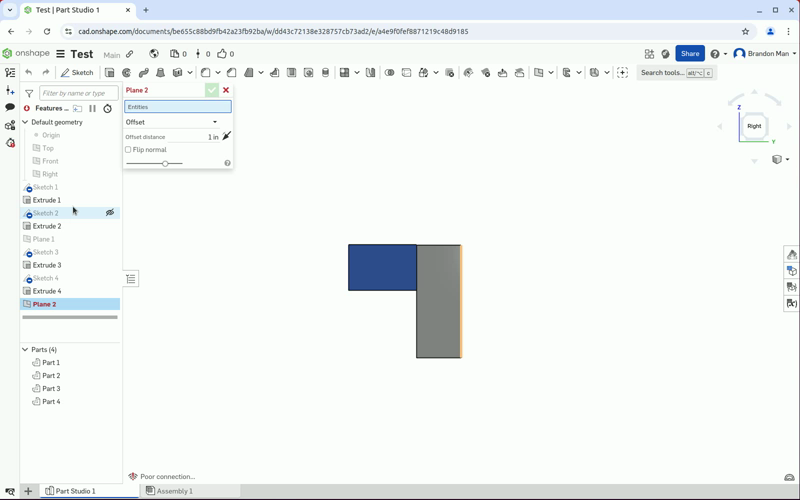
mouse_move(73, 176)
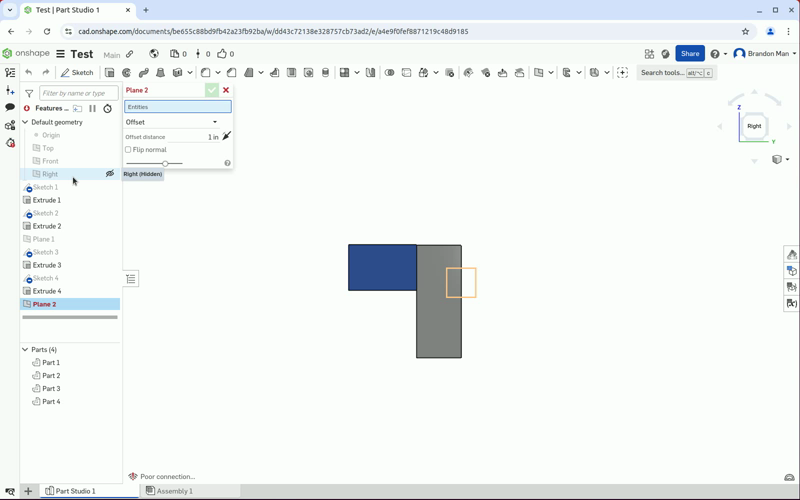
click(73, 176)
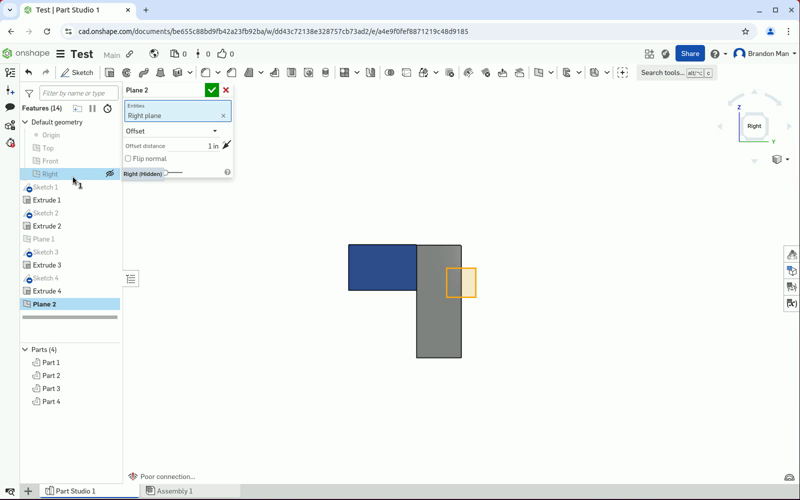
key(tab, 2)
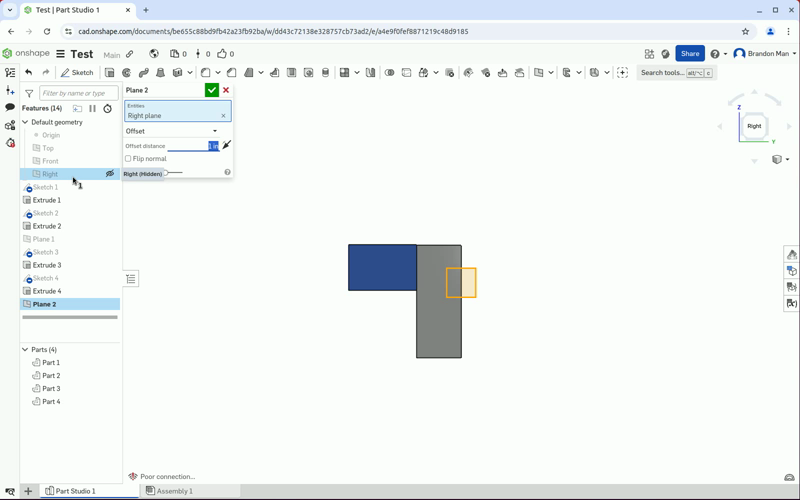
text(9.151)
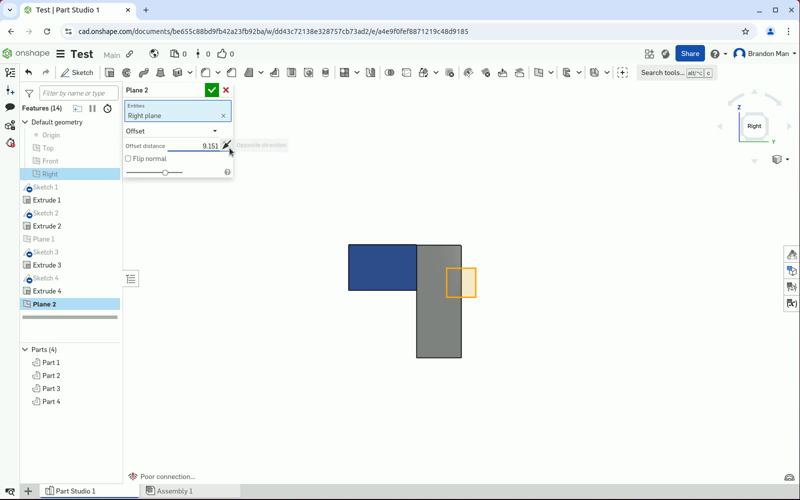
mouse_move(229, 147)
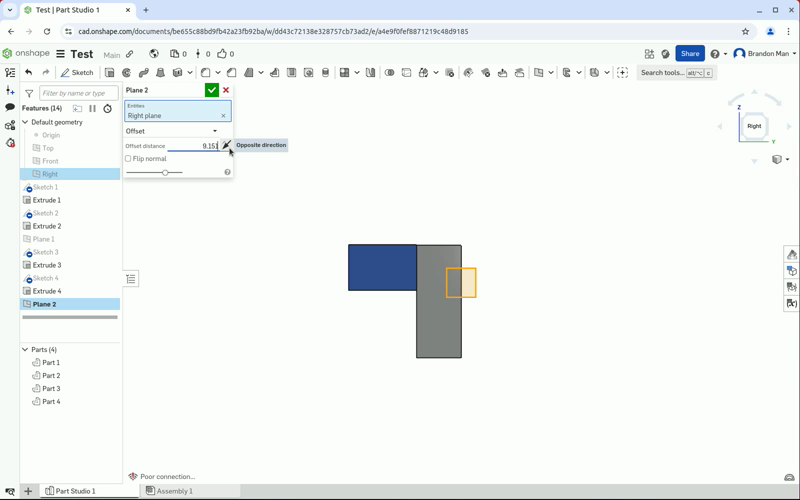
click(229, 147)
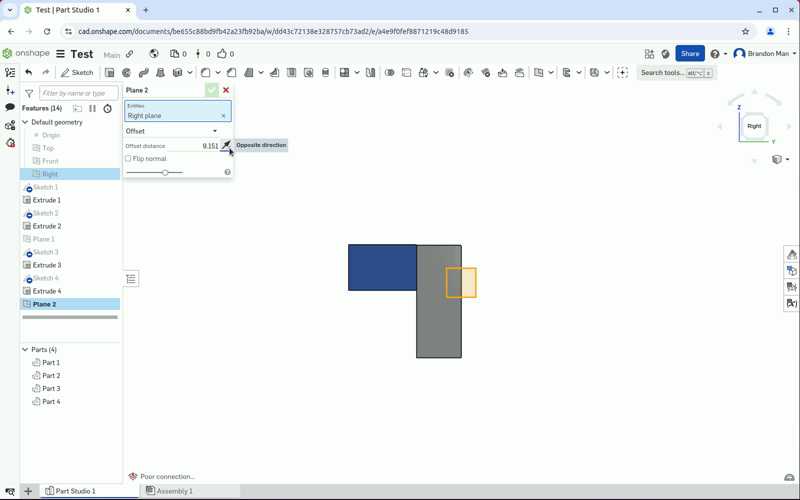
key(enter, 2)
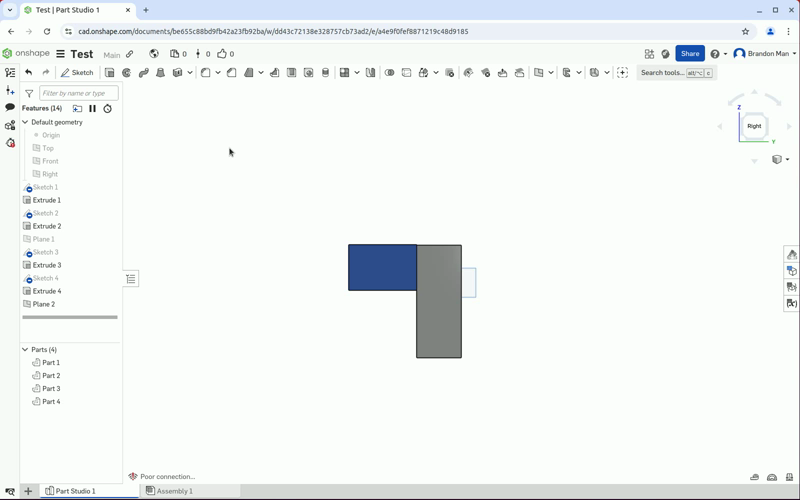
key(shift+s)
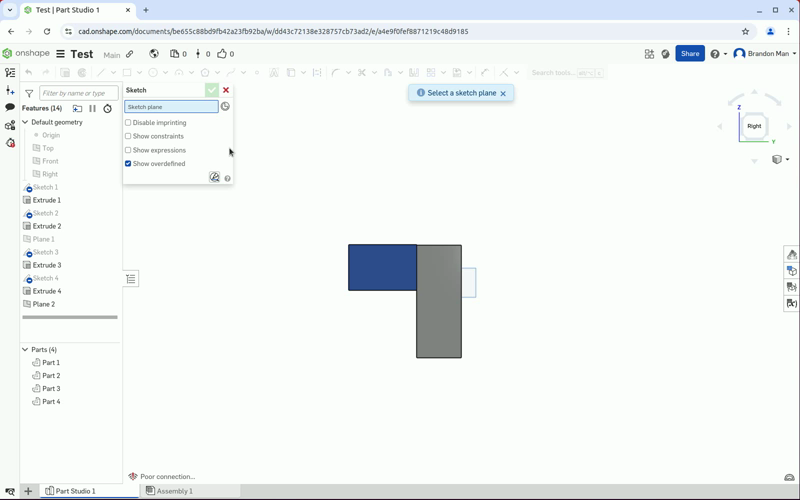
mouse_move(73, 306)
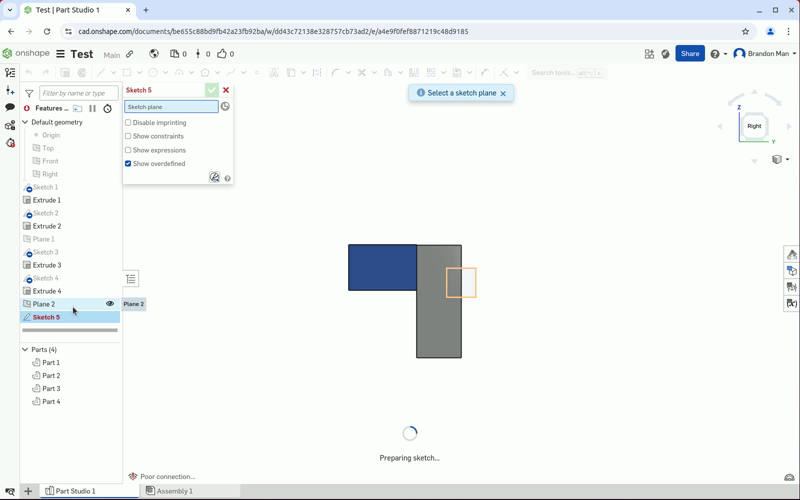
click(73, 306)
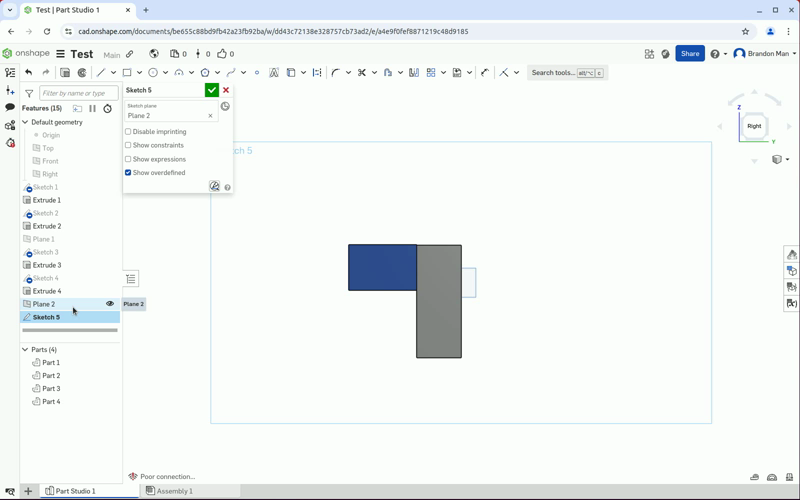
mouse_move(73, 352)
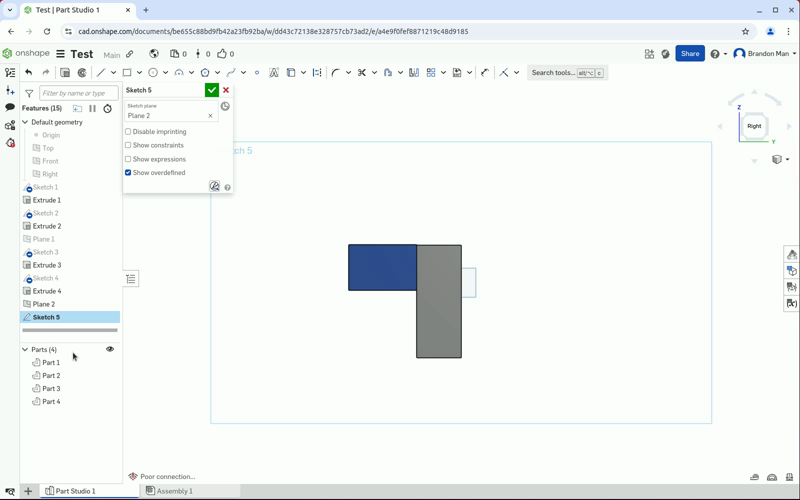
key(y)
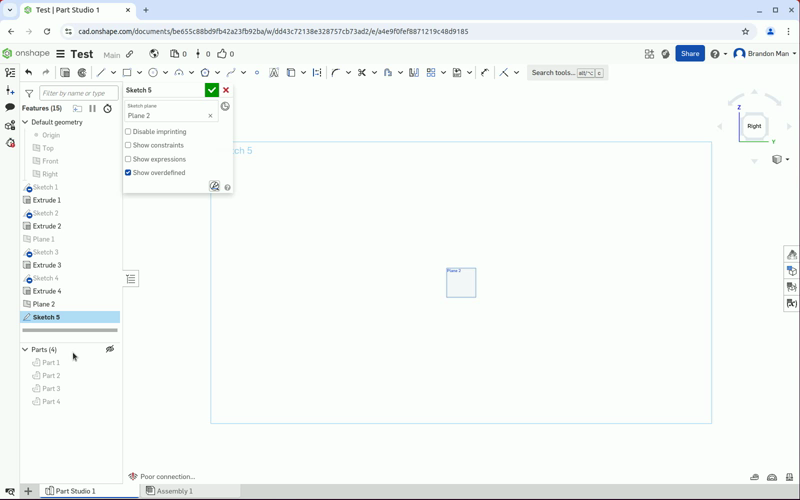
key(l)
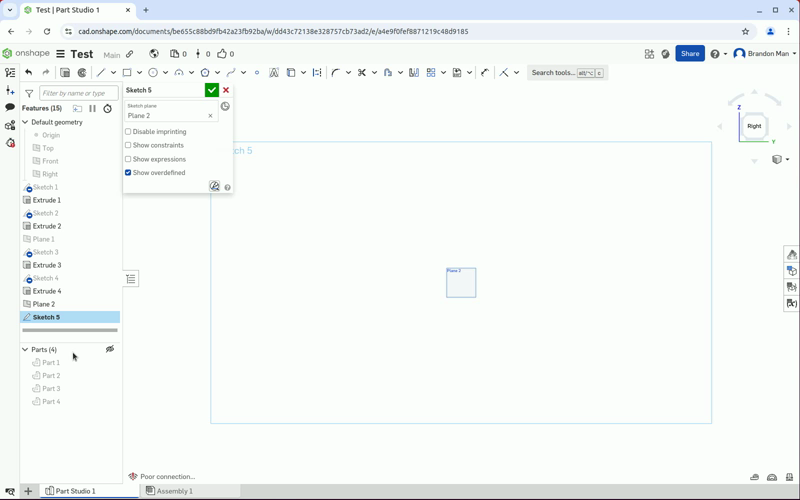
key_down(shift)
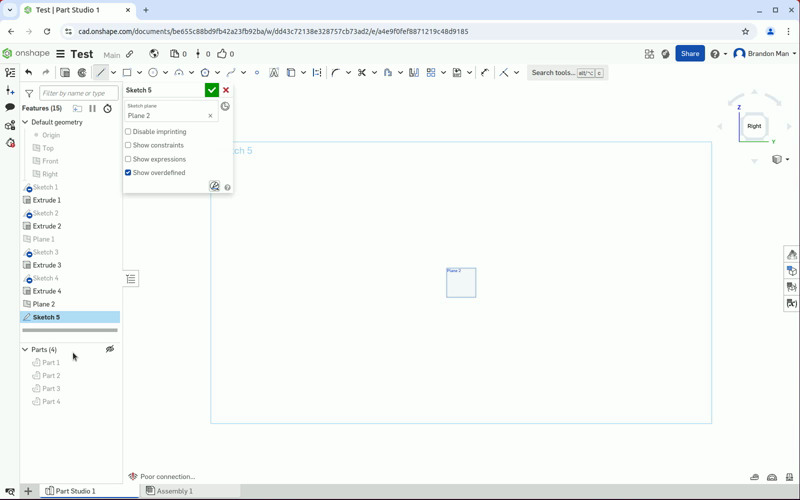
mouse_move(348, 290)
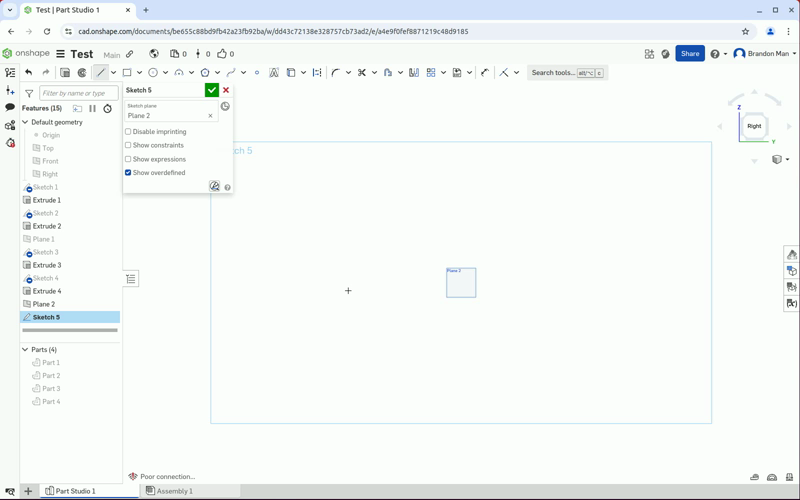
click(348, 290)
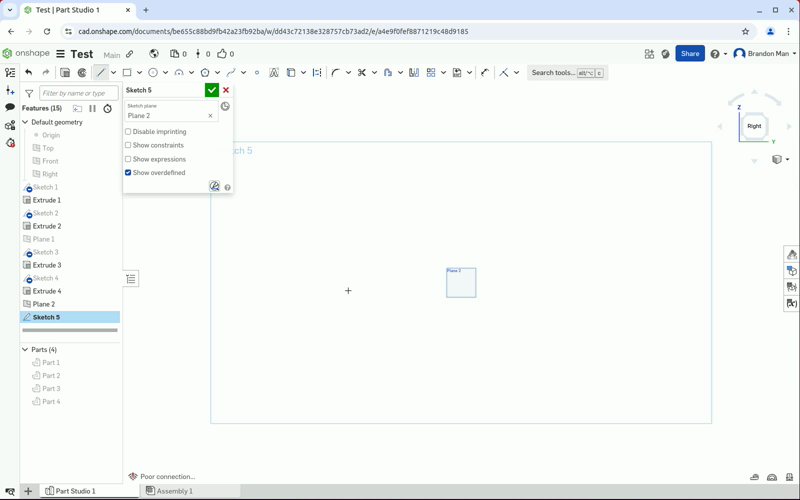
key_up(shift)
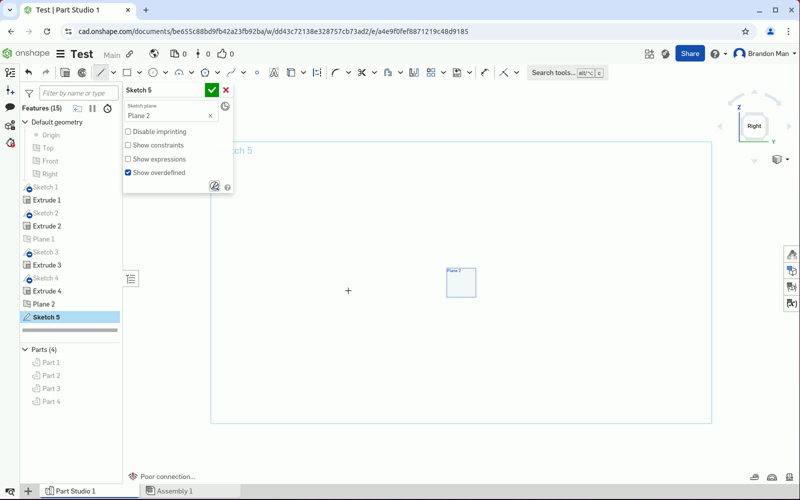
key_down(shift)
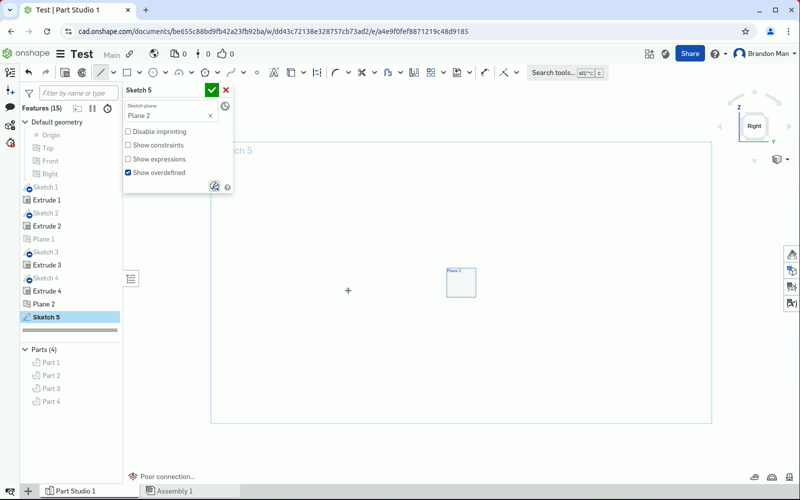
mouse_move(378, 290)
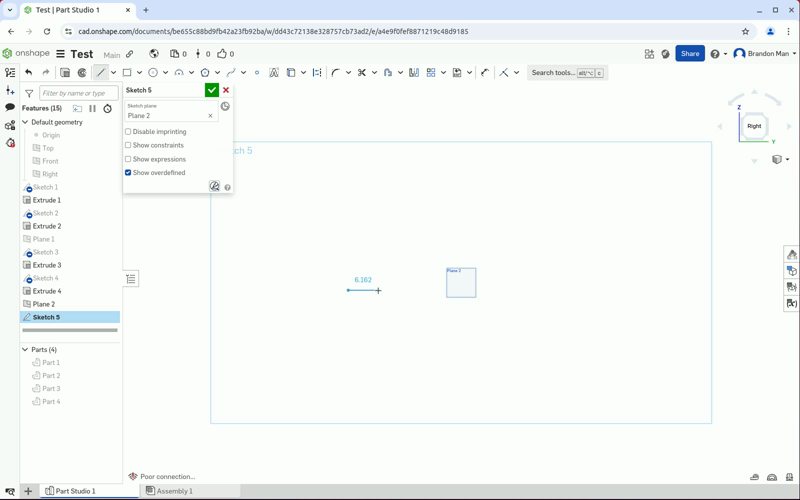
mouse_move(393, 290)
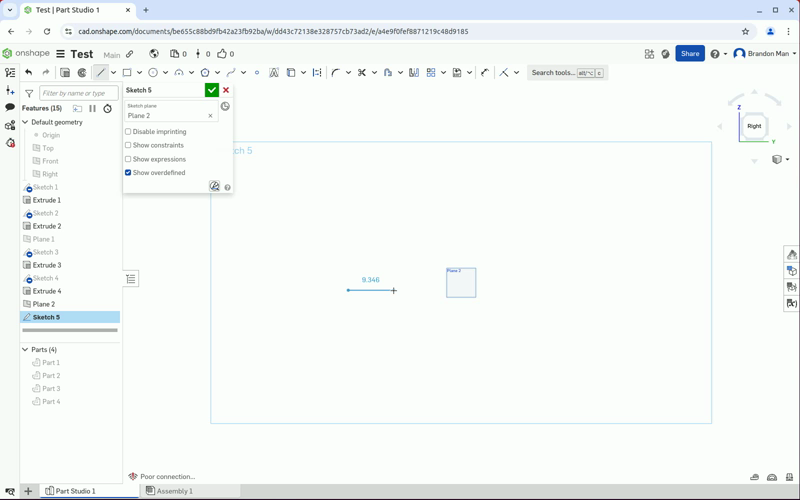
click(393, 290)
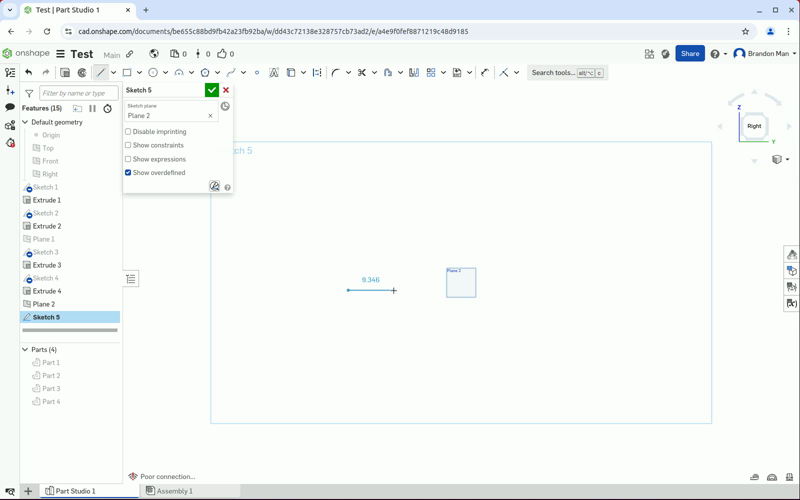
key_up(shift)
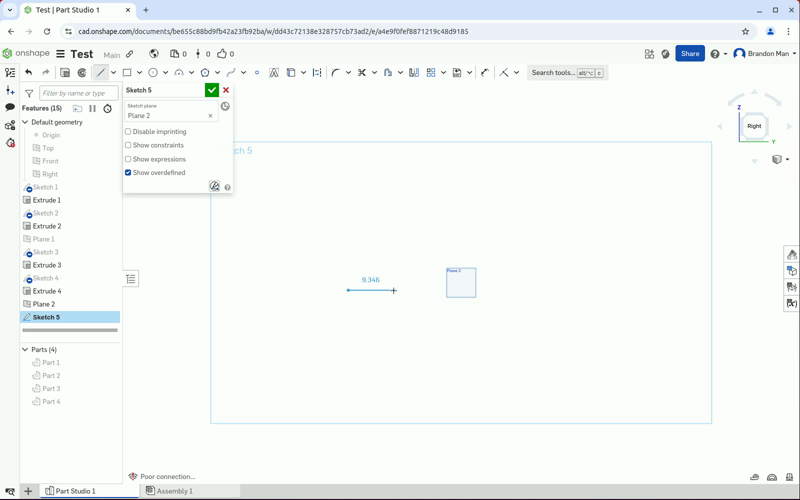
key_down(shift)
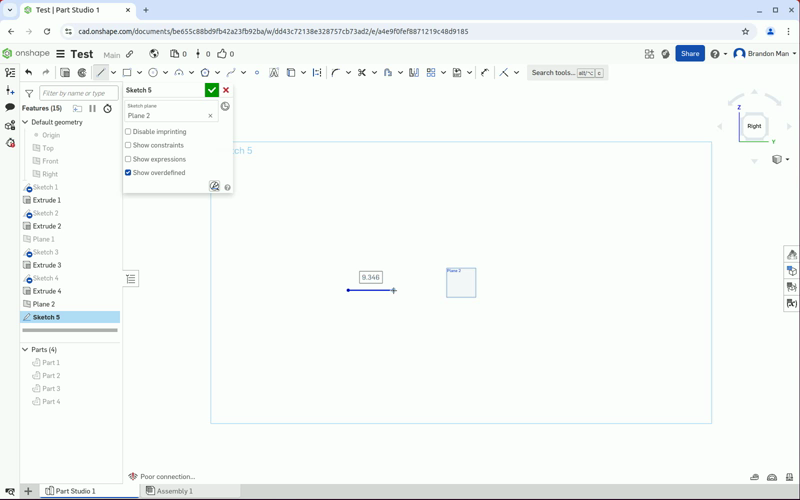
mouse_move(423, 290)
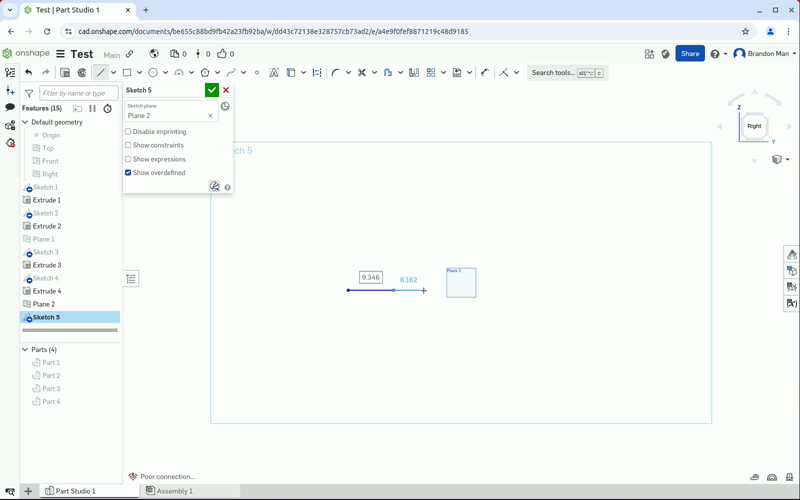
mouse_move(393, 244)
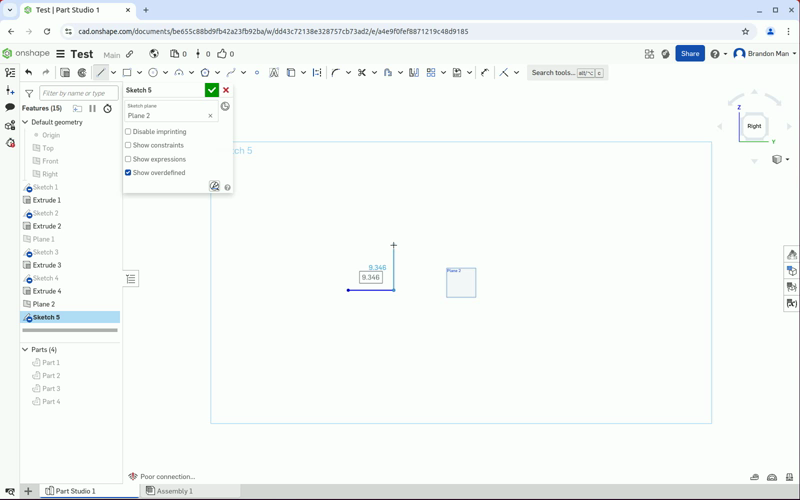
click(393, 244)
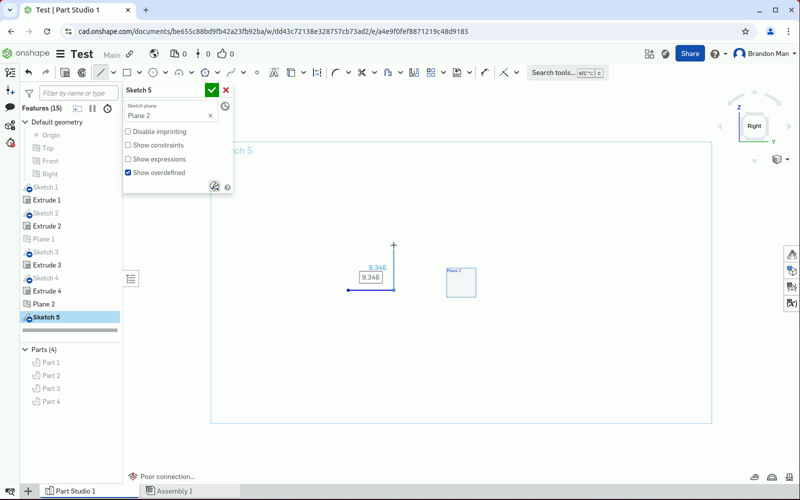
key_up(shift)
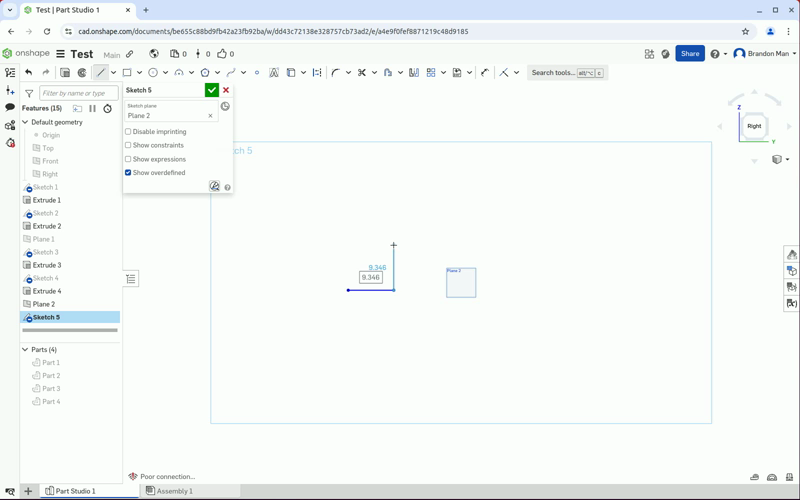
key_down(shift)
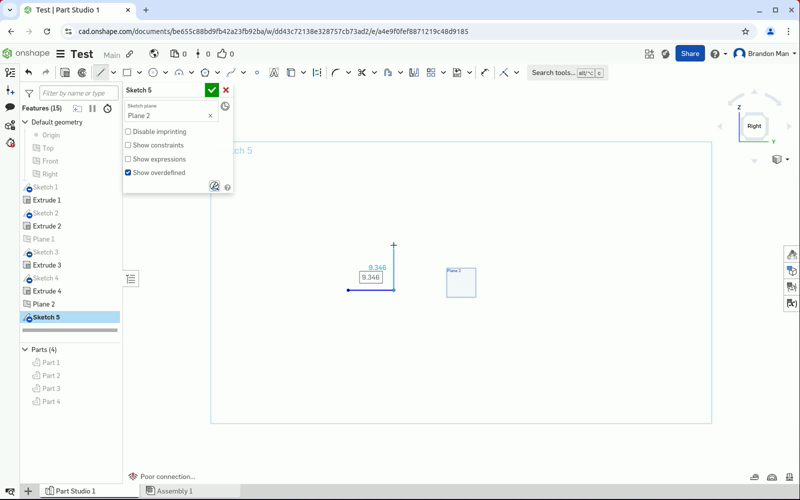
mouse_move(423, 244)
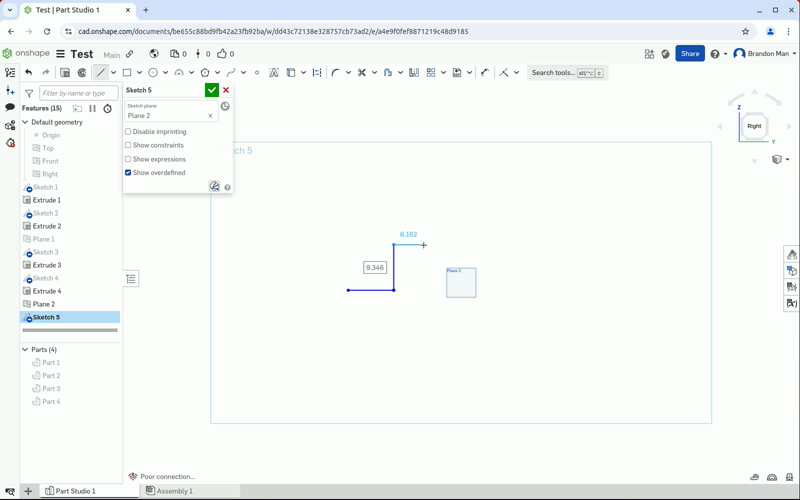
mouse_move(348, 244)
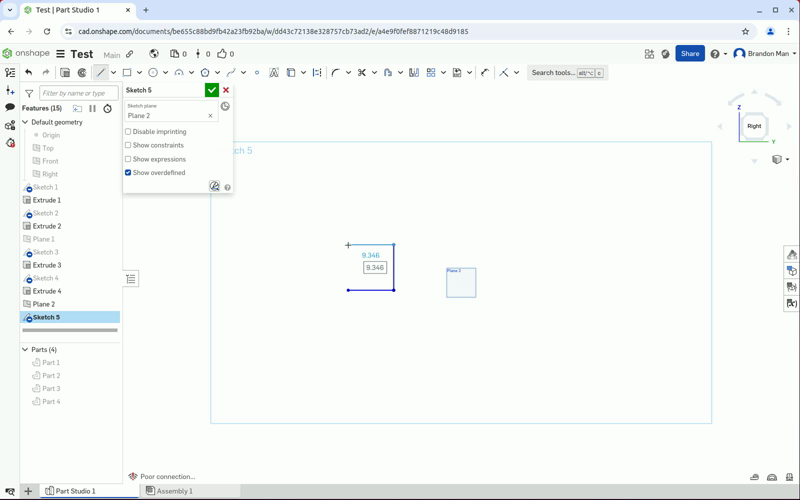
click(348, 244)
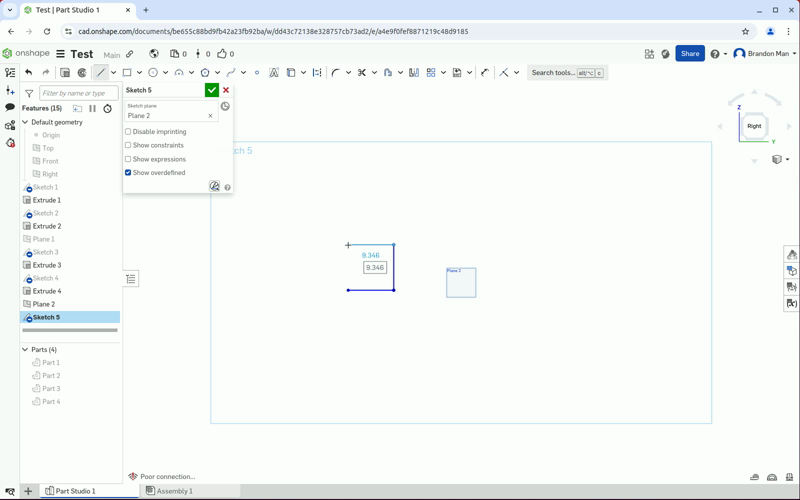
key_up(shift)
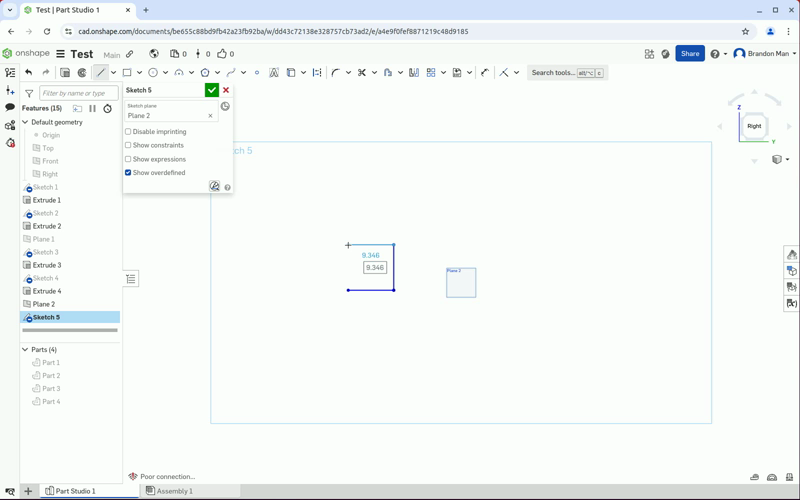
mouse_move(378, 244)
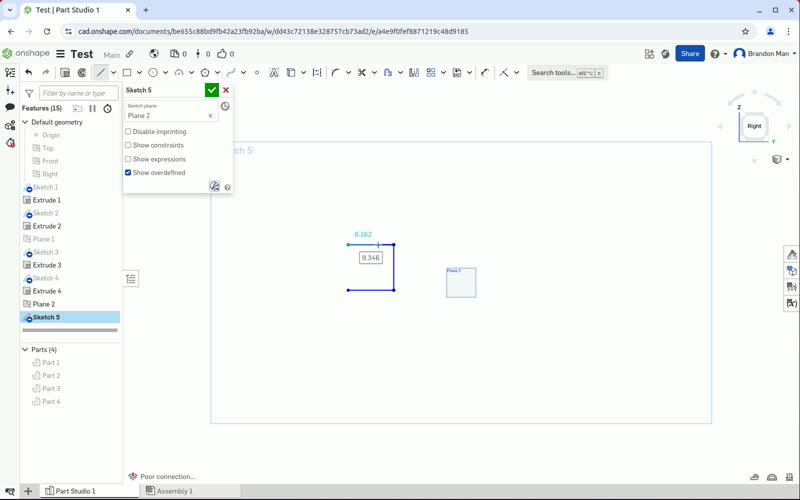
key_down(shift)
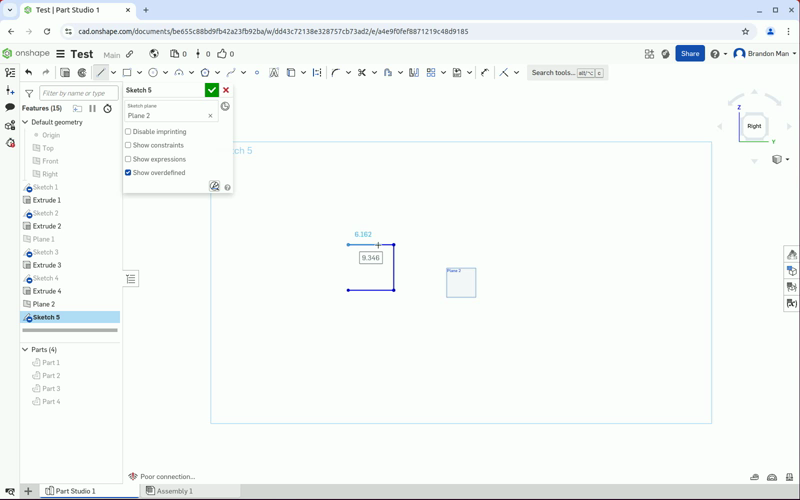
mouse_move(348, 290)
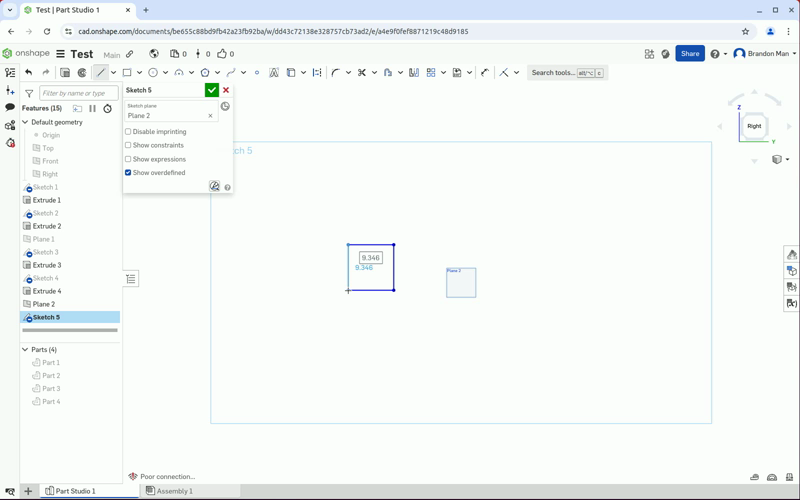
key_up(shift)
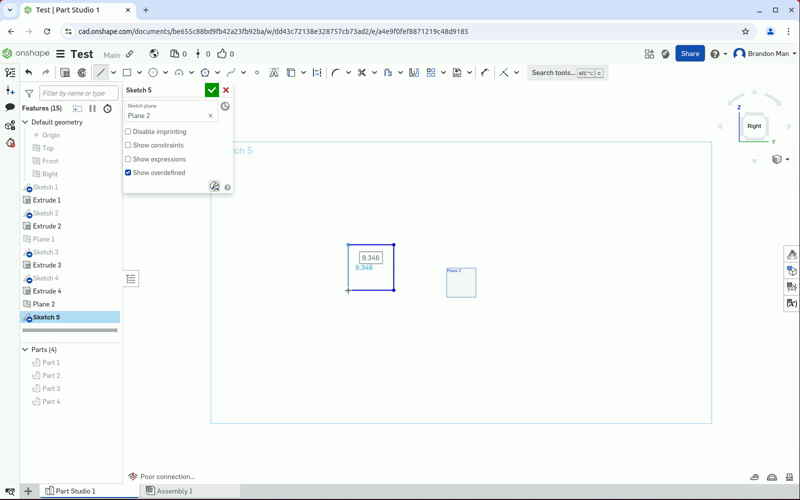
click(348, 290)
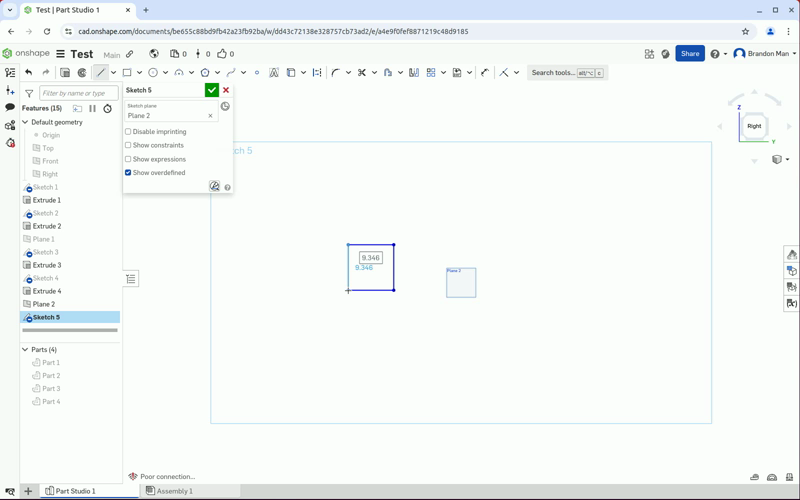
key(esc)
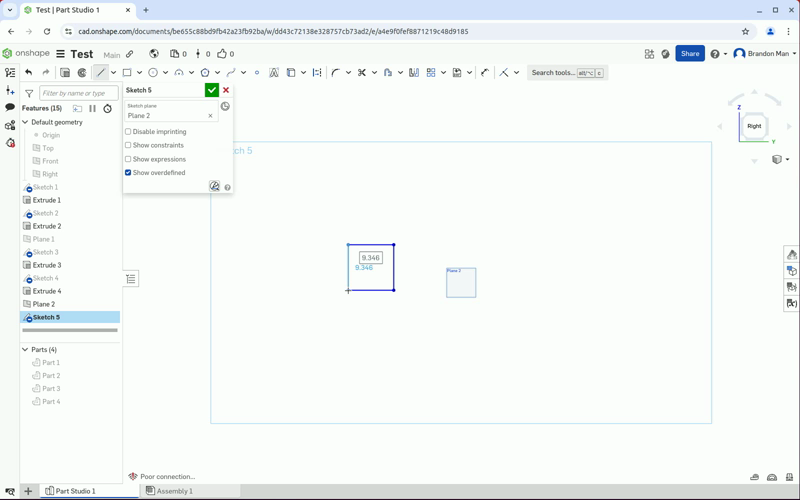
mouse_move(381, 256)
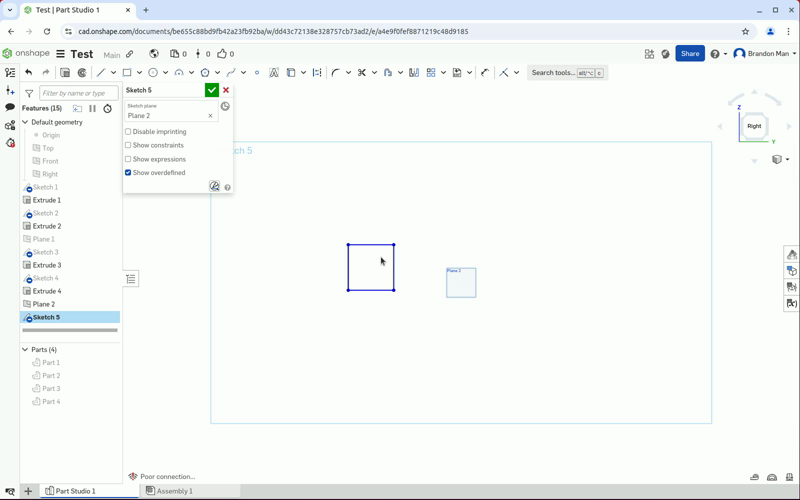
click(381, 256)
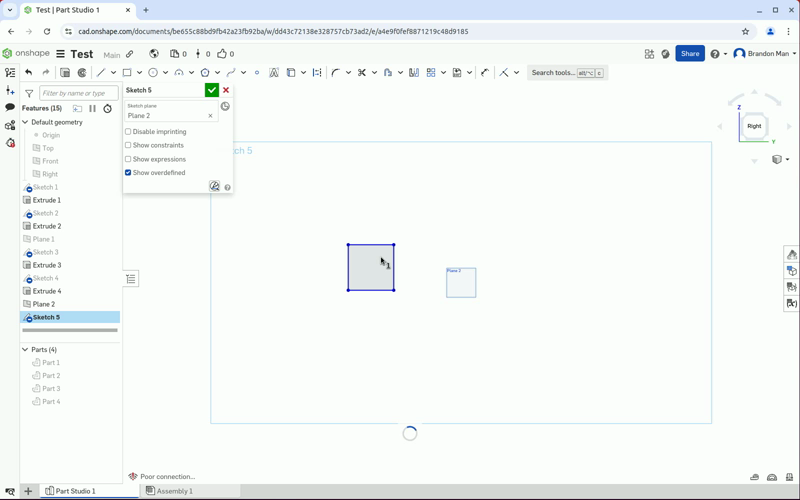
mouse_move(73, 352)
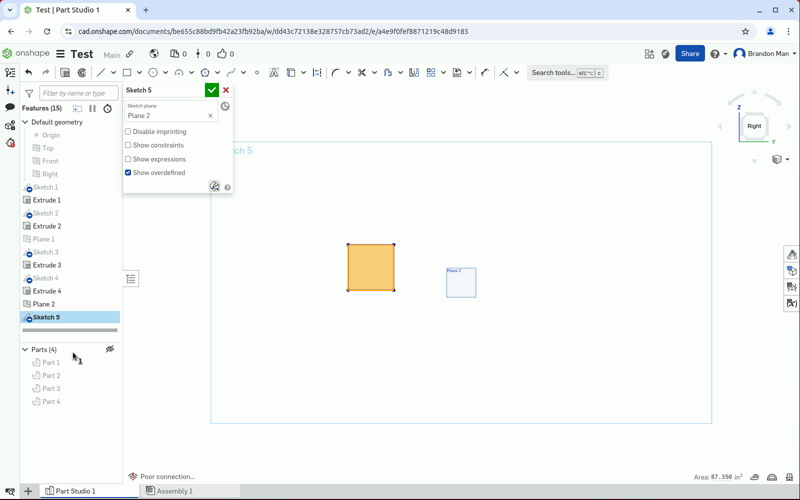
key(shift+y)
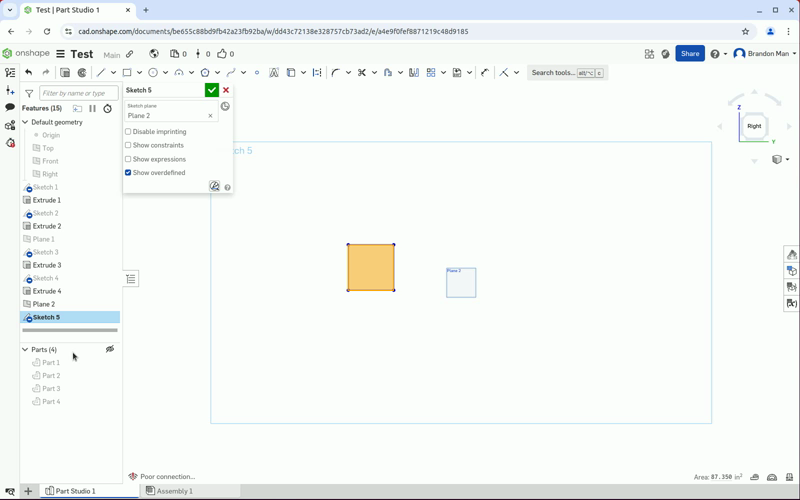
key(shift+e)
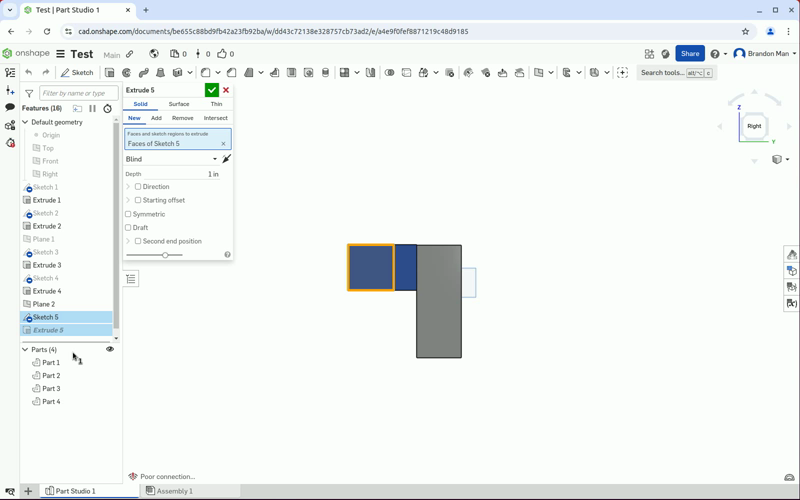
mouse_move(143, 106)
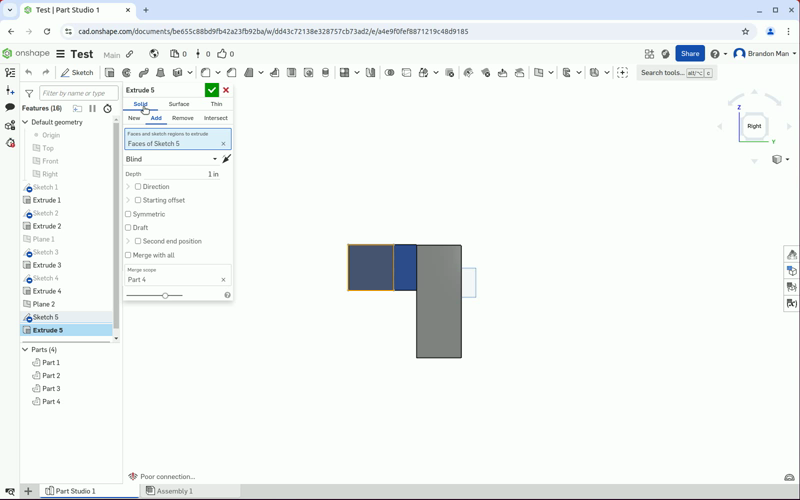
click(143, 106)
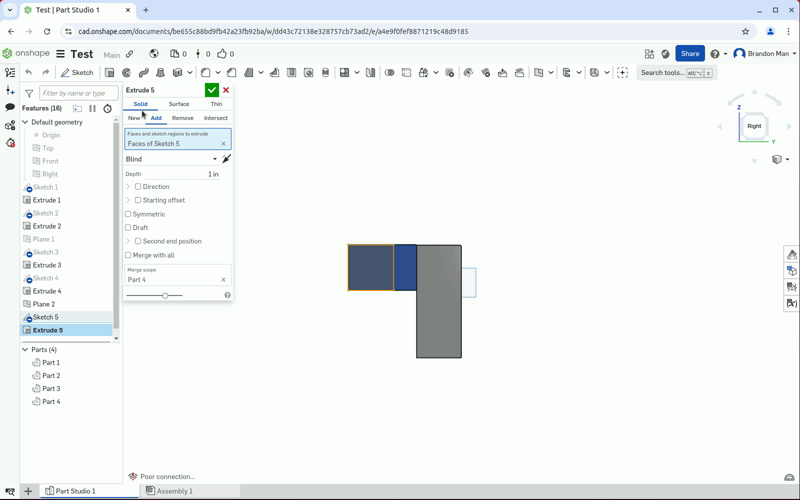
mouse_move(137, 120)
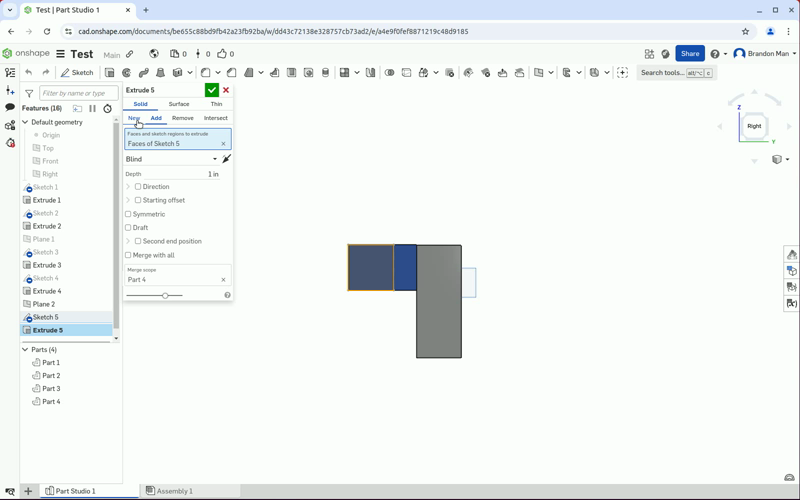
click(137, 120)
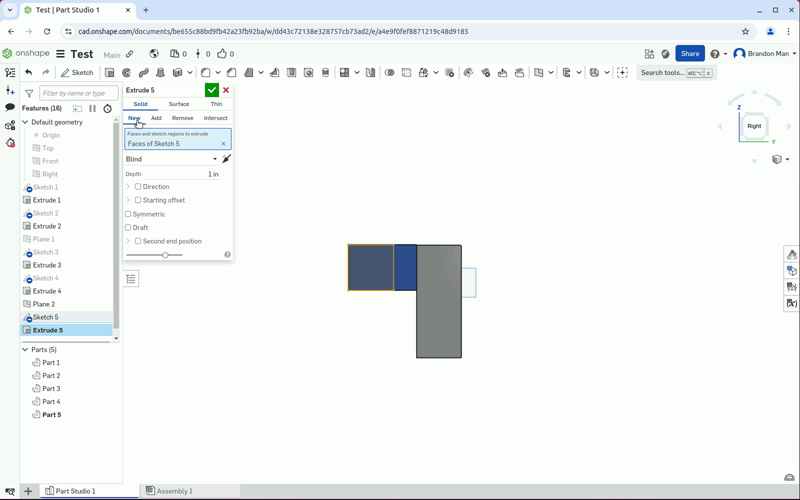
key(tab, 4)
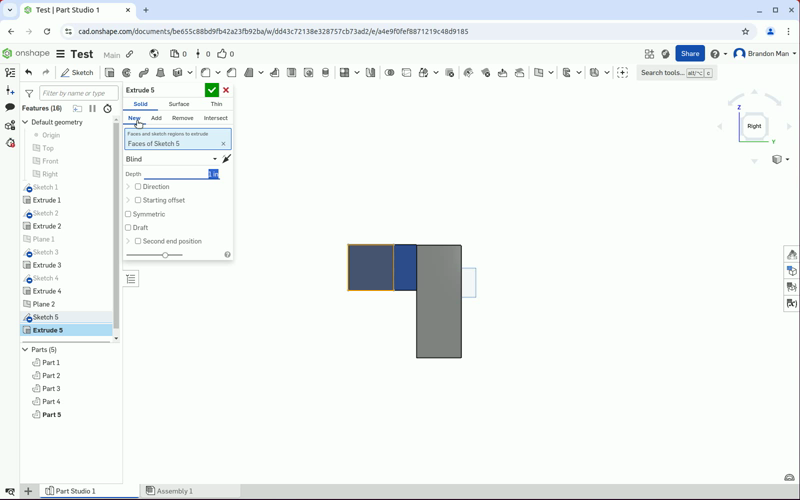
text(18.535)
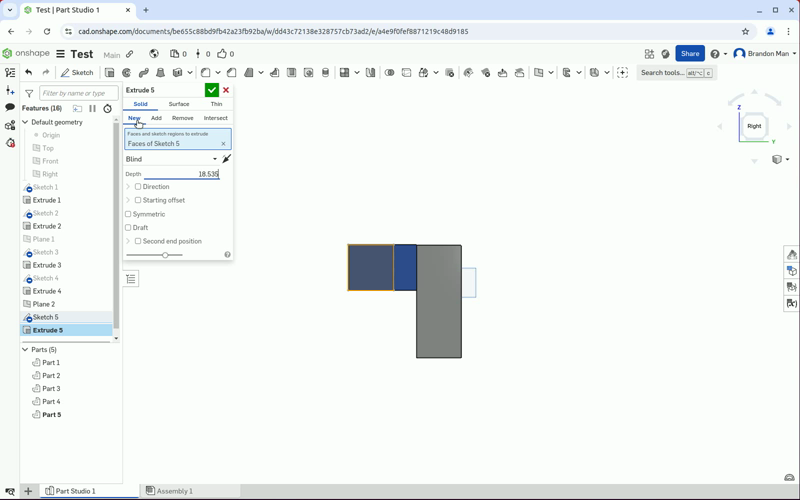
key(enter)
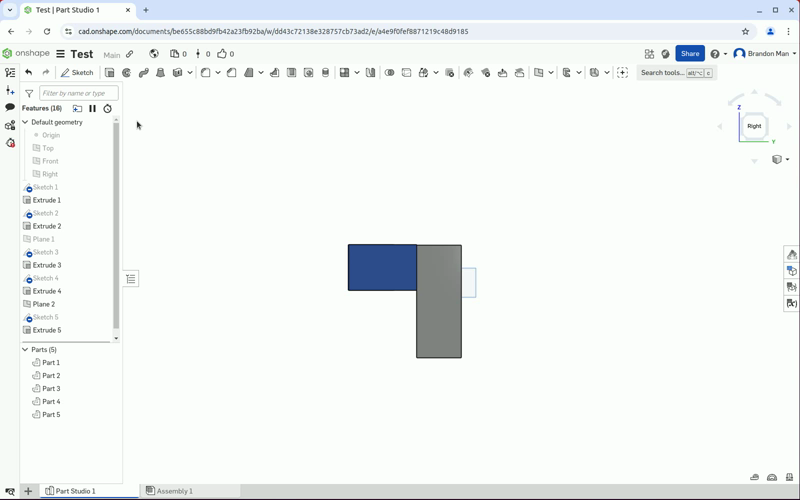
key(shift+h)
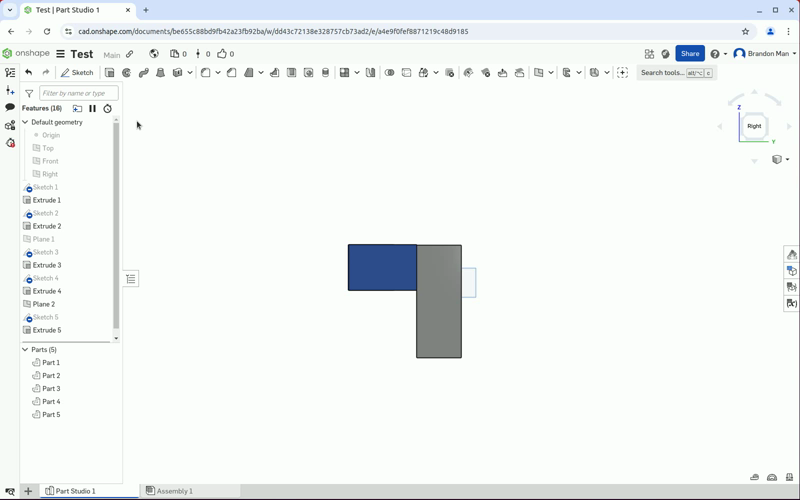
key(shift+h)
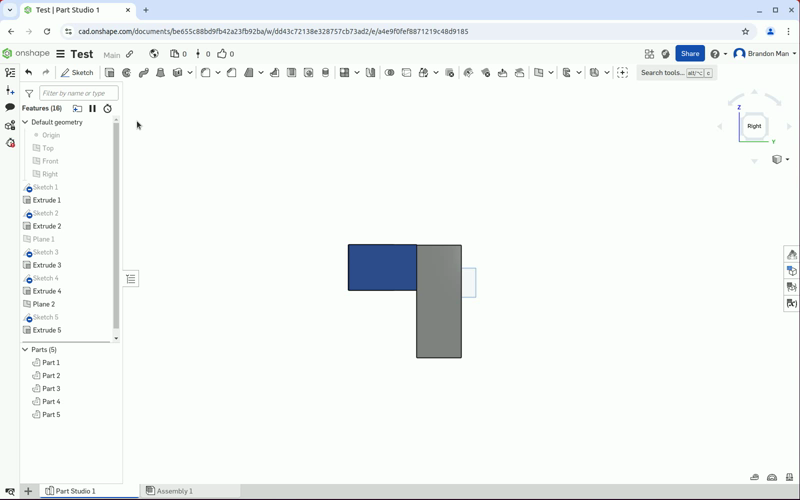
key(shift+7)
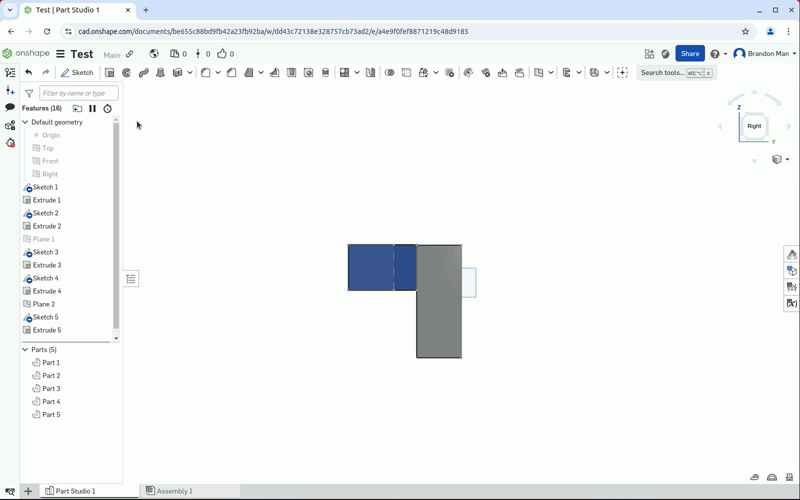
key(right, 2)
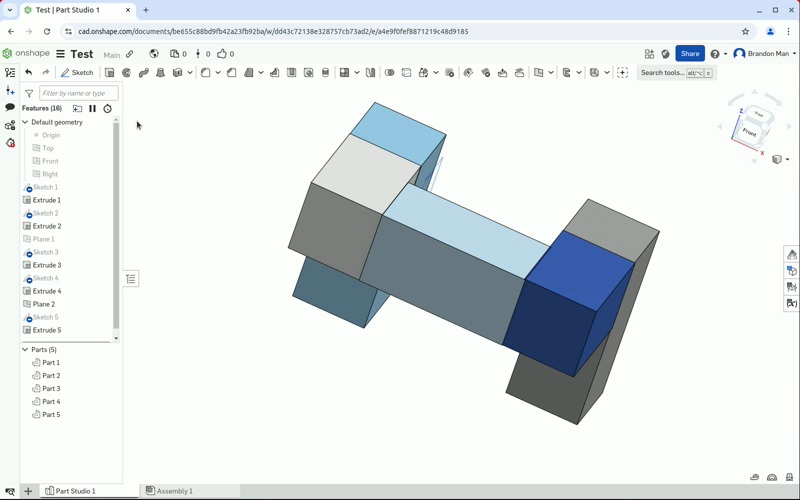
key(down, 2)
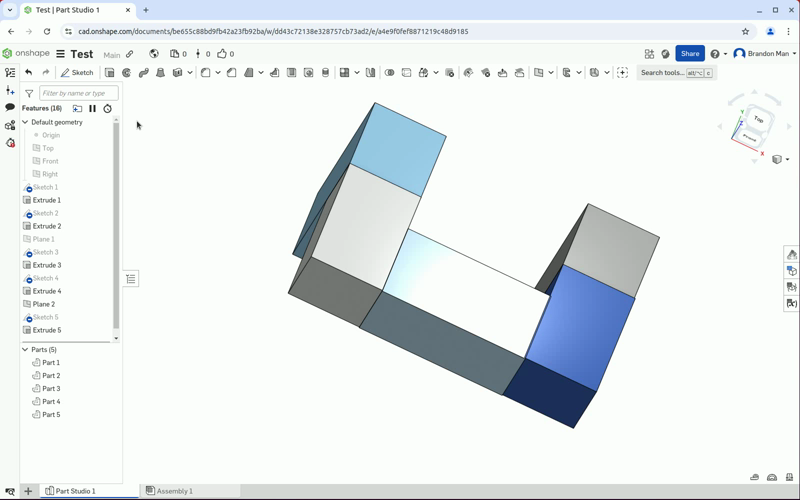
key(up, 2)
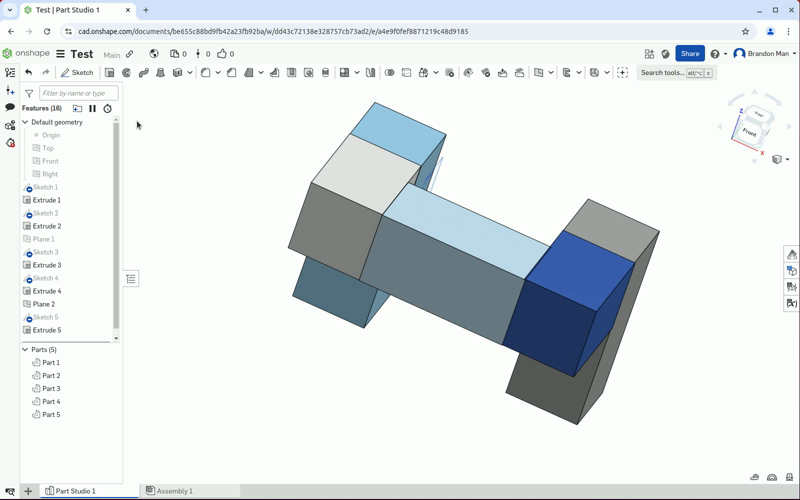
key(left, 2)
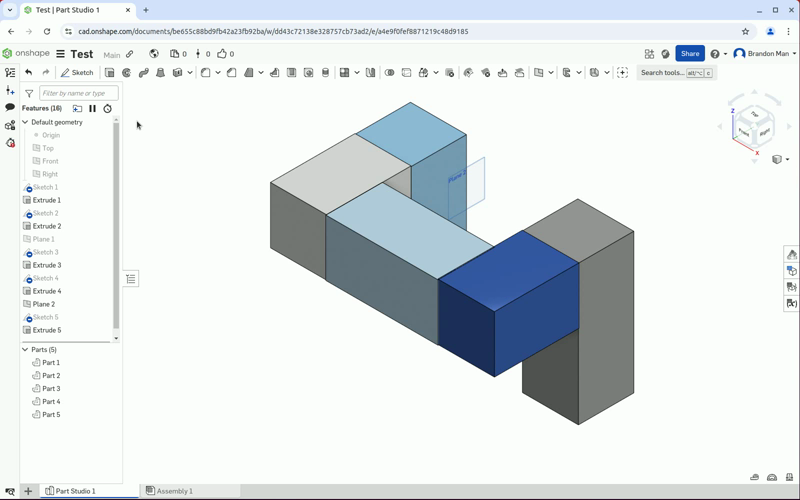
mouse_move(69, 189)
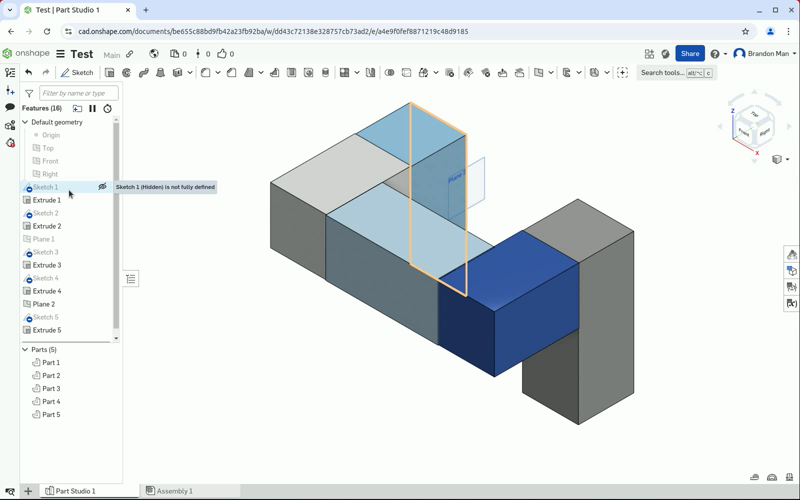
click(69, 189)